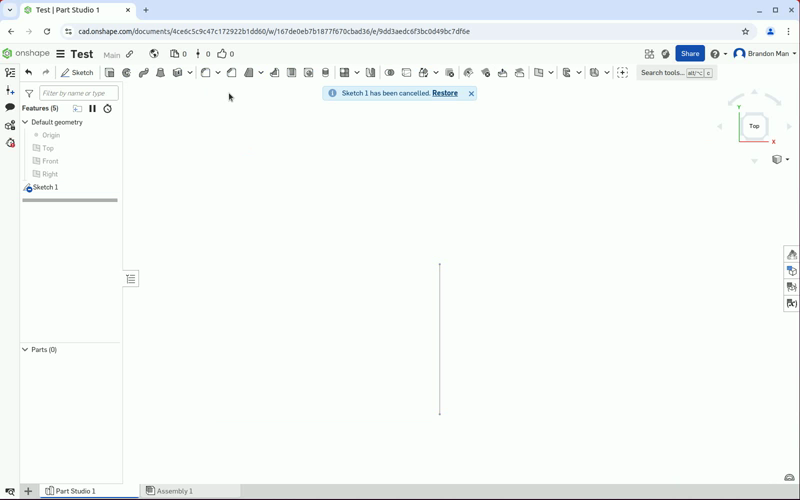
key(shift+h)
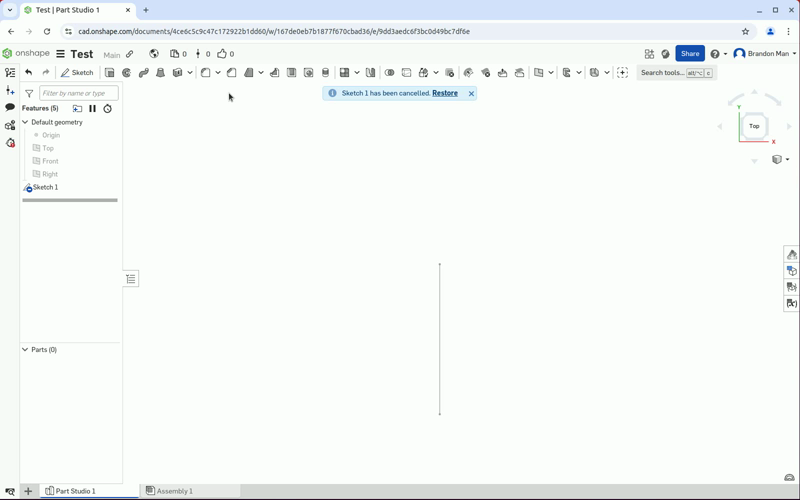
key(shift+s)
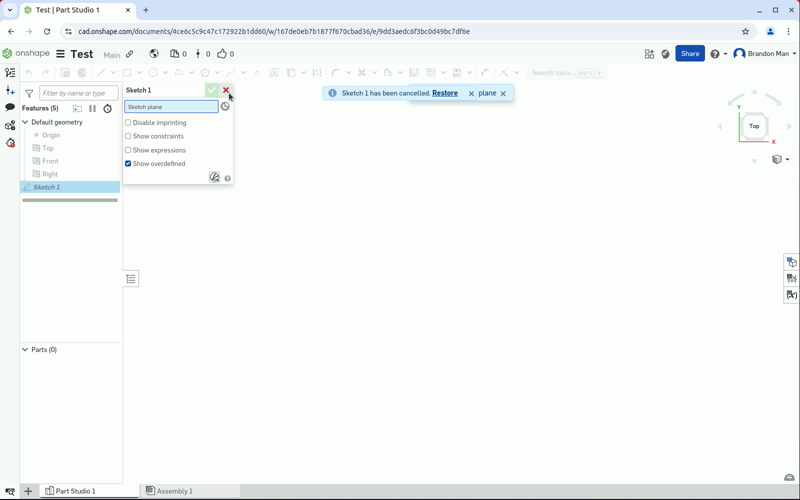
mouse_move(73, 150)
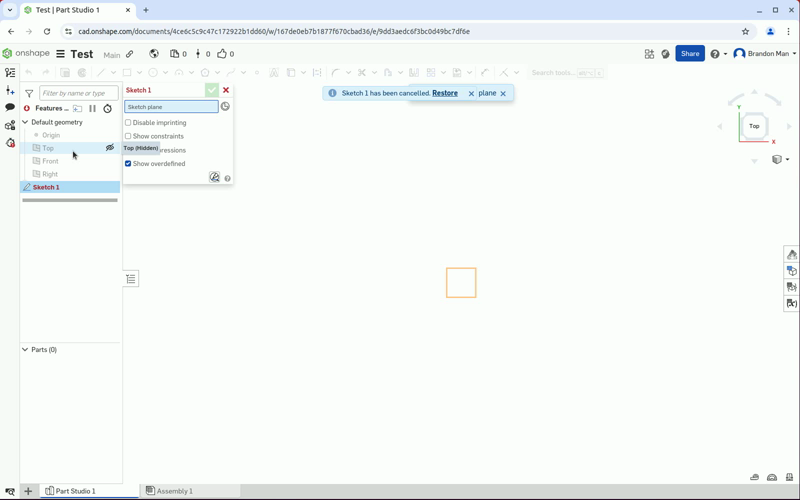
click(73, 150)
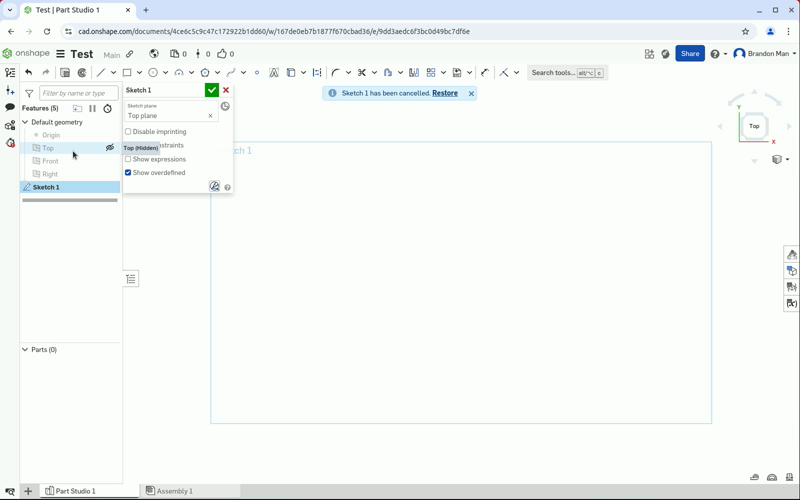
mouse_move(73, 352)
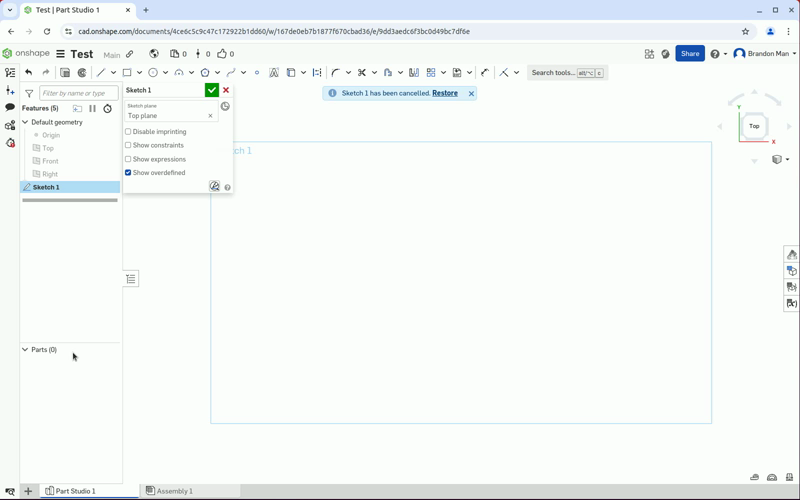
key(y)
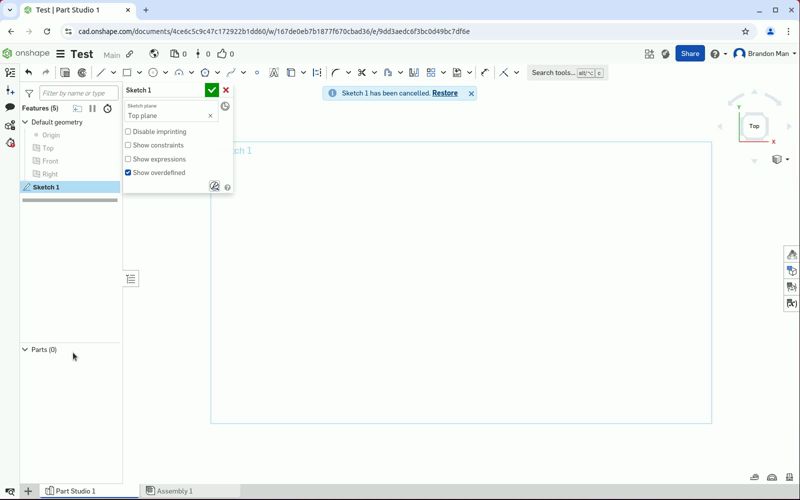
key(l)
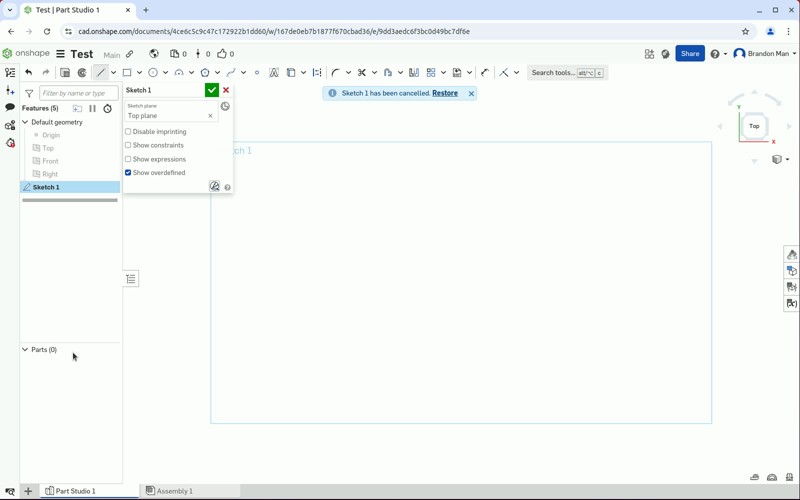
key_down(shift)
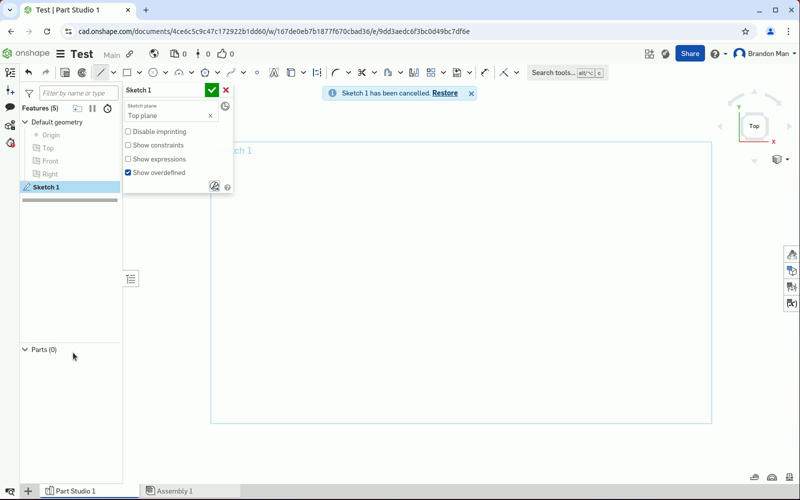
mouse_move(399, 384)
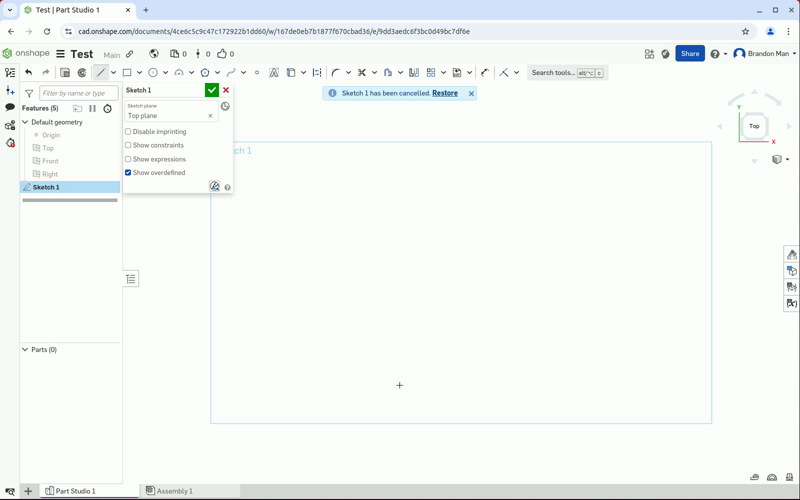
click(399, 384)
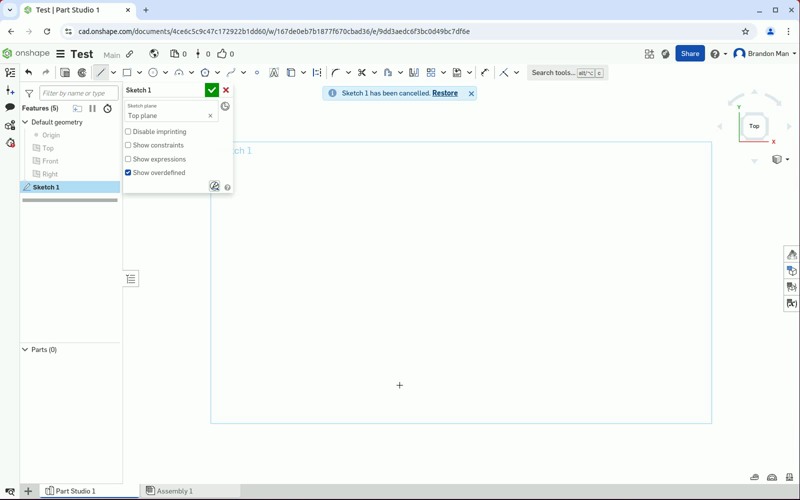
key_up(shift)
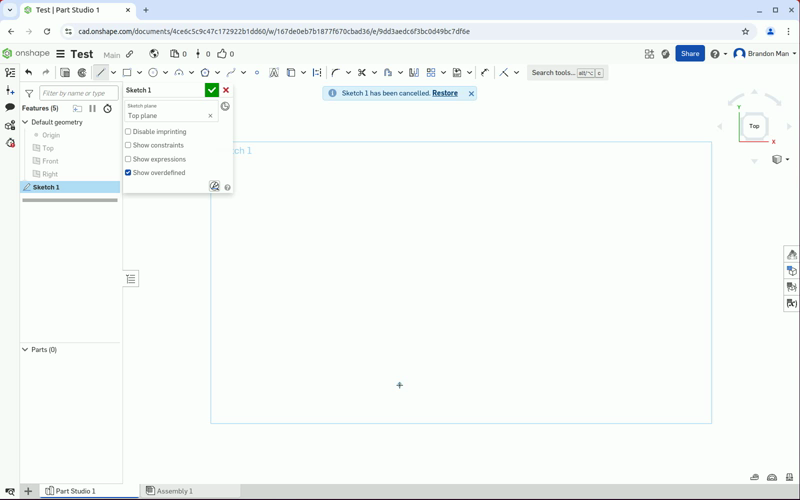
key_down(shift)
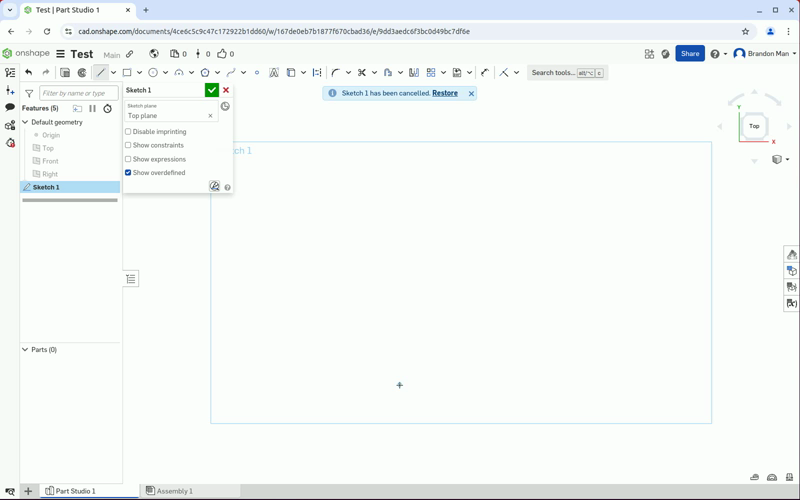
mouse_move(522, 384)
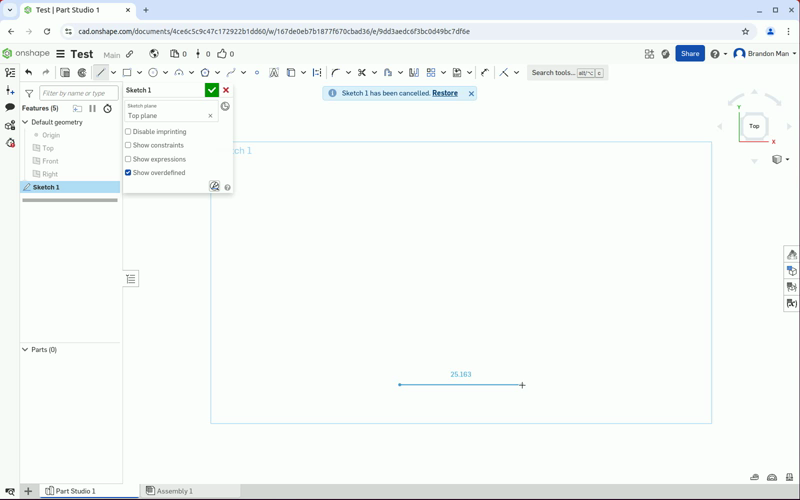
click(522, 384)
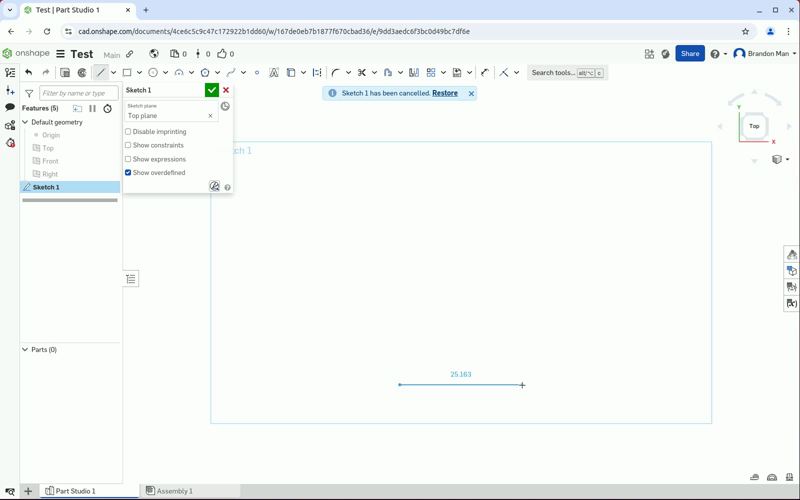
key_up(shift)
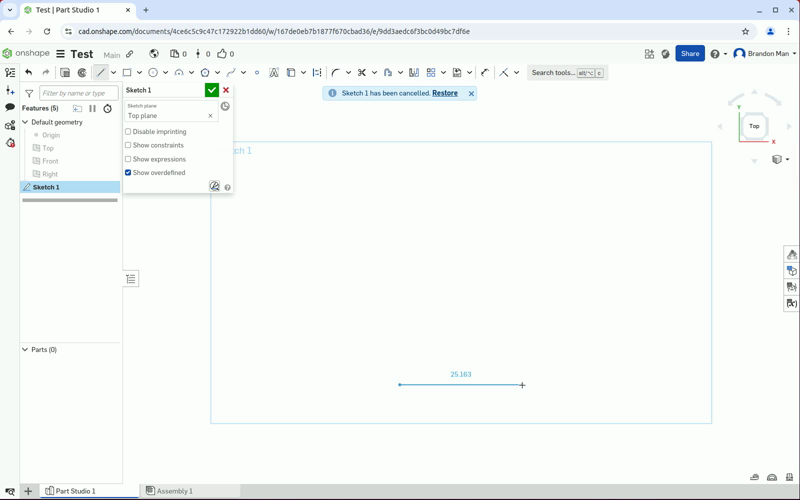
key_down(shift)
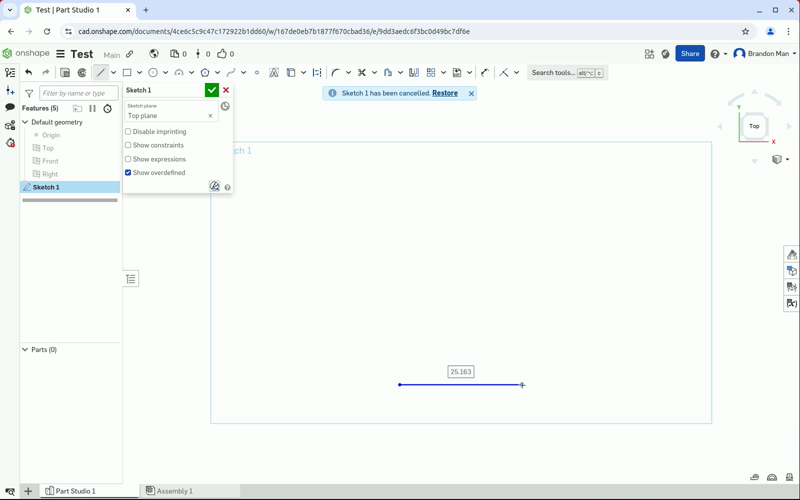
mouse_move(567, 344)
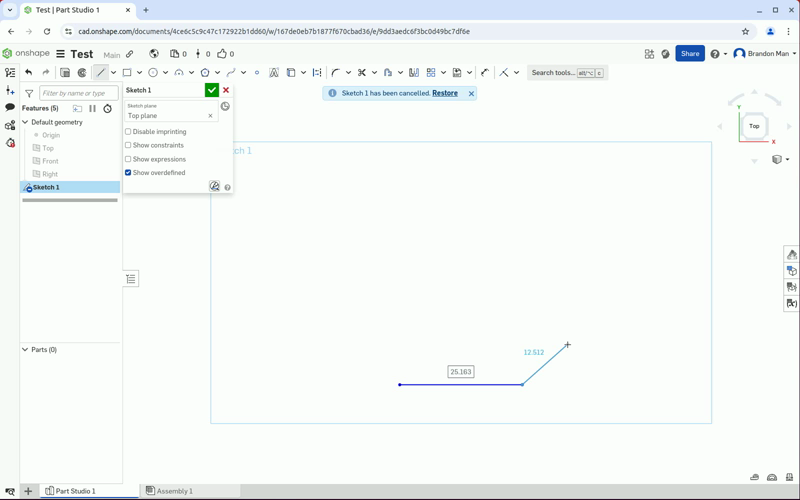
click(567, 344)
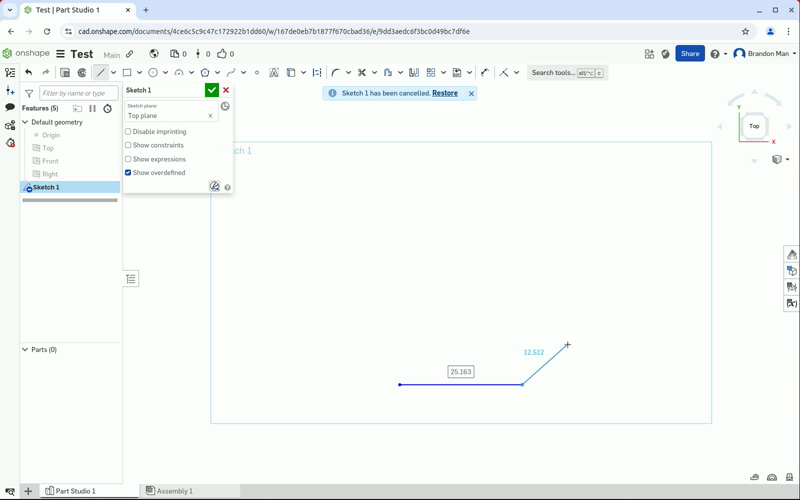
key_up(shift)
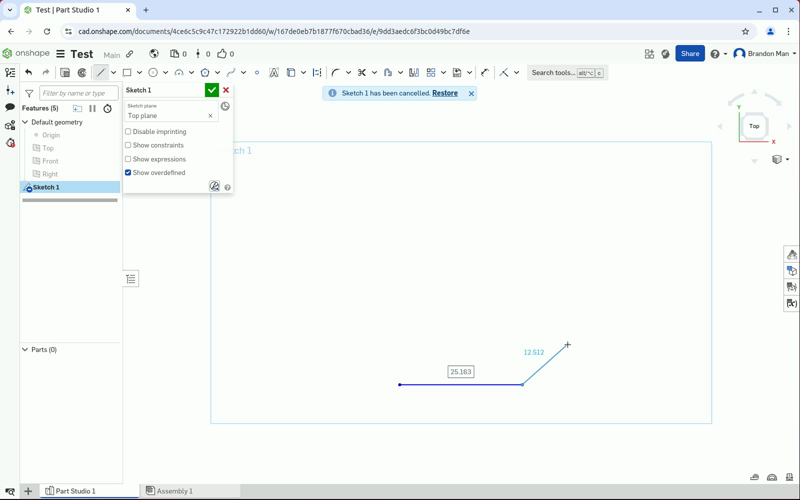
key(esc)
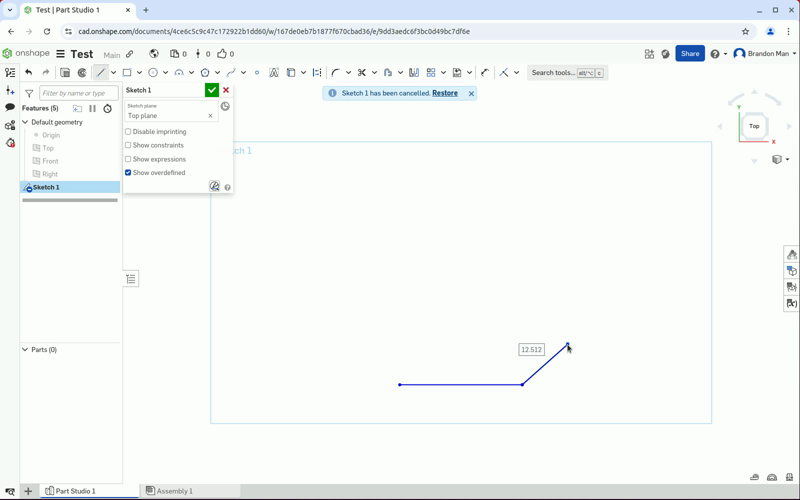
key(a)
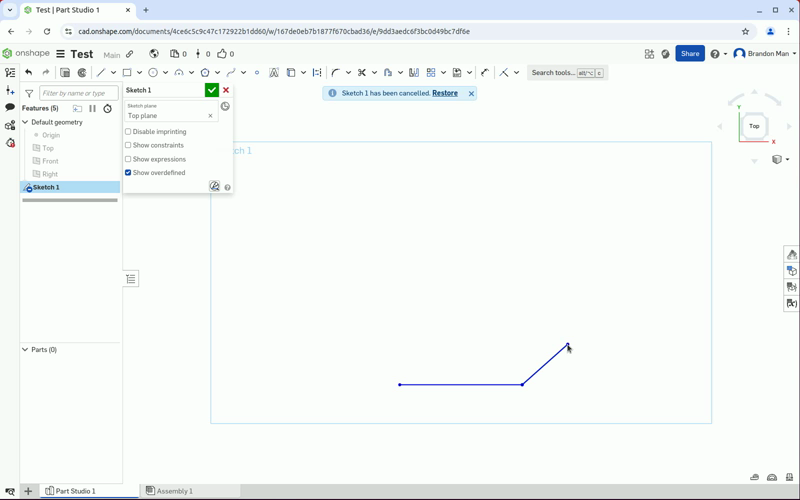
mouse_move(567, 344)
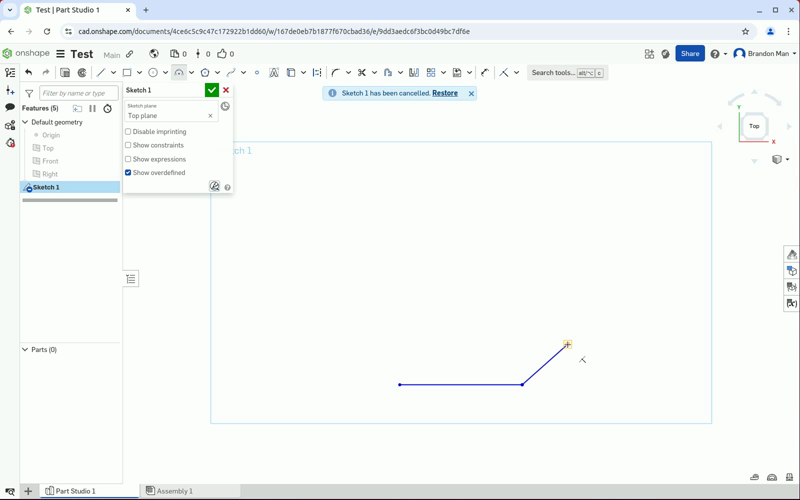
click(567, 344)
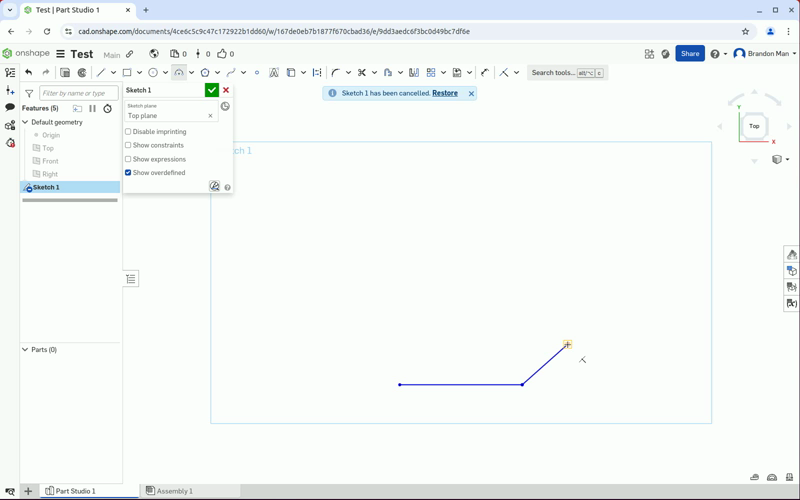
key_down(shift)
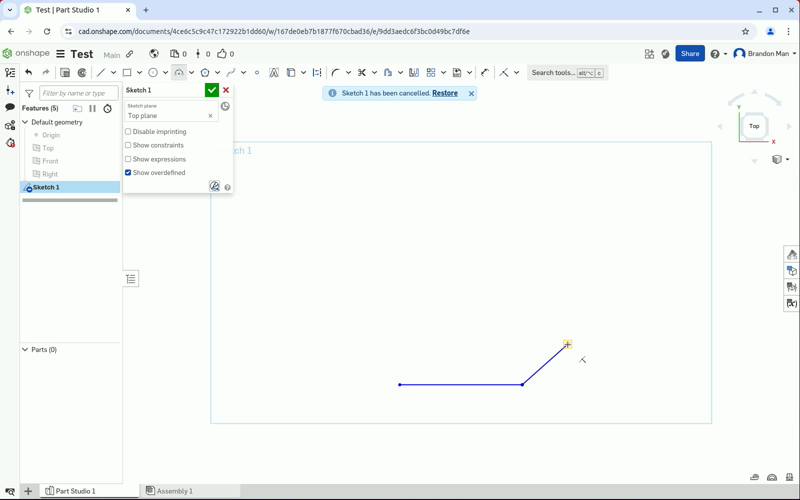
mouse_move(571, 324)
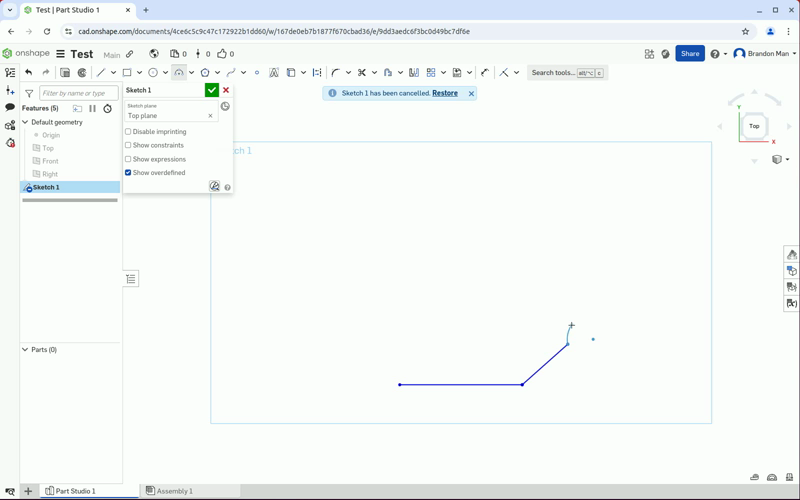
click(571, 324)
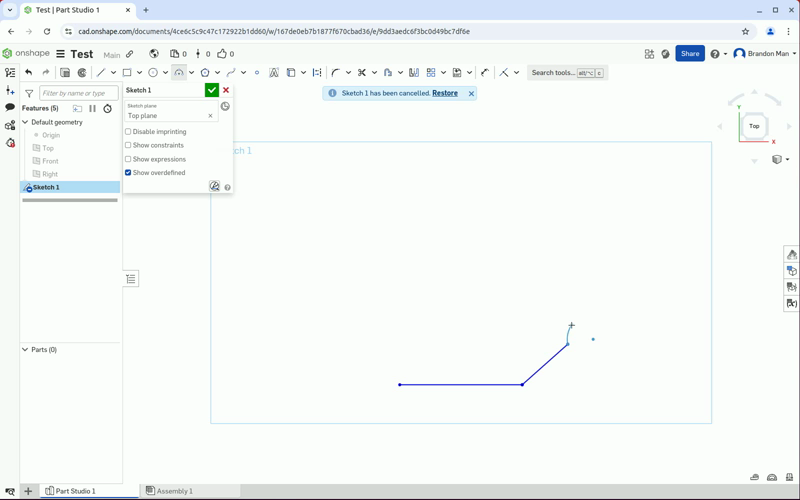
mouse_move(572, 335)
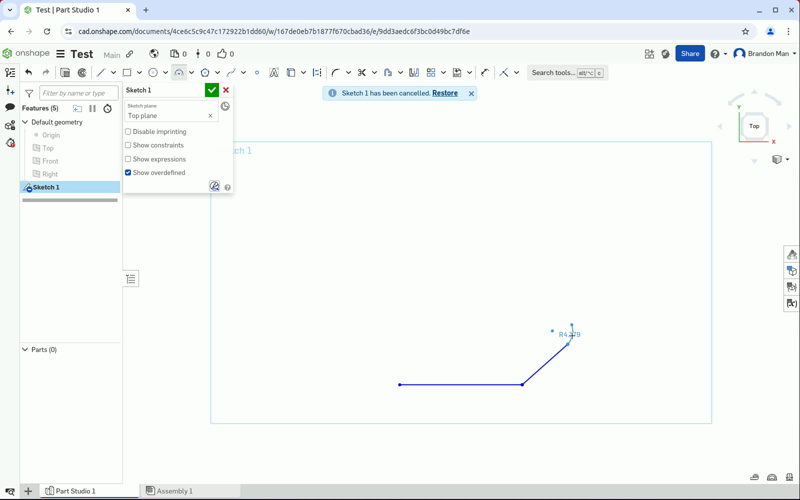
click(572, 335)
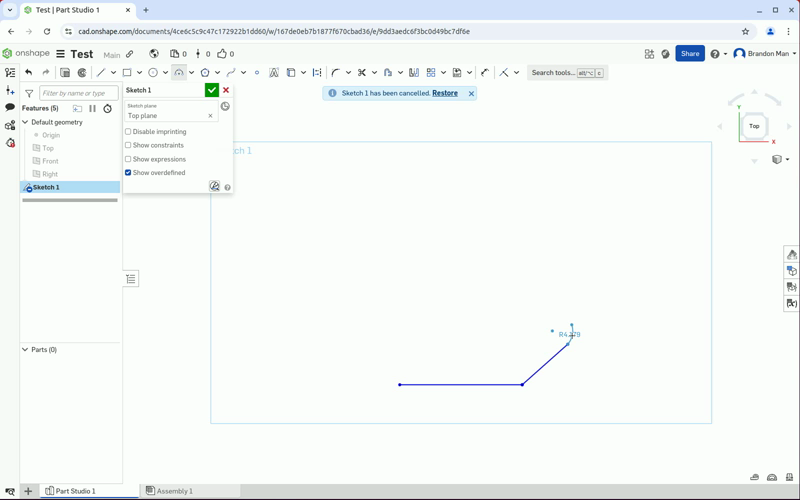
key_up(shift)
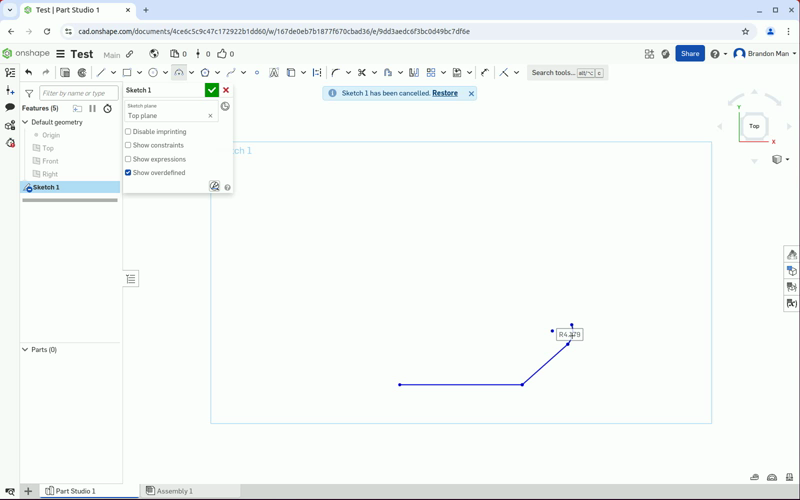
key(esc)
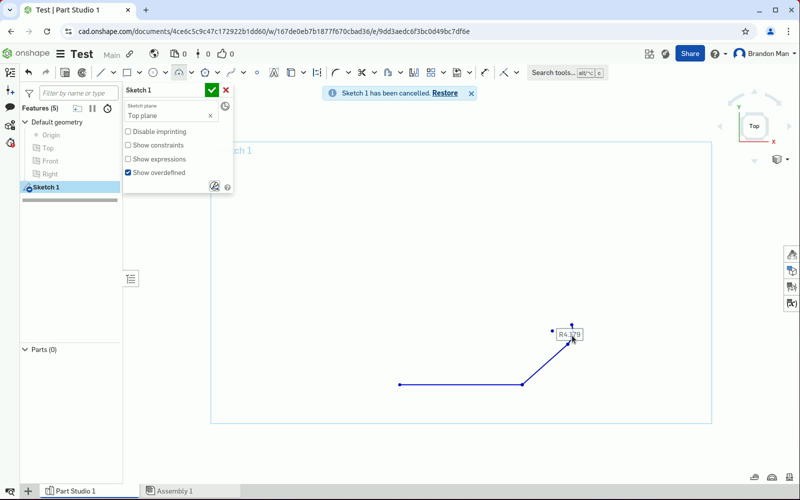
key(l)
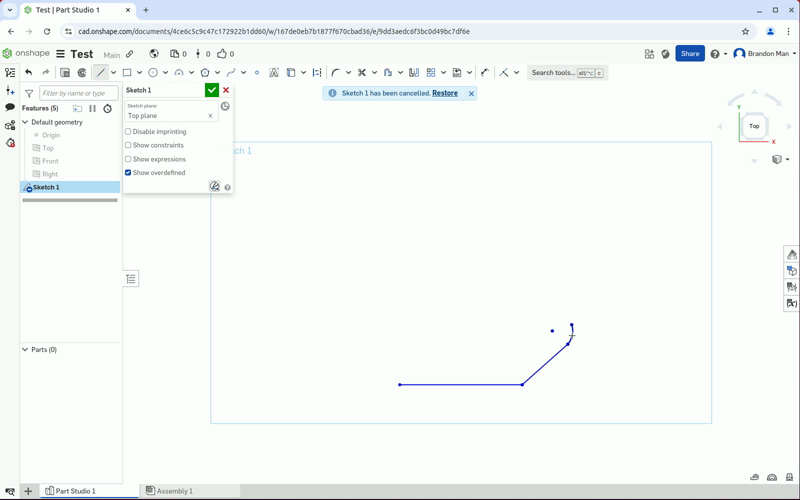
mouse_move(571, 324)
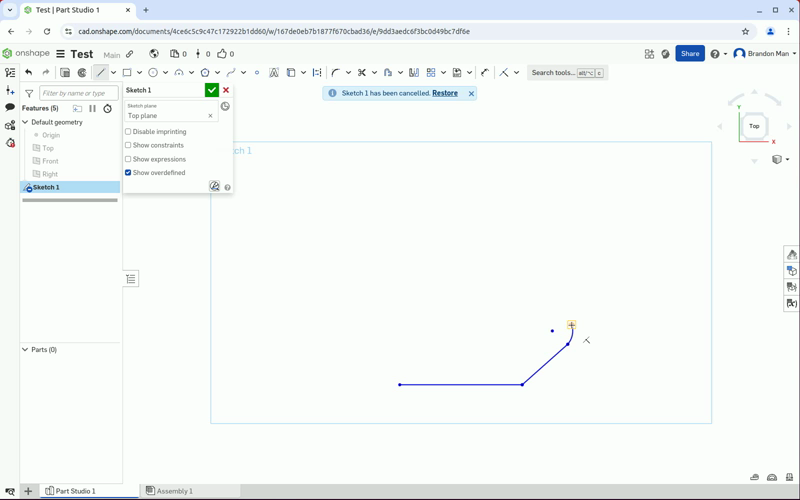
click(571, 324)
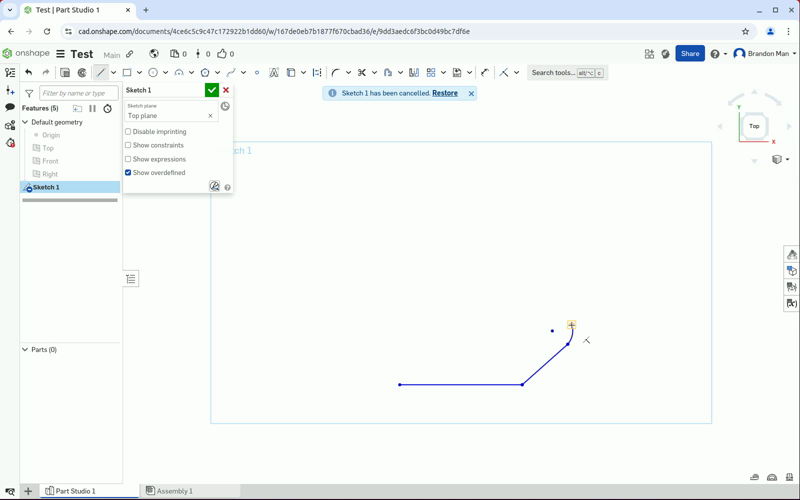
key_down(shift)
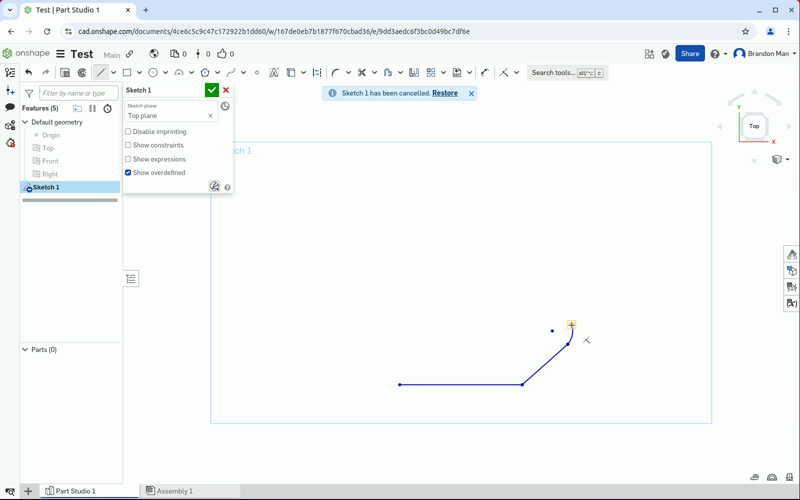
mouse_move(522, 180)
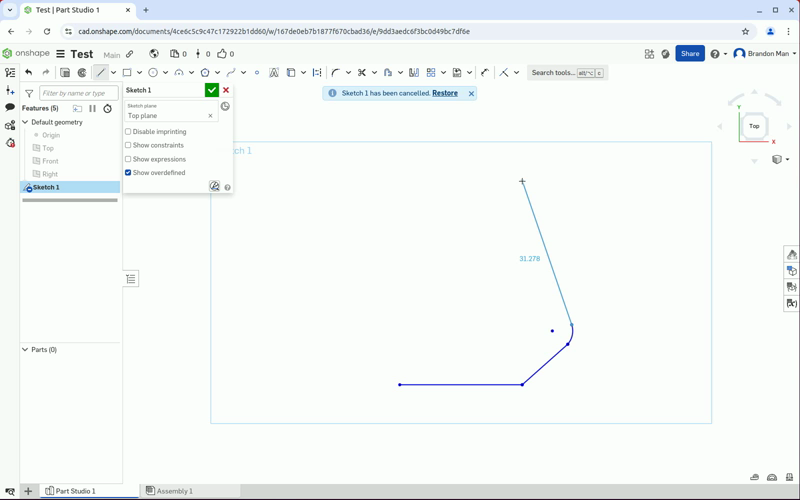
click(522, 180)
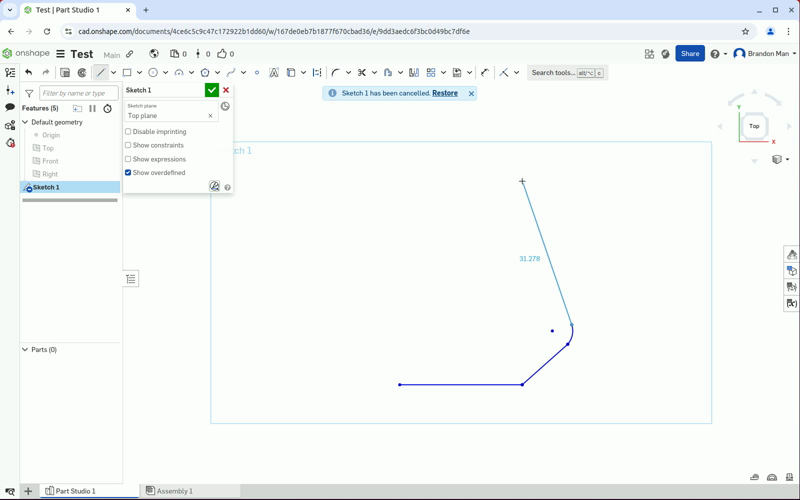
key_up(shift)
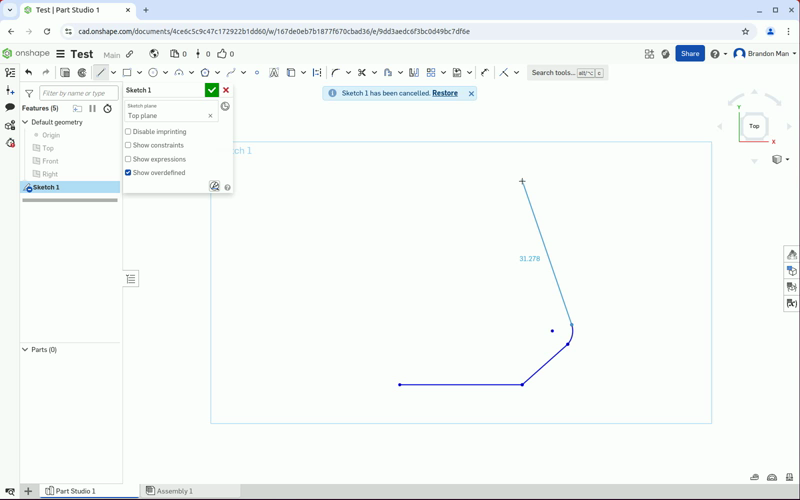
key_down(shift)
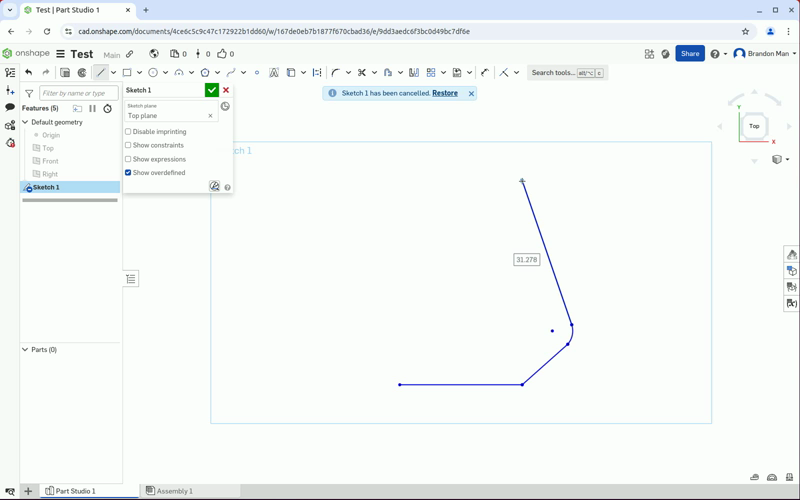
mouse_move(399, 180)
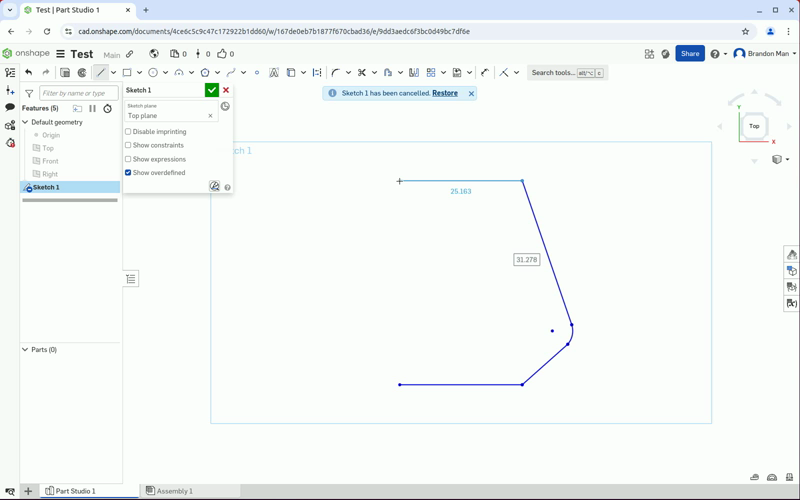
click(399, 180)
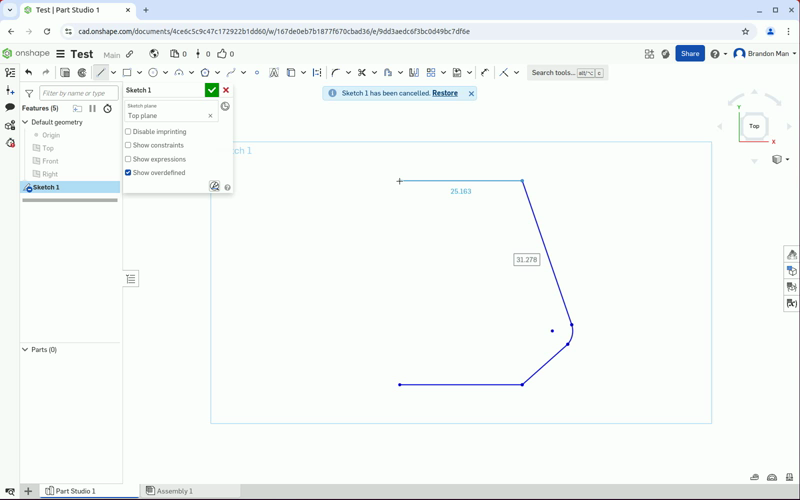
key_up(shift)
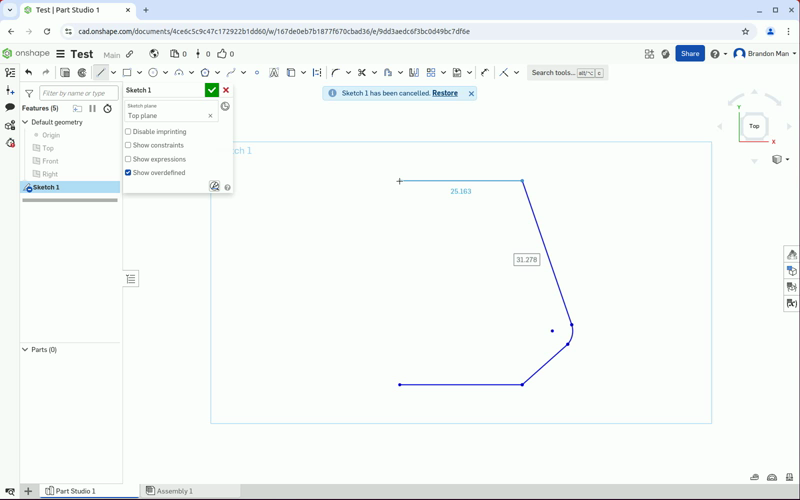
key_down(shift)
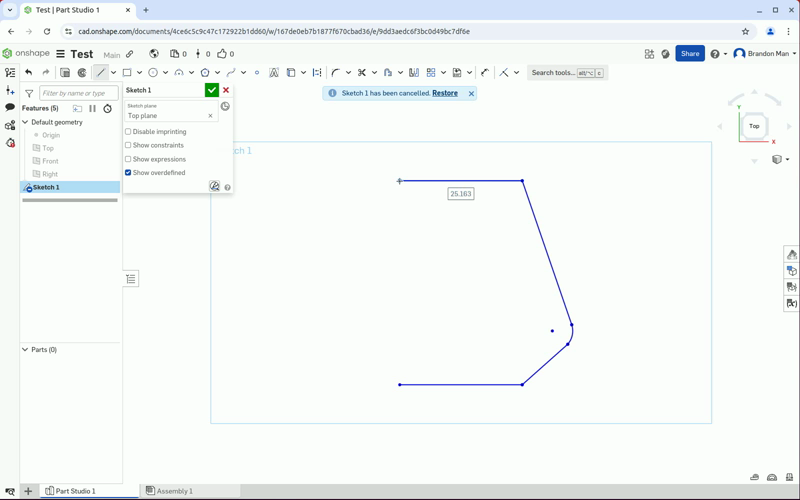
mouse_move(429, 180)
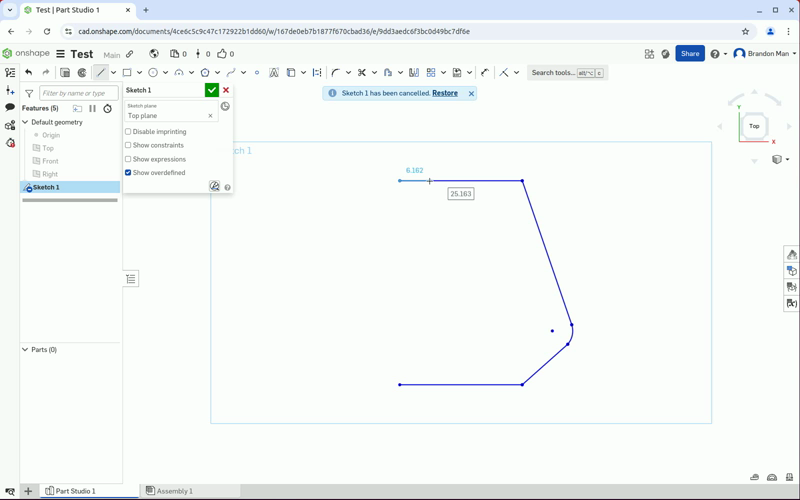
mouse_move(399, 210)
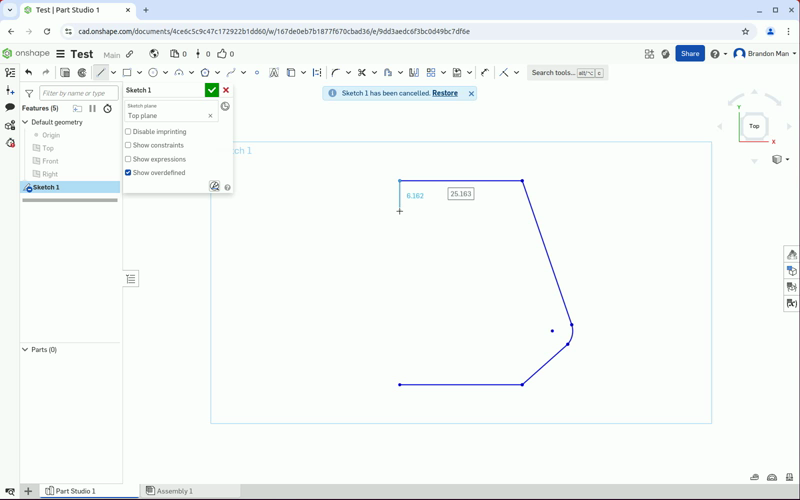
click(399, 210)
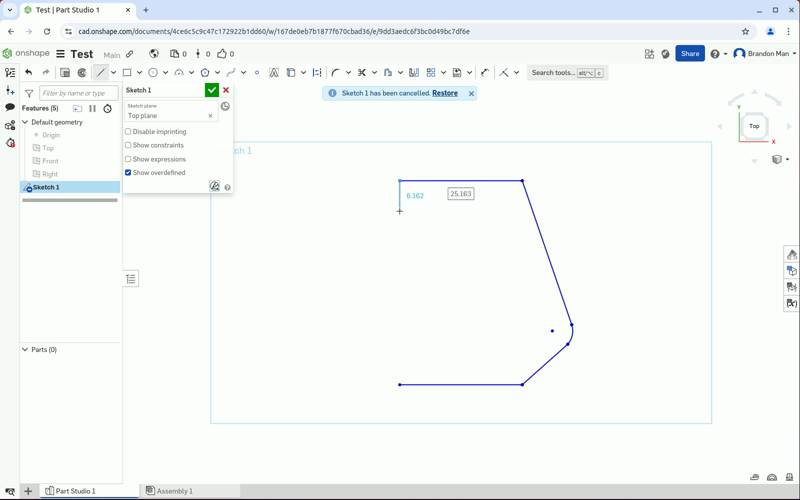
key_up(shift)
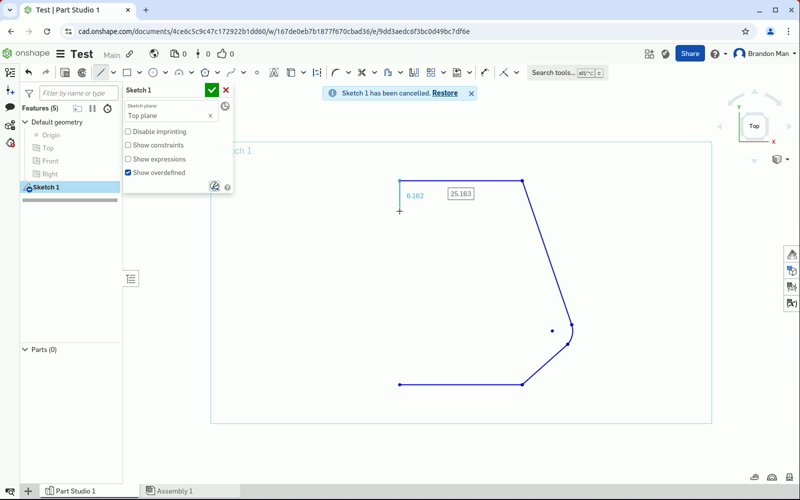
key_down(shift)
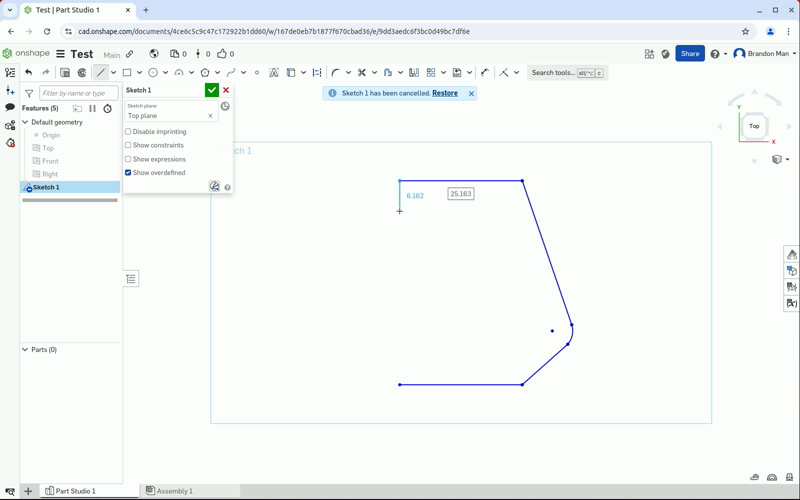
mouse_move(429, 210)
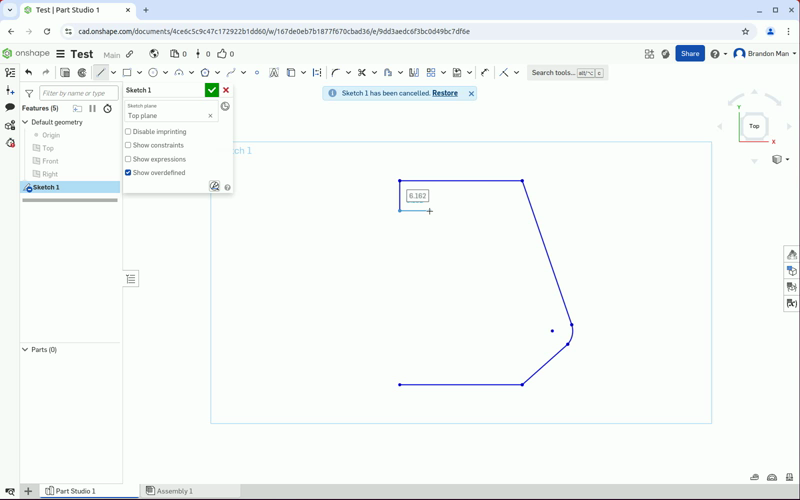
mouse_move(416, 210)
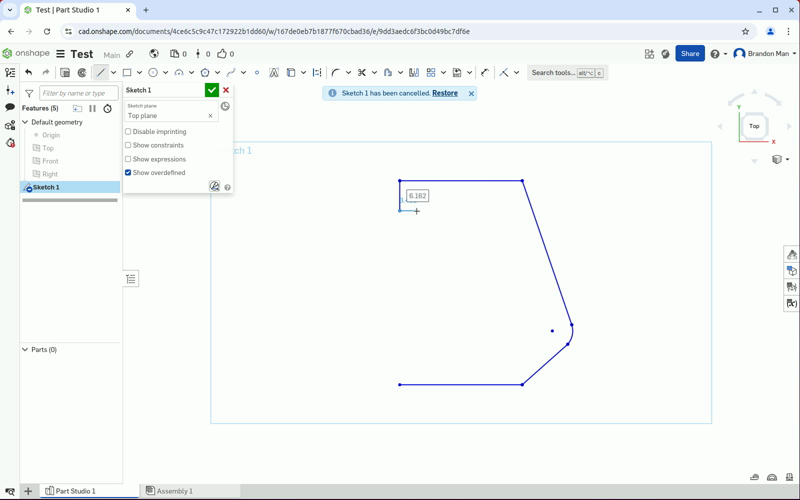
click(416, 210)
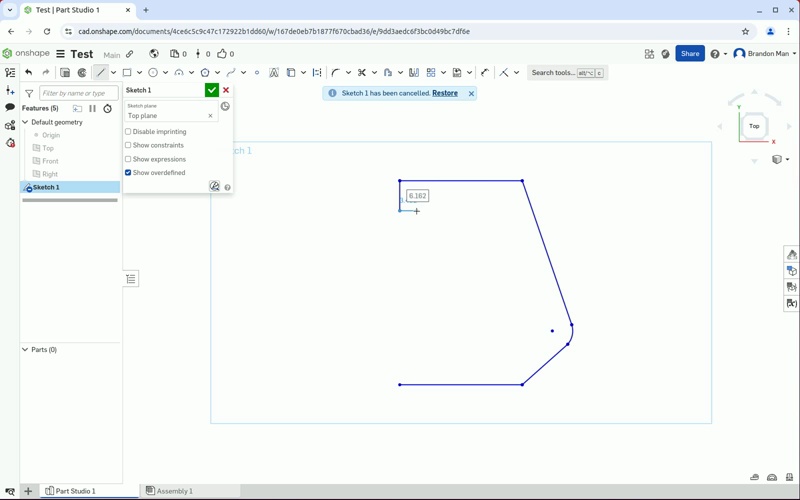
key_up(shift)
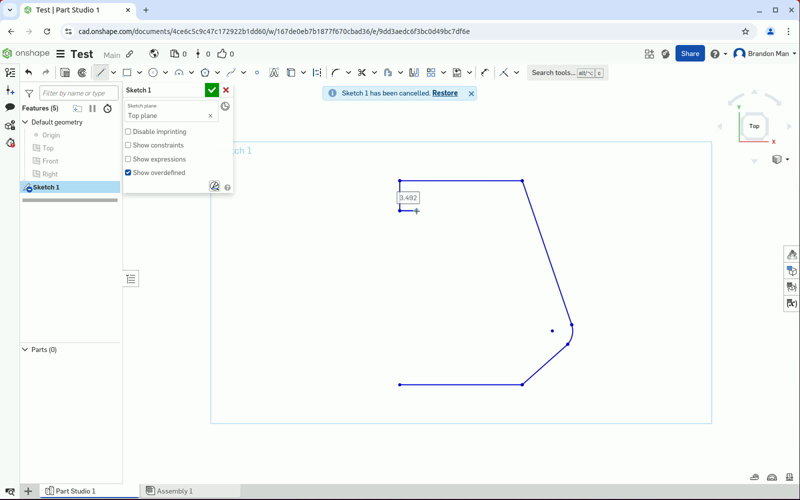
key_down(shift)
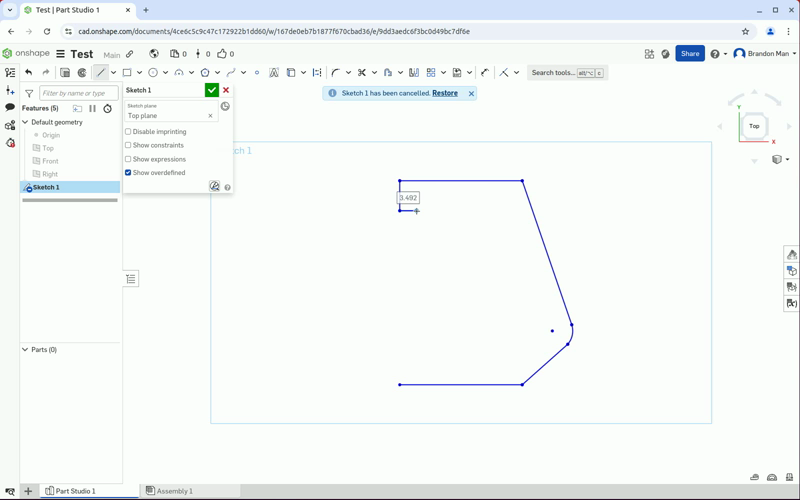
mouse_move(447, 210)
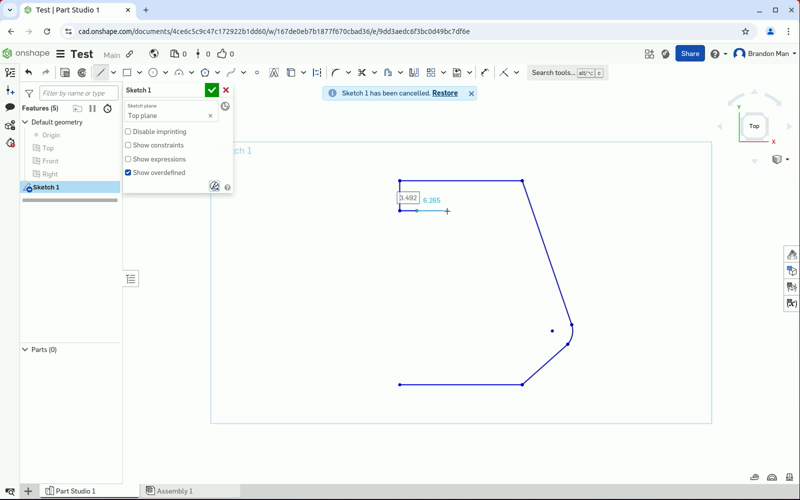
mouse_move(416, 198)
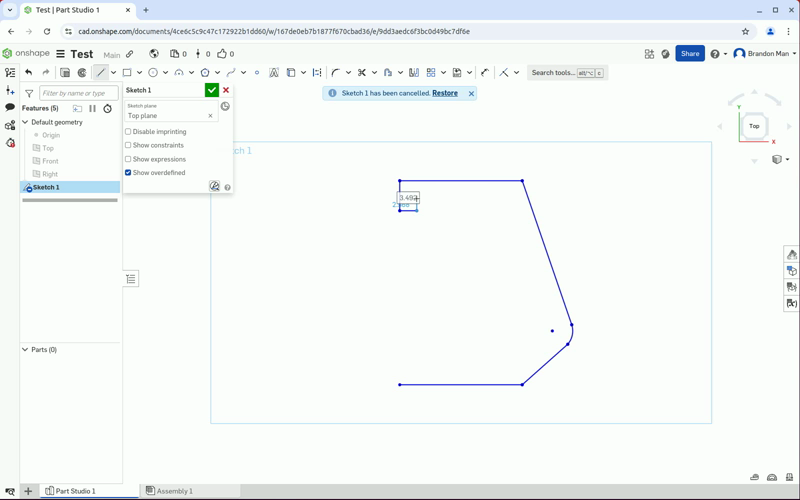
click(416, 198)
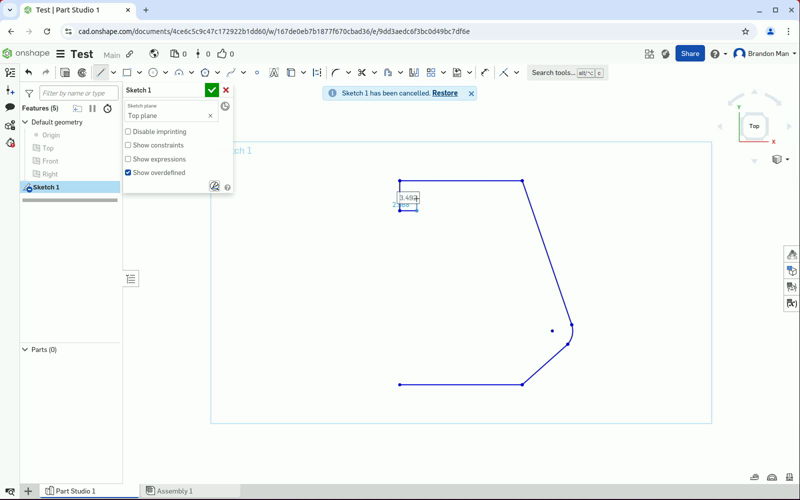
key_up(shift)
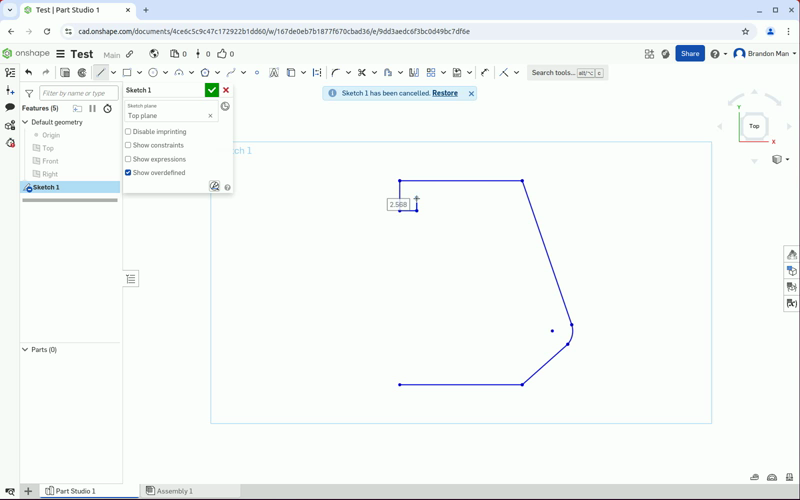
key_down(shift)
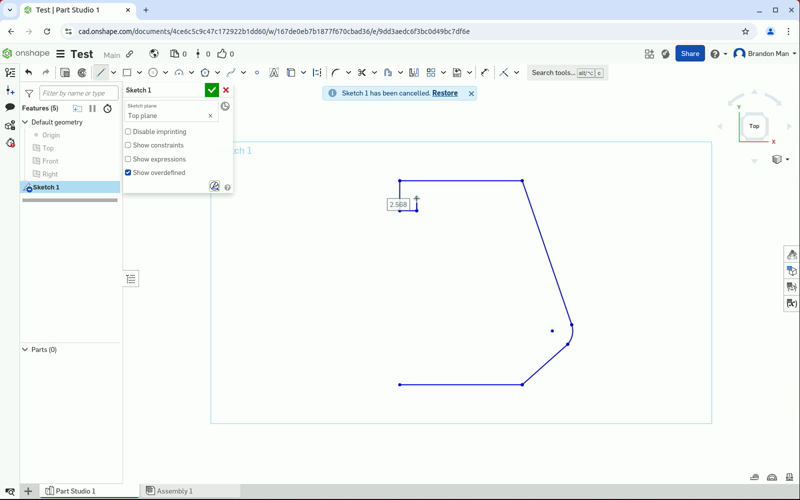
mouse_move(505, 198)
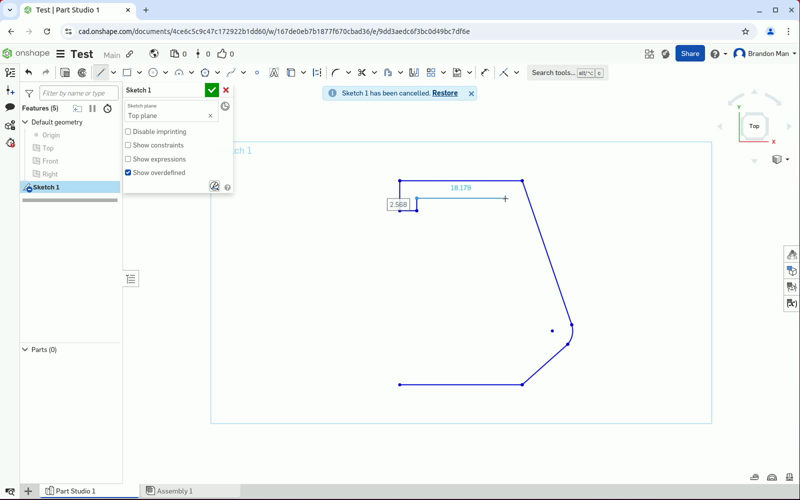
click(505, 198)
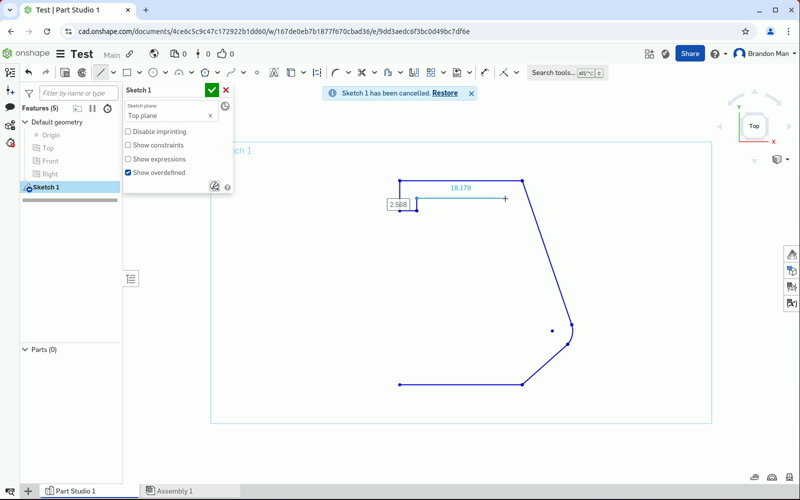
key_up(shift)
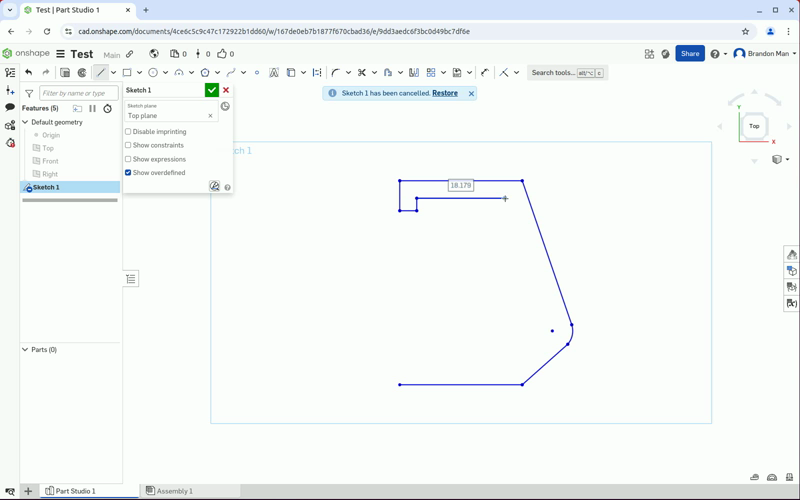
key_down(shift)
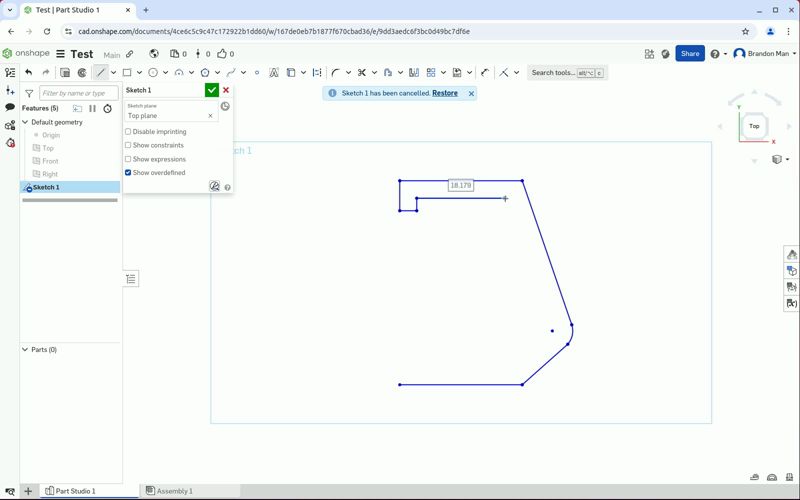
mouse_move(505, 367)
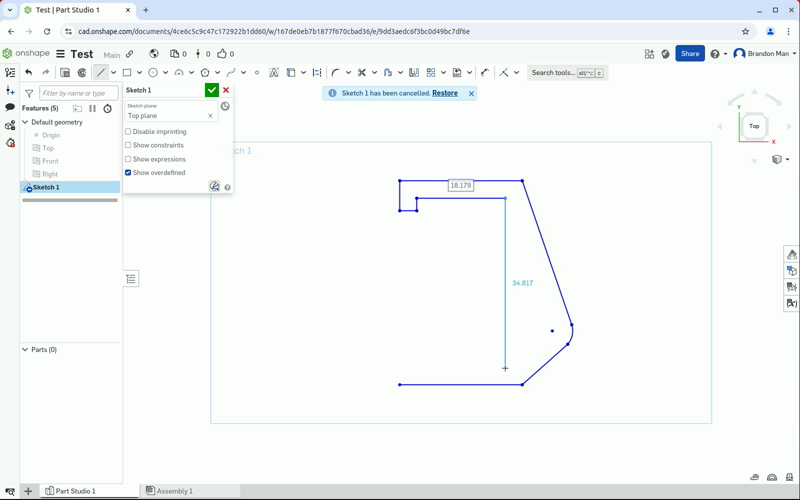
click(505, 367)
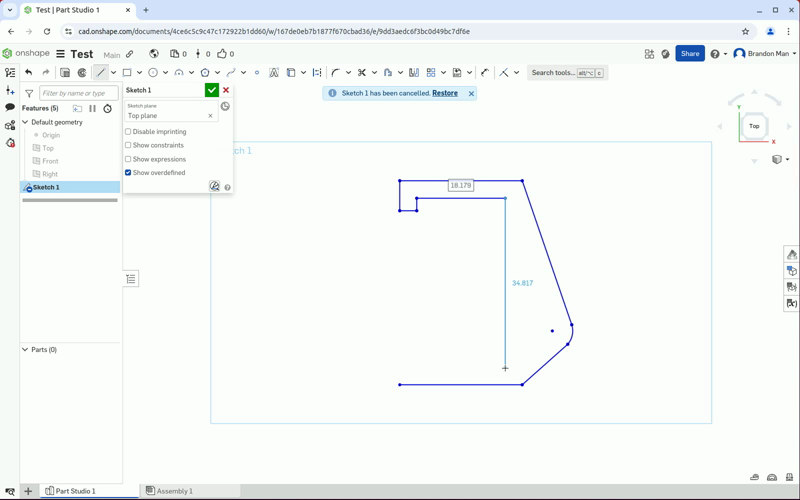
key_up(shift)
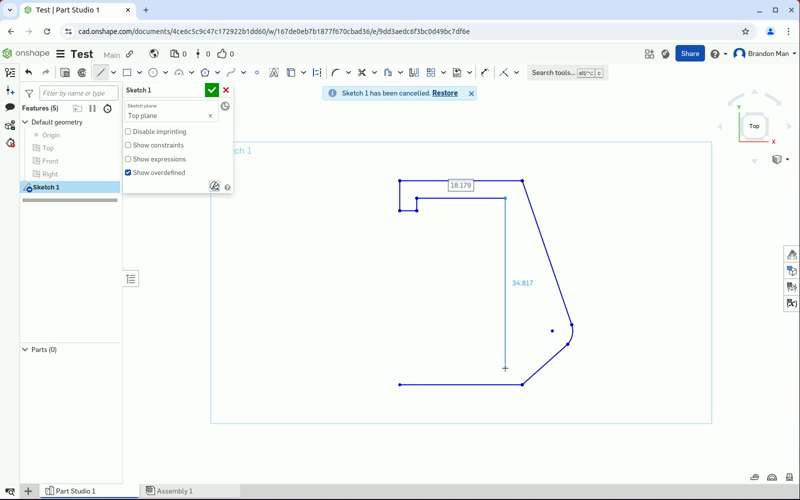
key_down(shift)
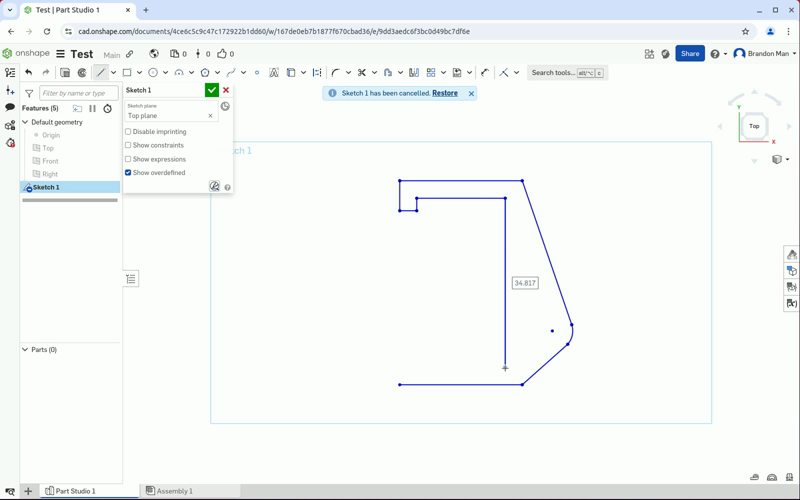
mouse_move(416, 367)
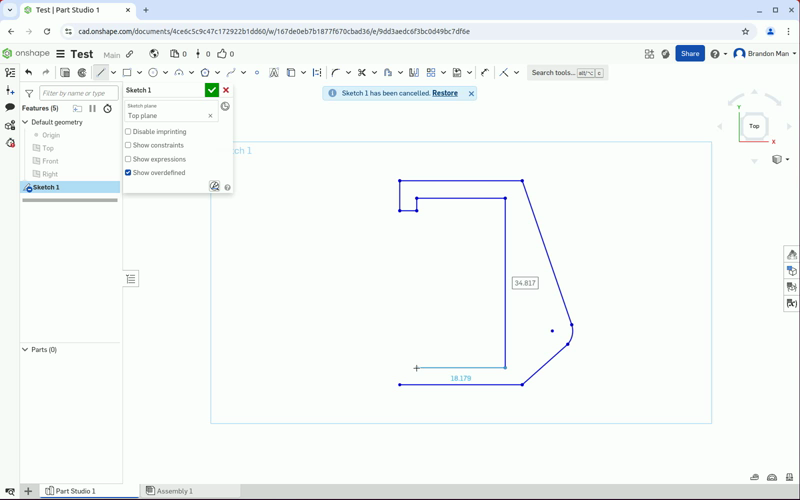
click(416, 367)
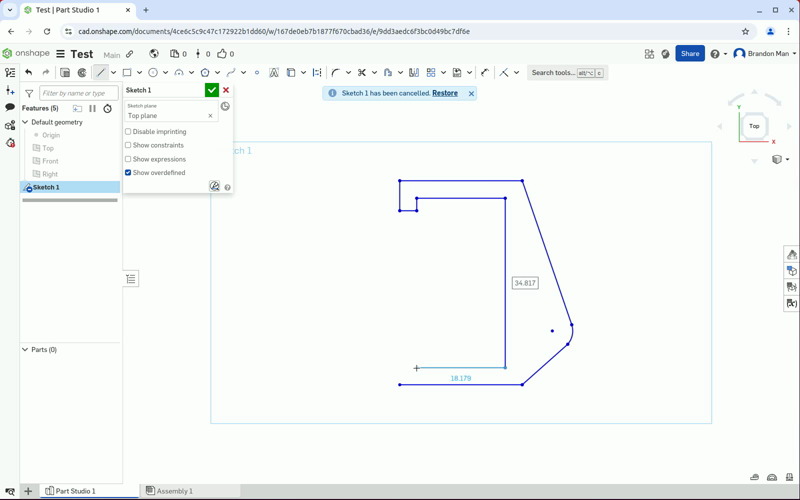
key_up(shift)
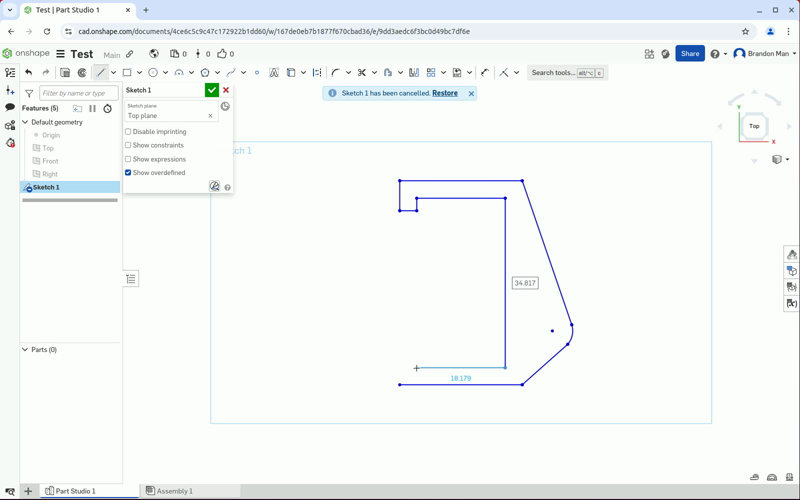
key_down(shift)
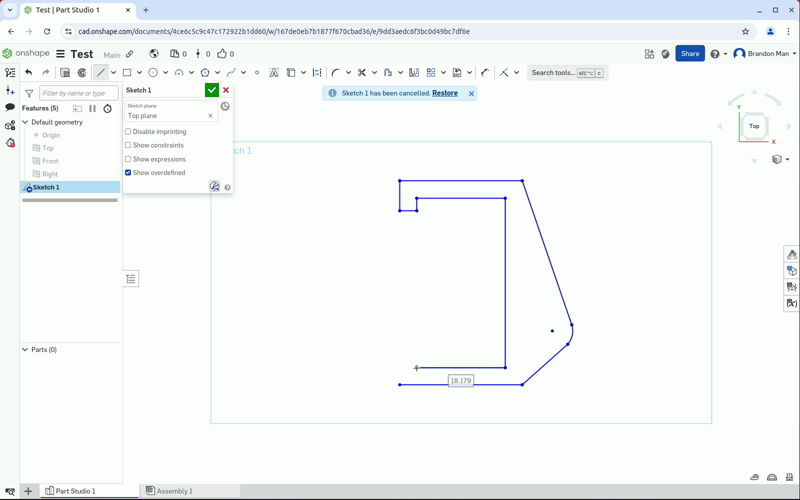
mouse_move(447, 367)
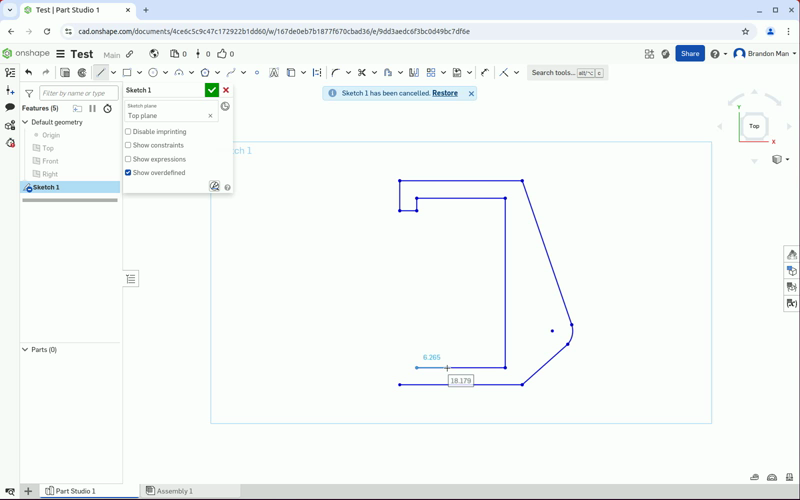
mouse_move(416, 354)
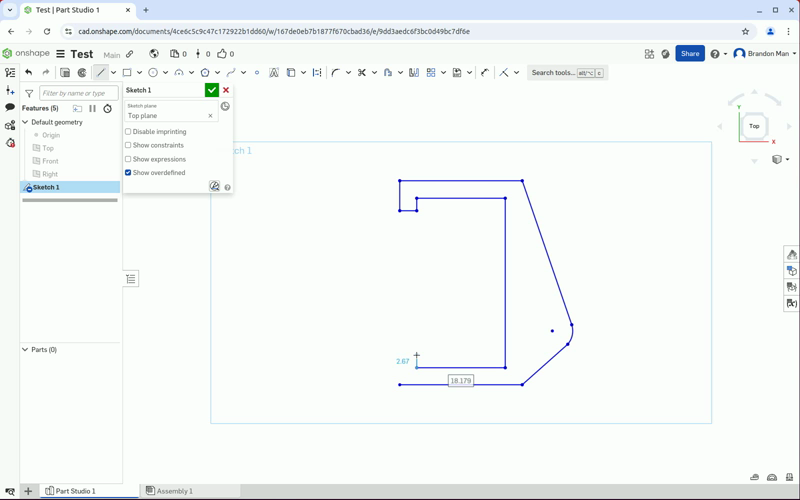
click(416, 354)
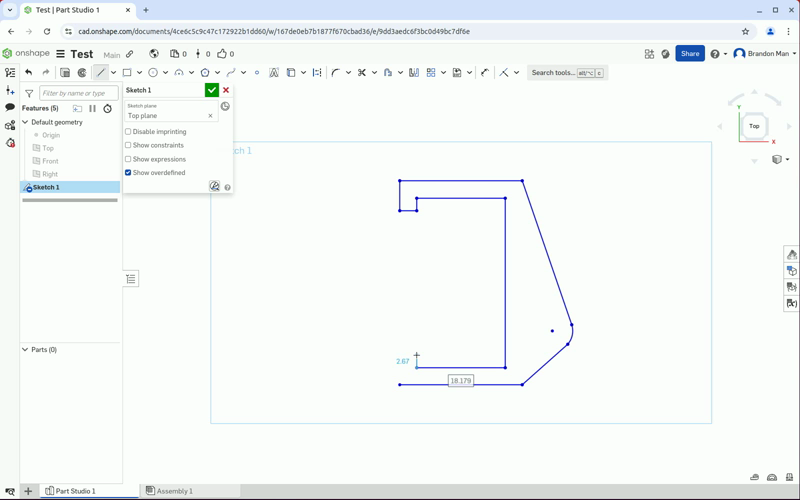
key_up(shift)
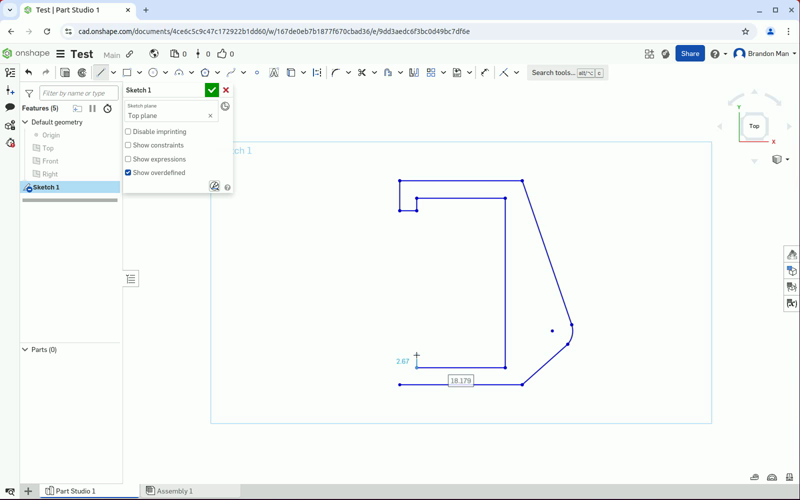
key_down(shift)
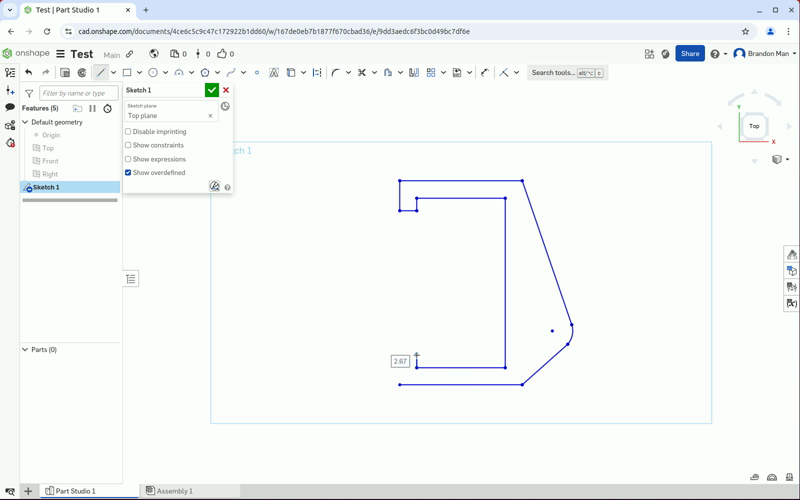
mouse_move(447, 354)
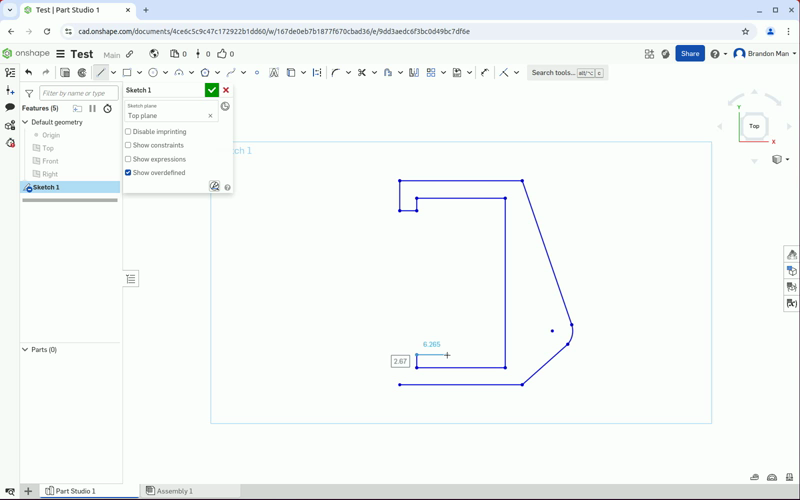
mouse_move(399, 354)
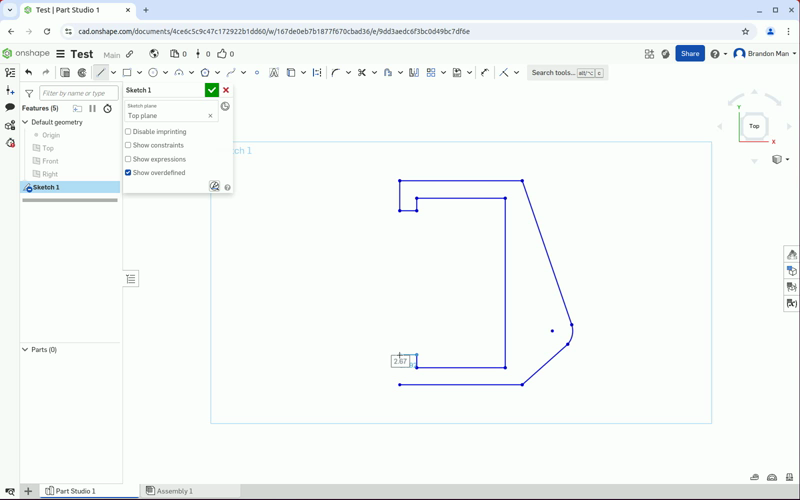
click(399, 354)
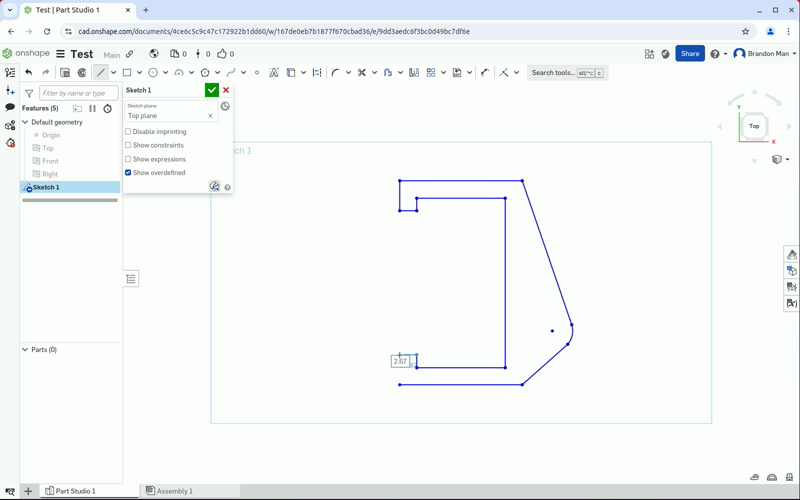
key_up(shift)
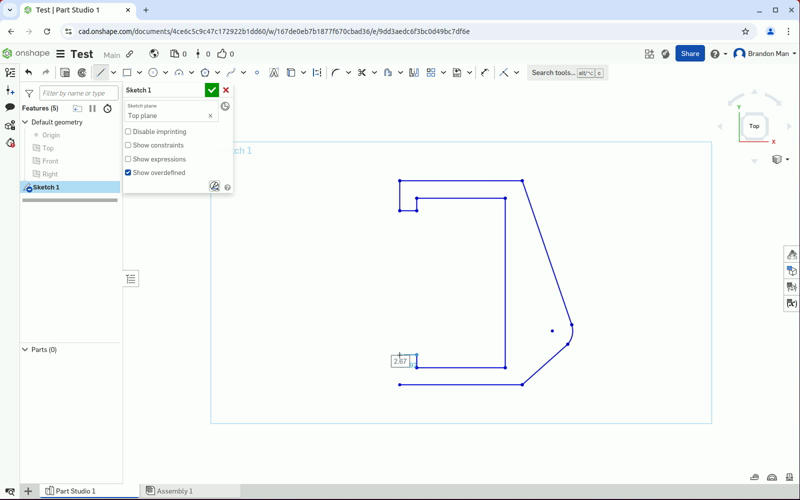
mouse_move(429, 354)
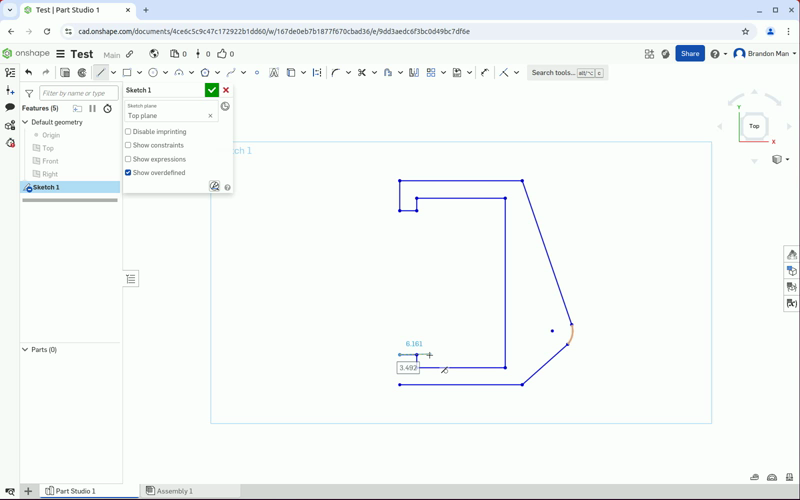
key_down(shift)
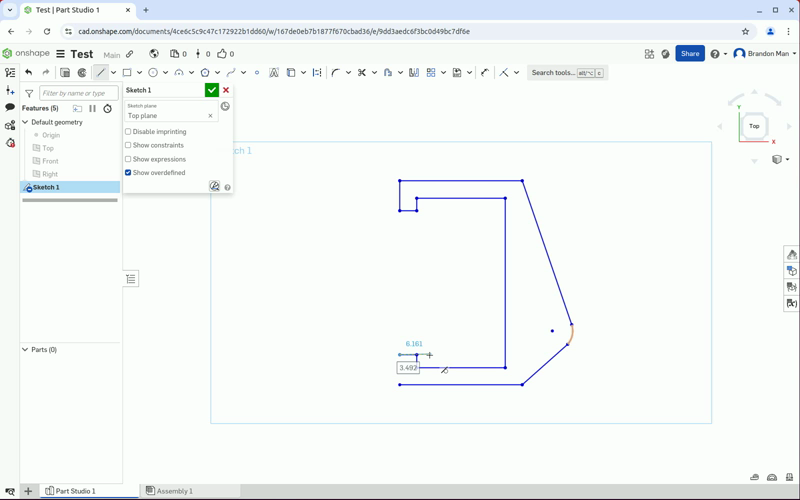
mouse_move(399, 384)
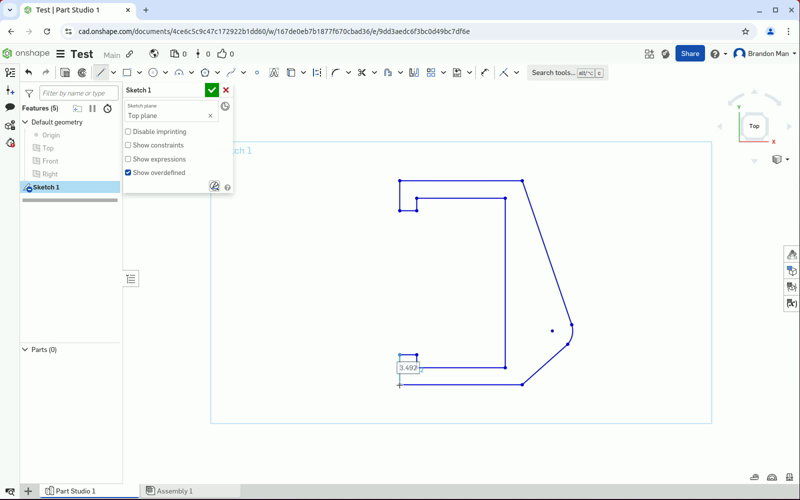
key_up(shift)
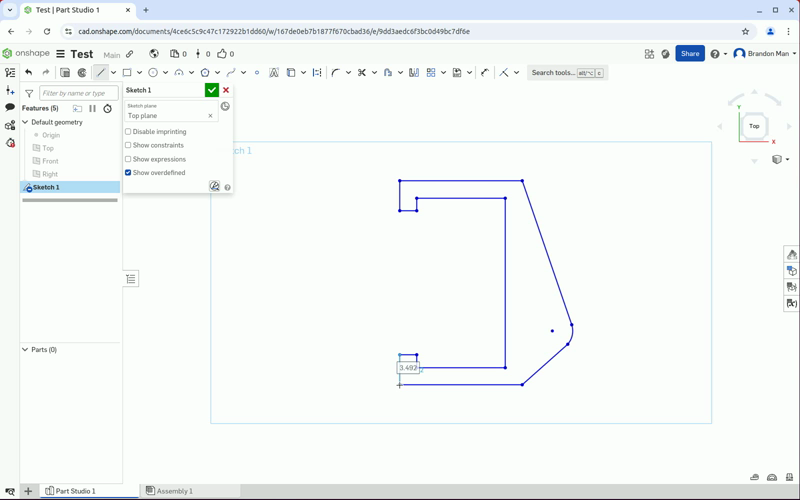
click(399, 384)
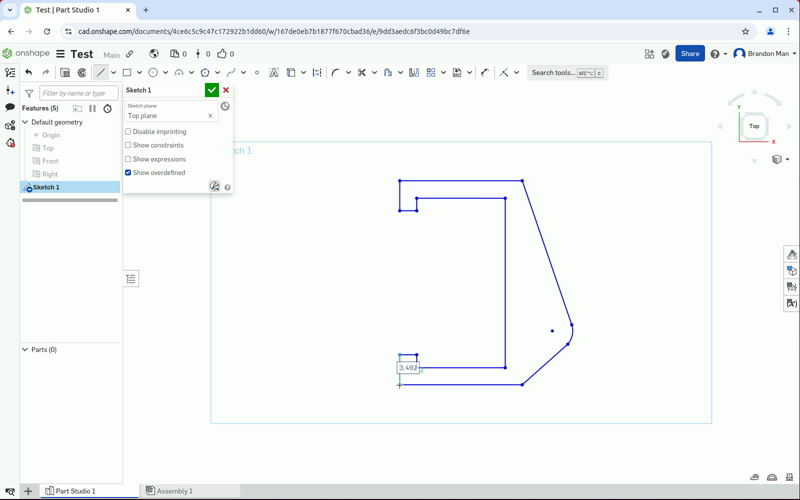
key(esc)
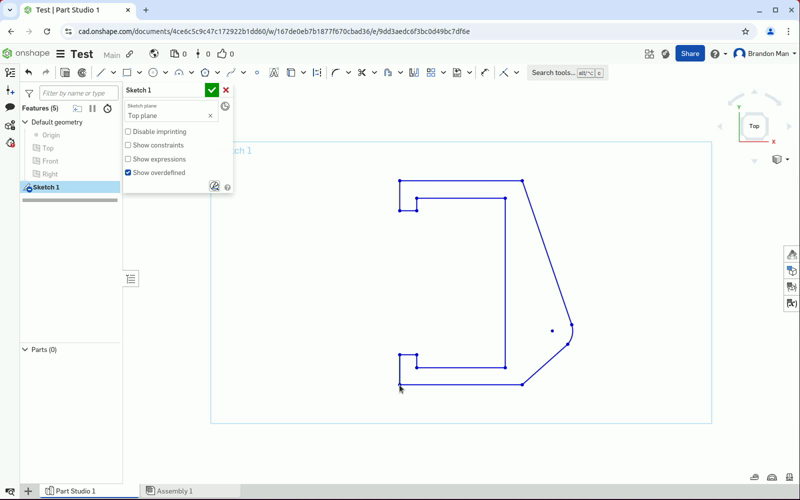
key(c)
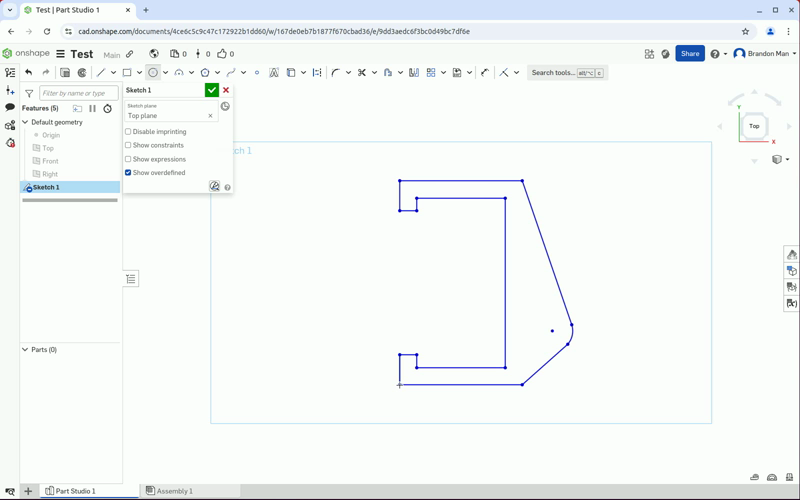
key_down(shift)
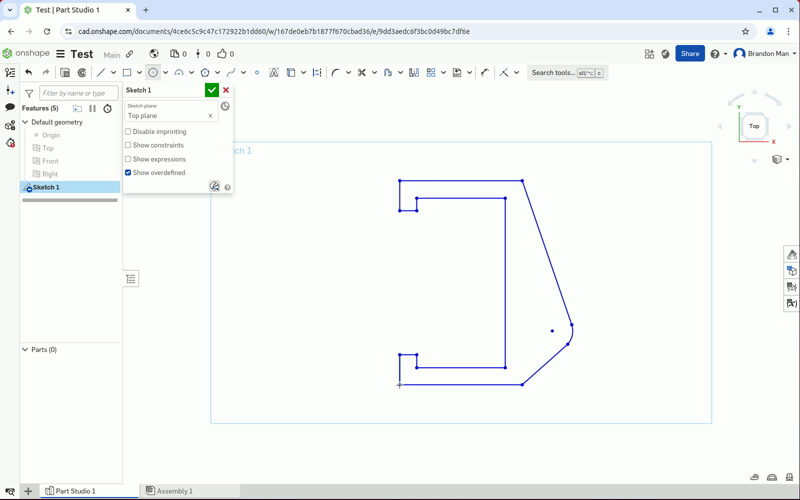
mouse_move(556, 331)
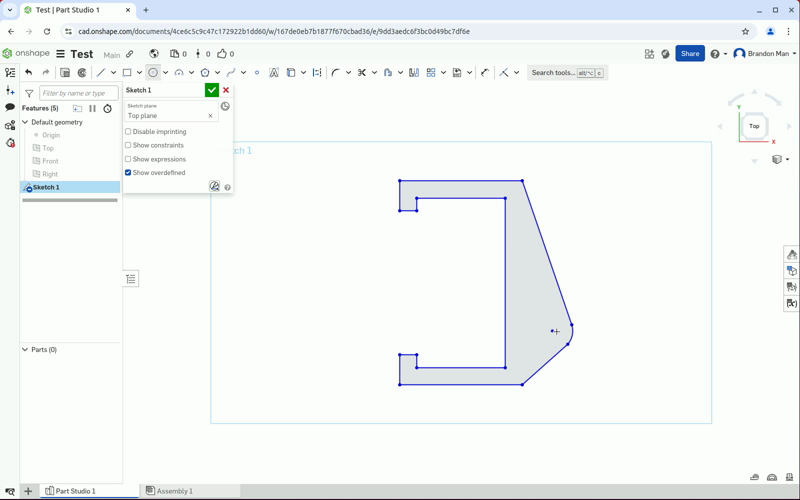
scroll(6)
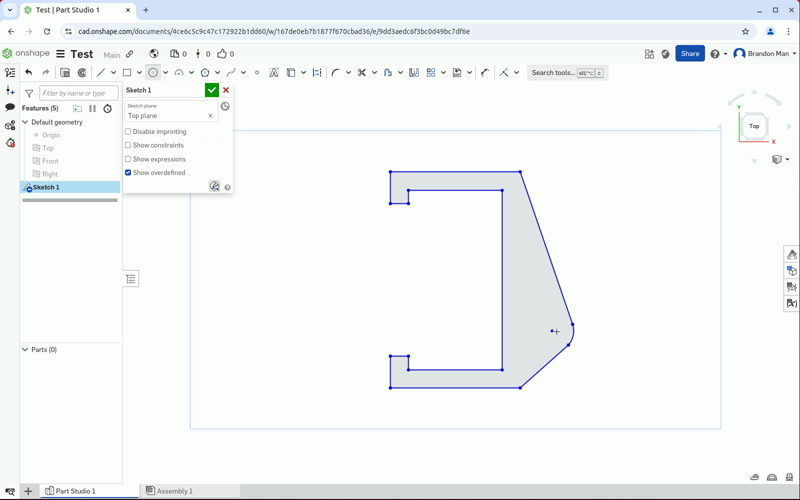
scroll(6)
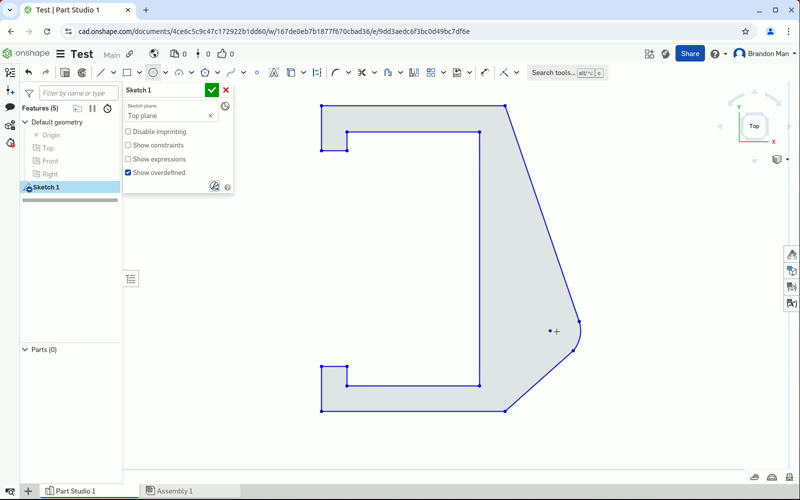
scroll(6)
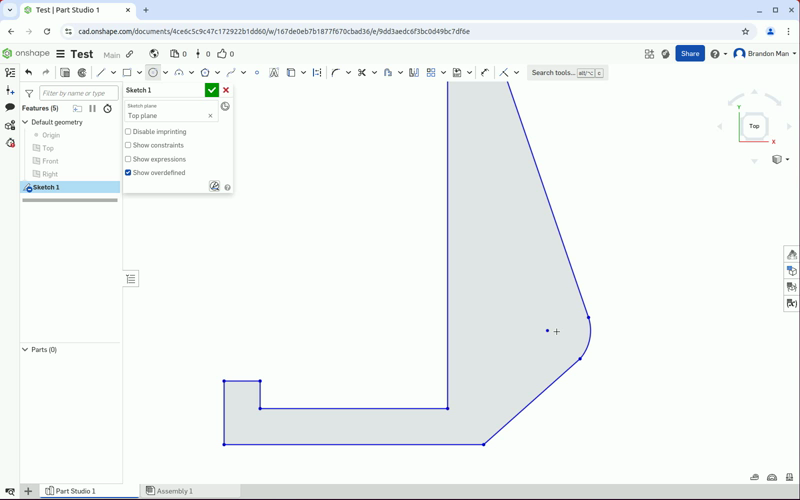
scroll(6)
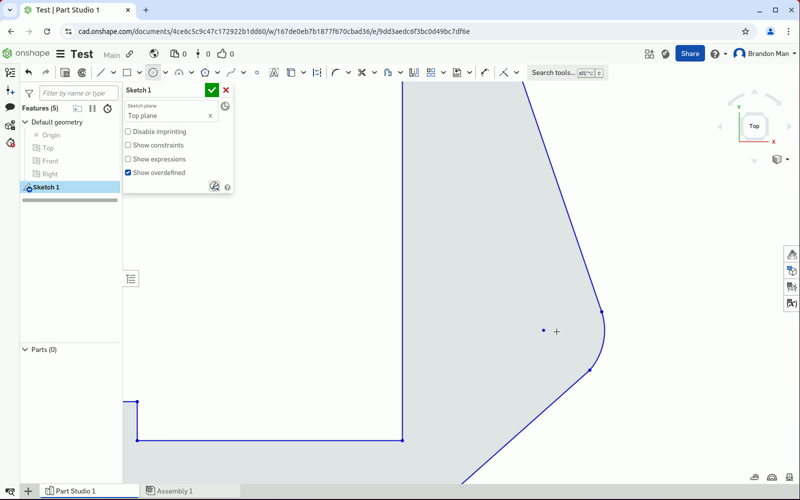
scroll(6)
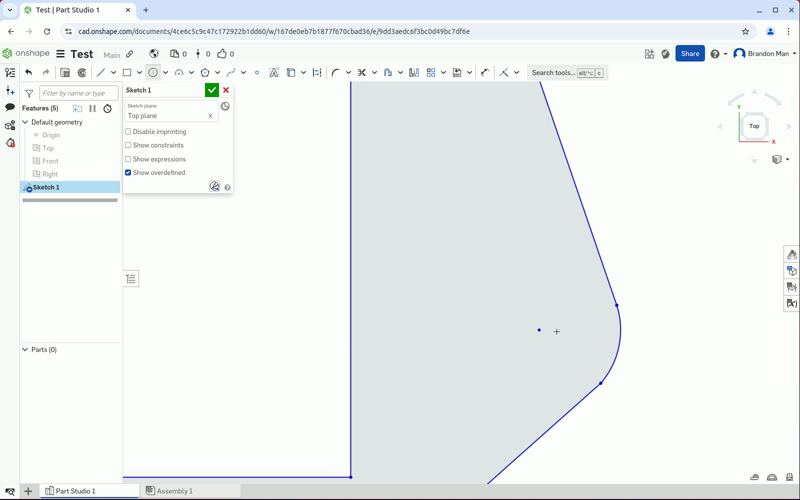
scroll(6)
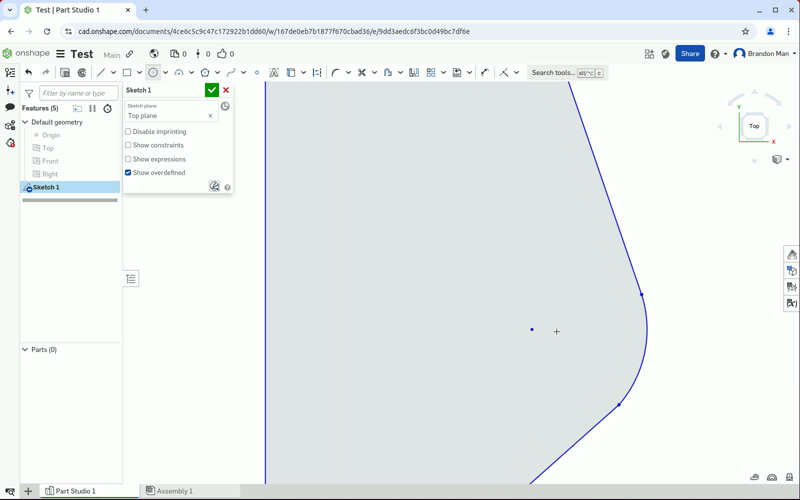
scroll(6)
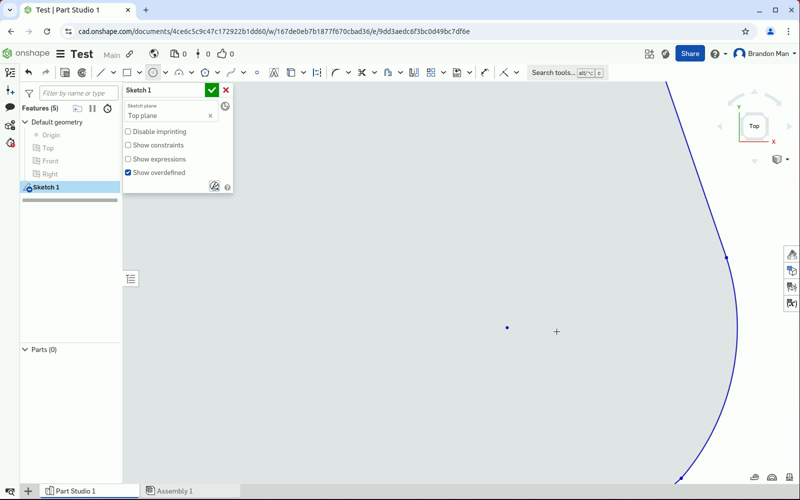
click(556, 331)
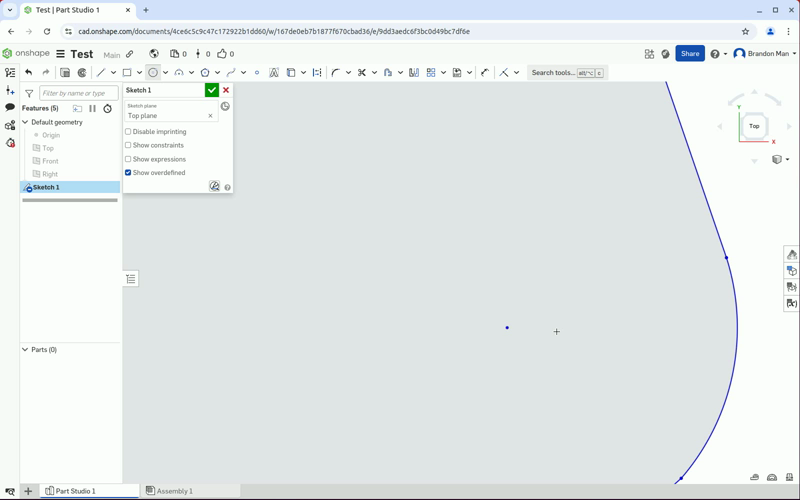
scroll(-6)
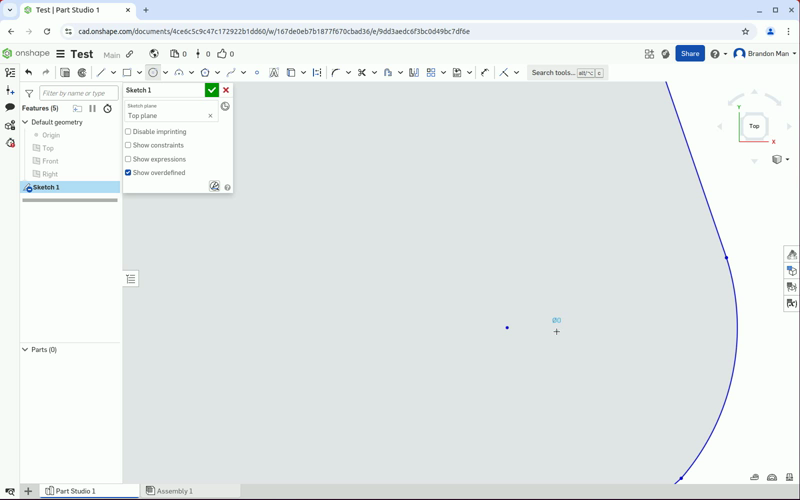
scroll(-6)
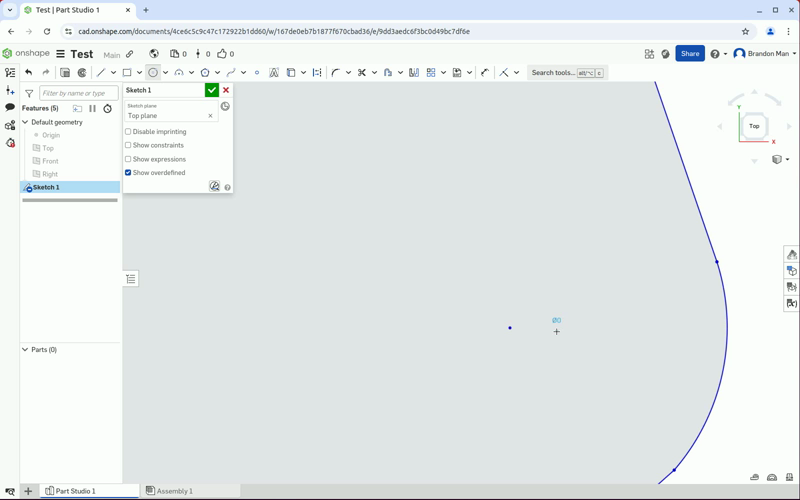
scroll(-6)
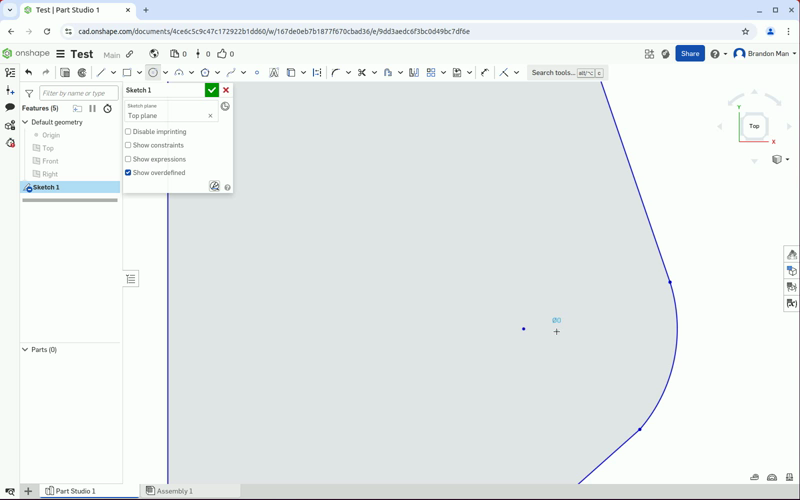
scroll(-6)
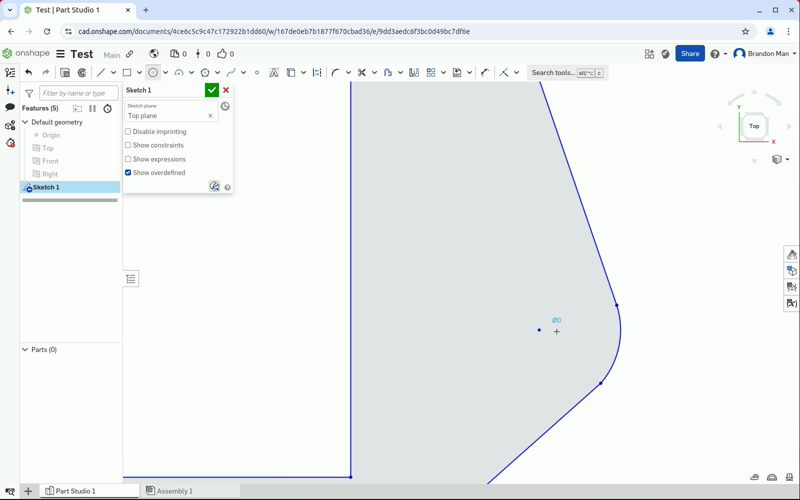
scroll(-6)
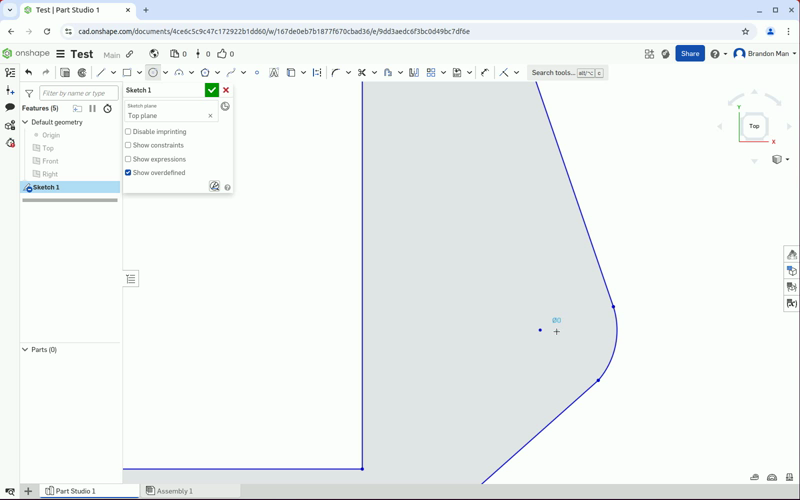
scroll(-6)
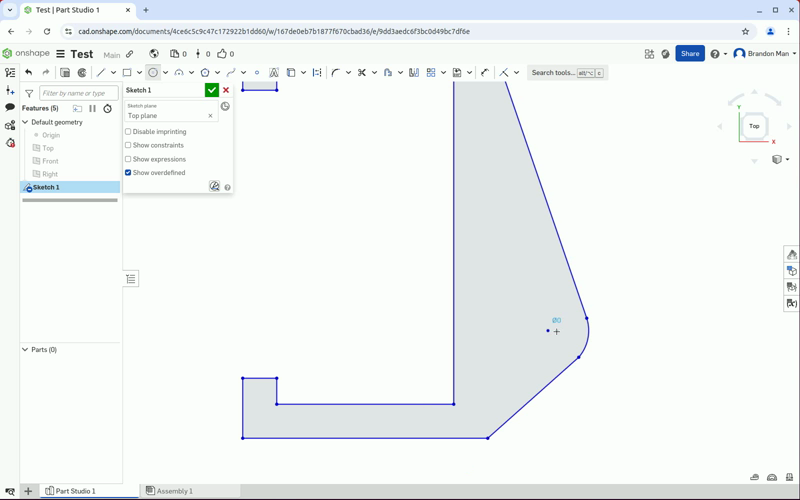
scroll(-6)
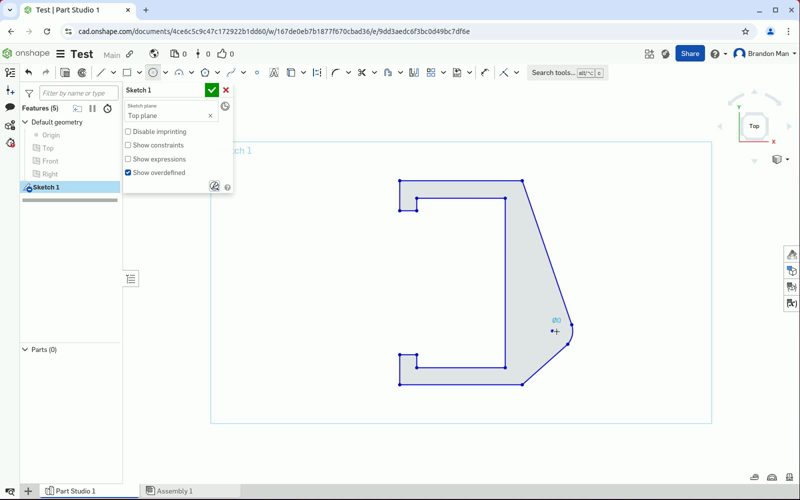
key_up(shift)
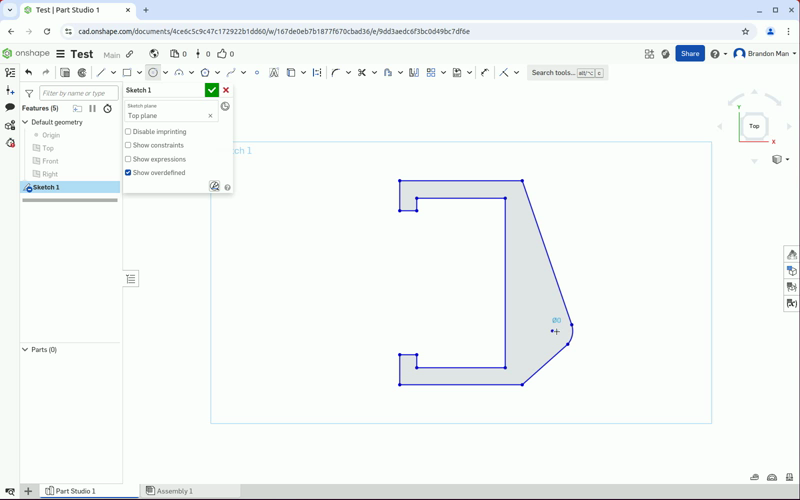
mouse_move(563, 331)
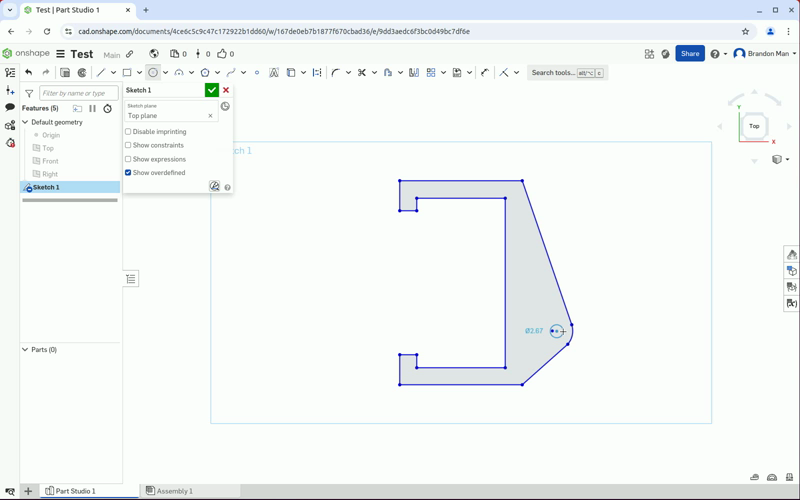
click(563, 331)
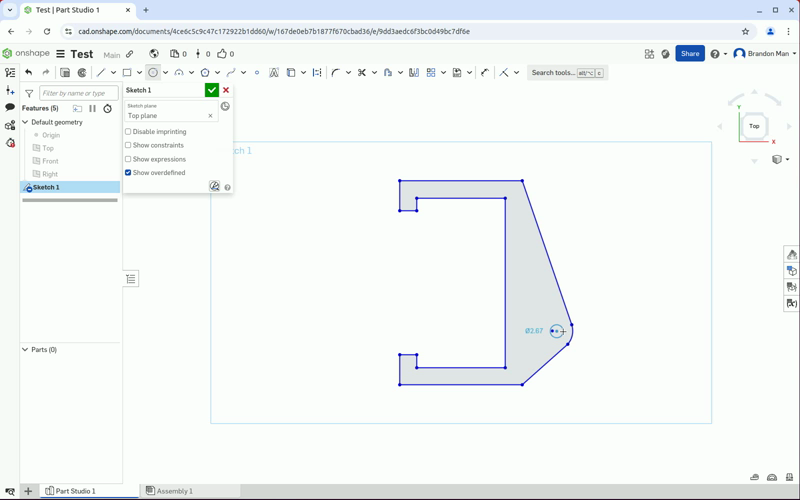
key(esc)
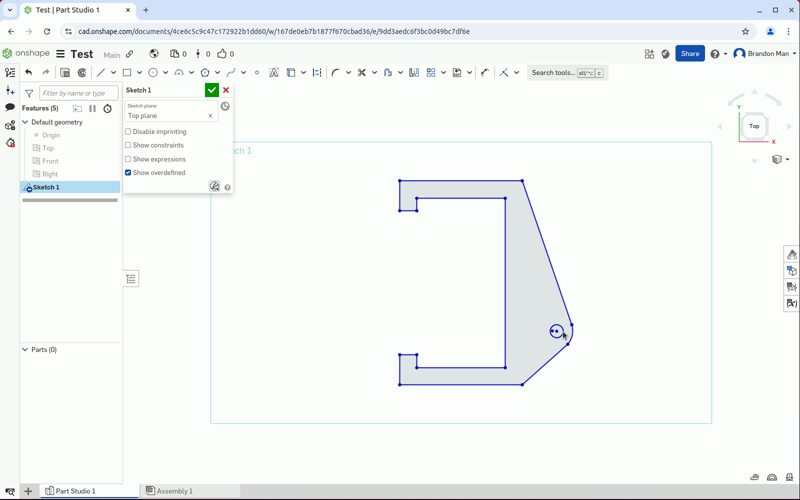
mouse_move(529, 284)
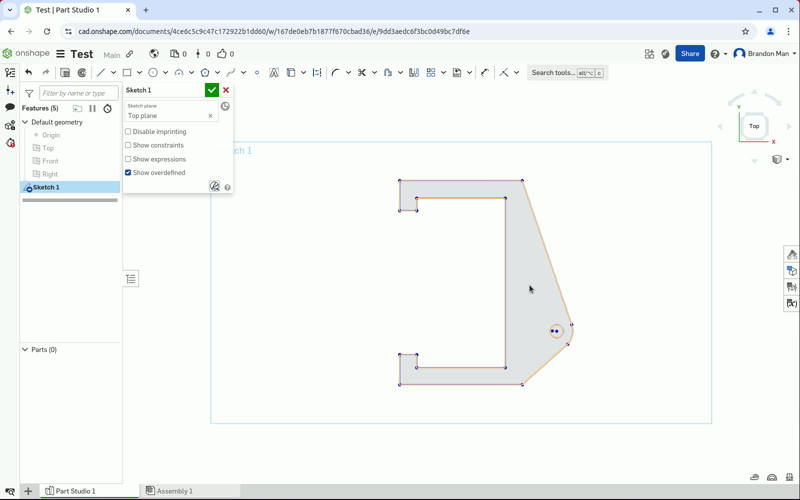
click(529, 284)
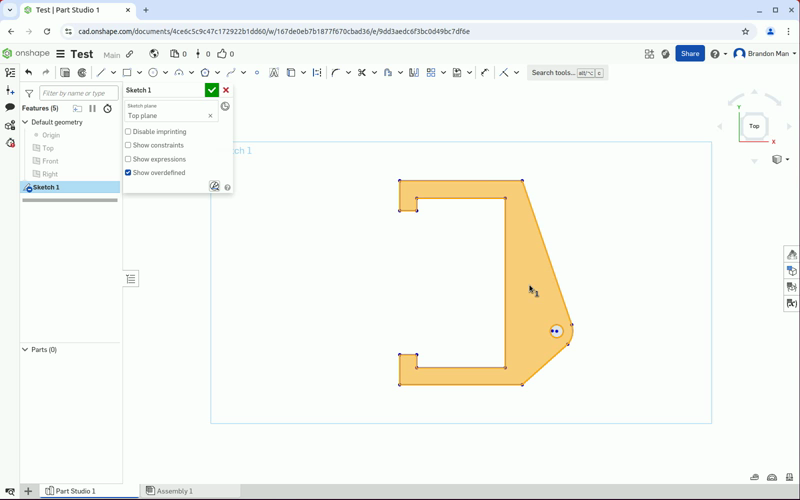
mouse_move(73, 352)
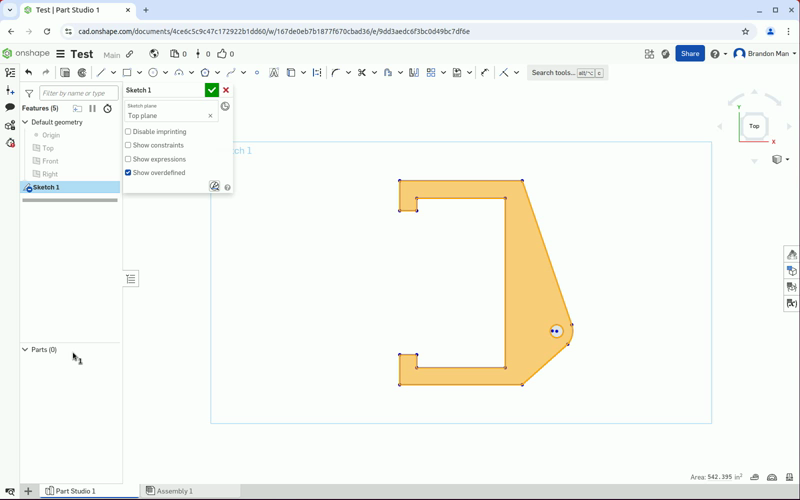
key(shift+y)
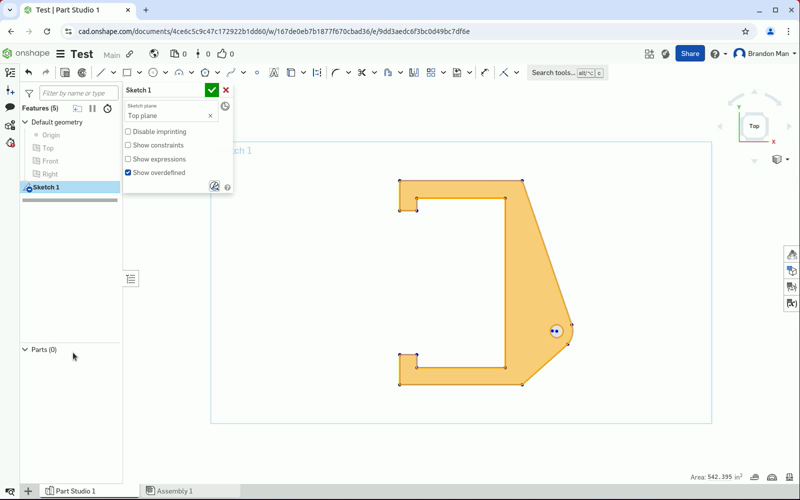
key(shift+e)
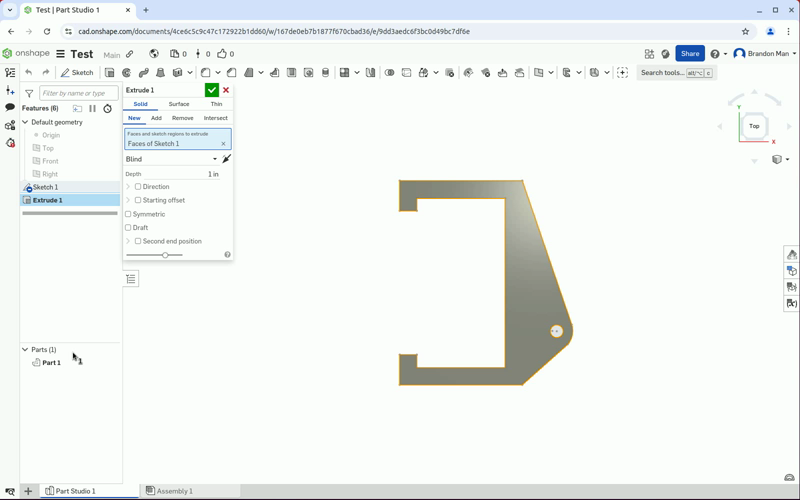
mouse_move(143, 106)
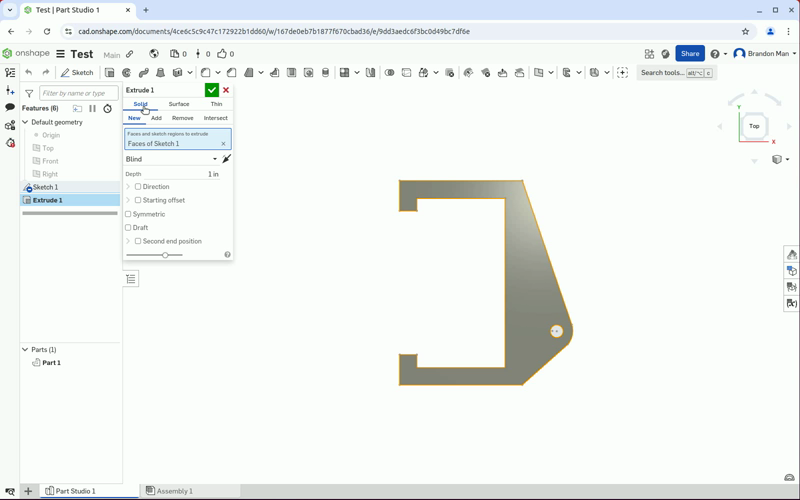
click(143, 106)
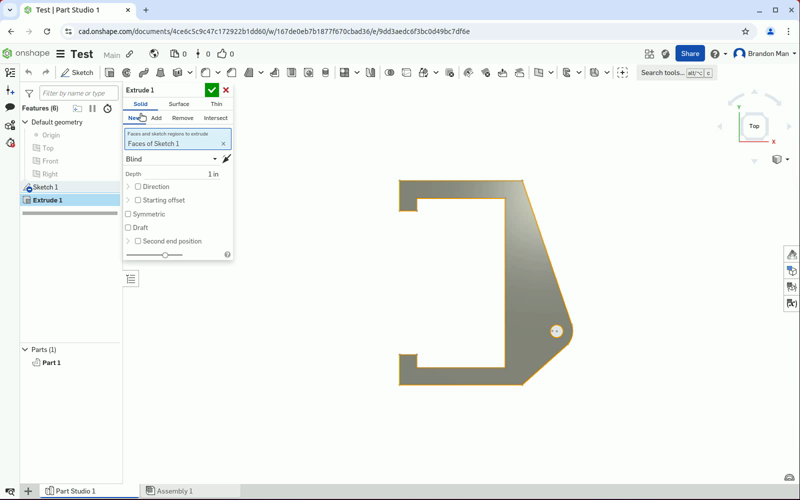
mouse_move(137, 120)
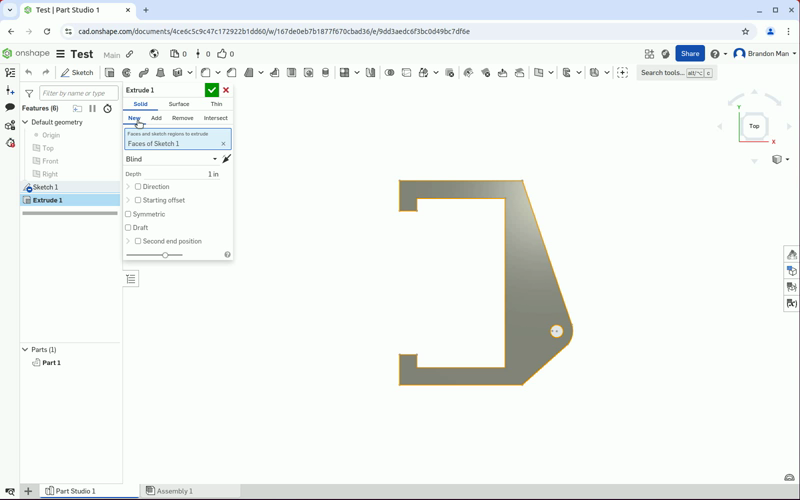
click(137, 120)
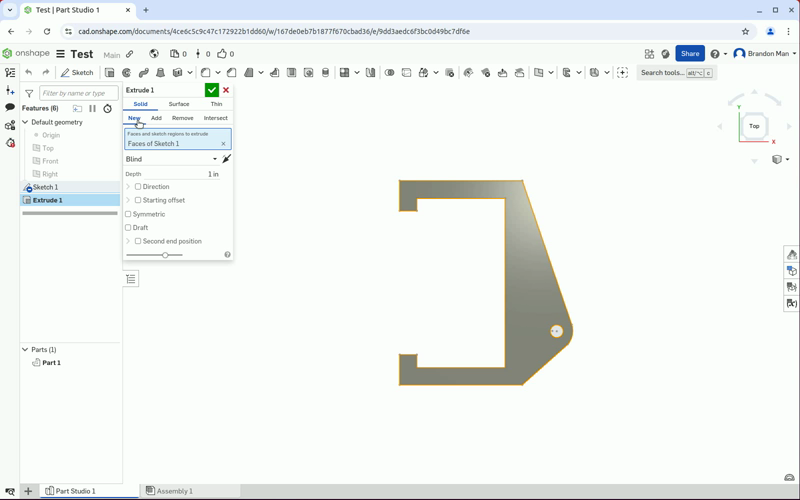
key(tab, 4)
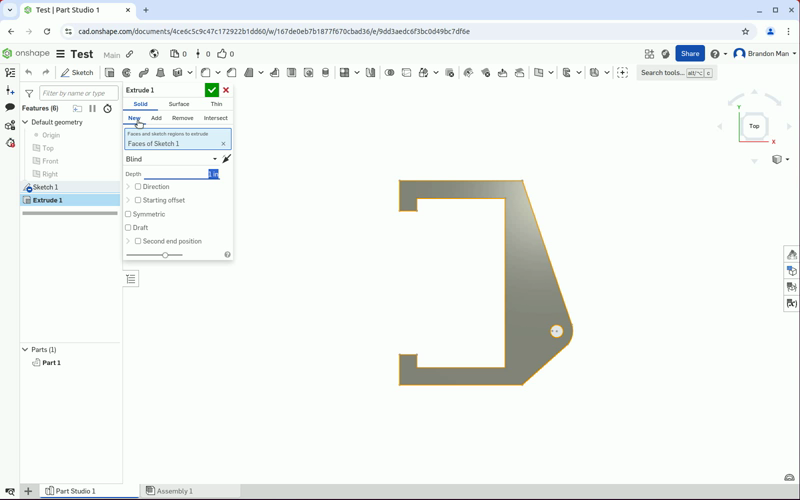
text(6.018)
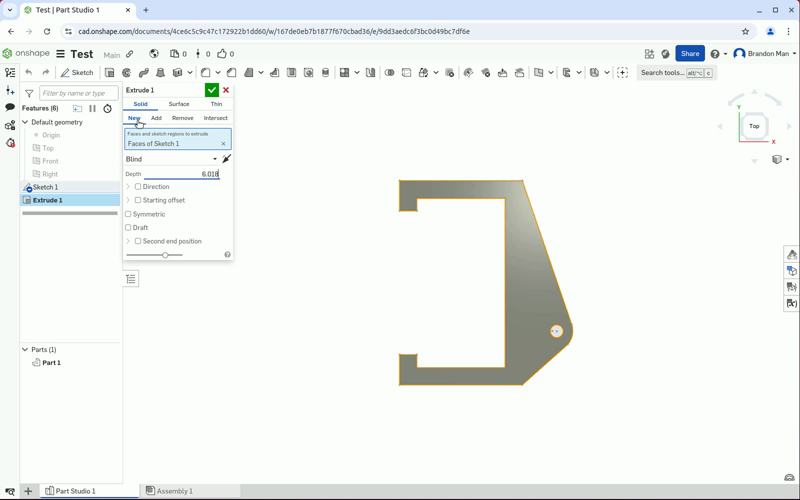
key(enter)
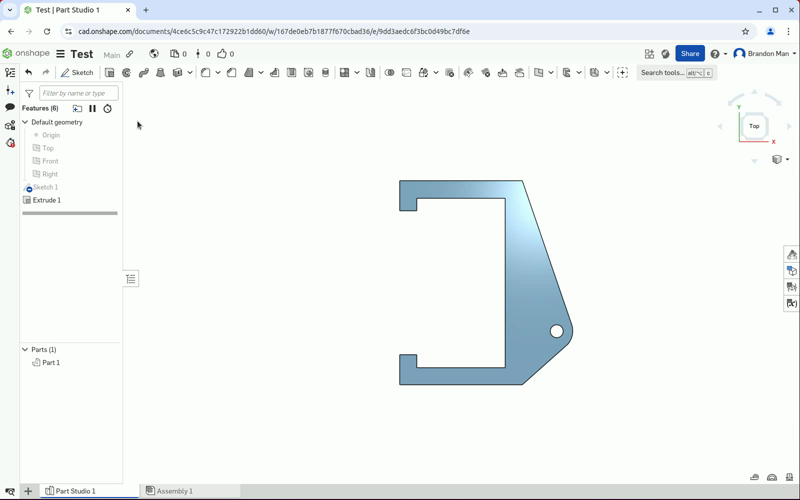
key(shift+h)
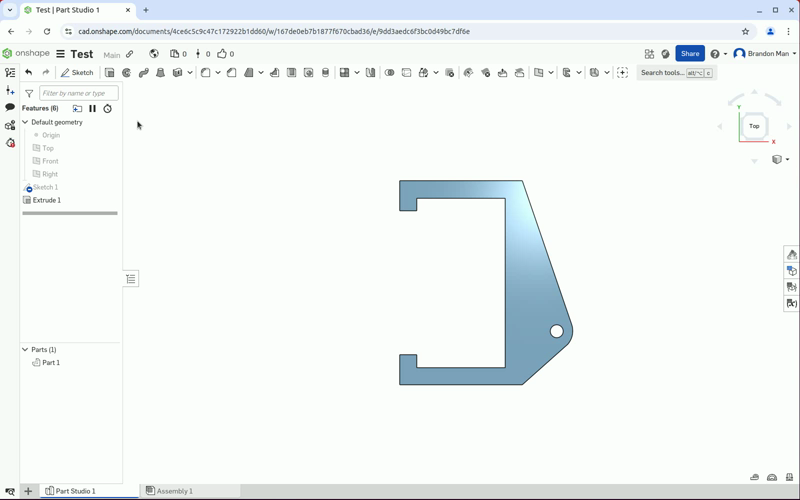
key(shift+h)
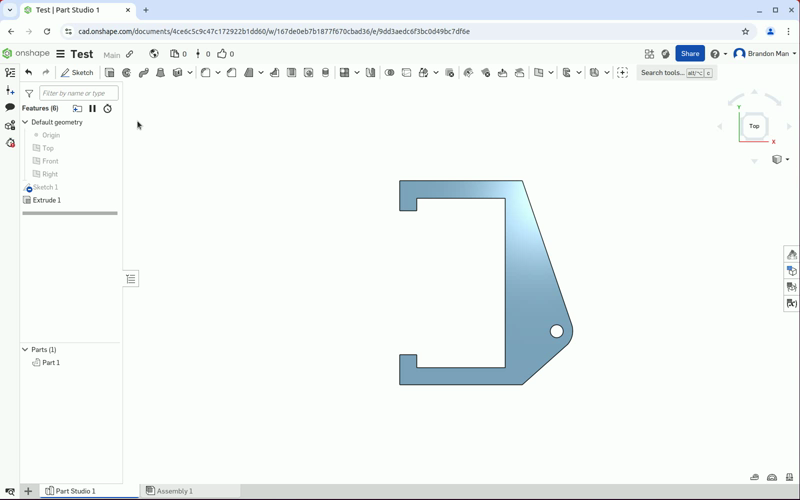
mouse_move(73, 189)
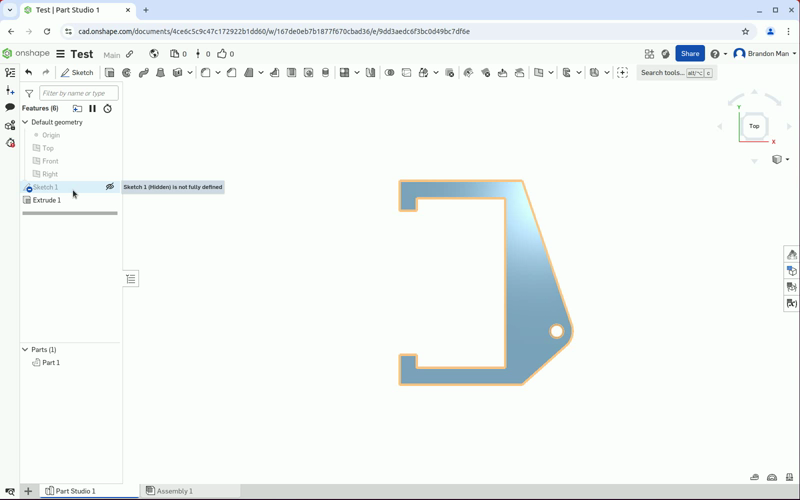
click(73, 189)
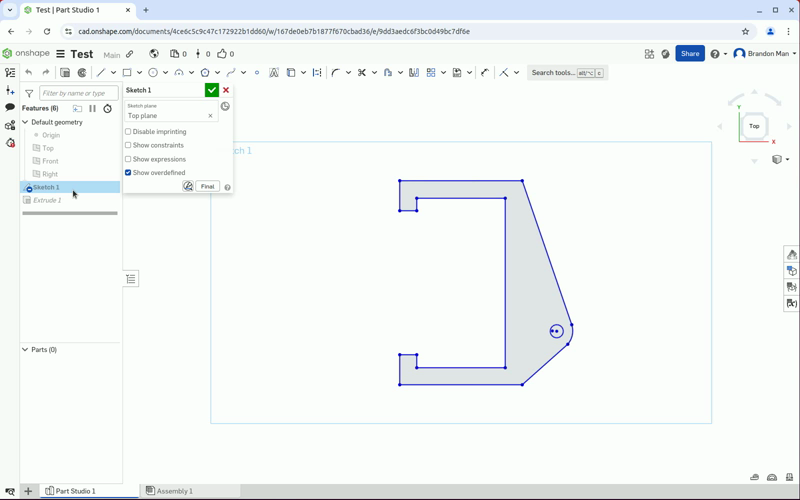
mouse_move(229, 92)
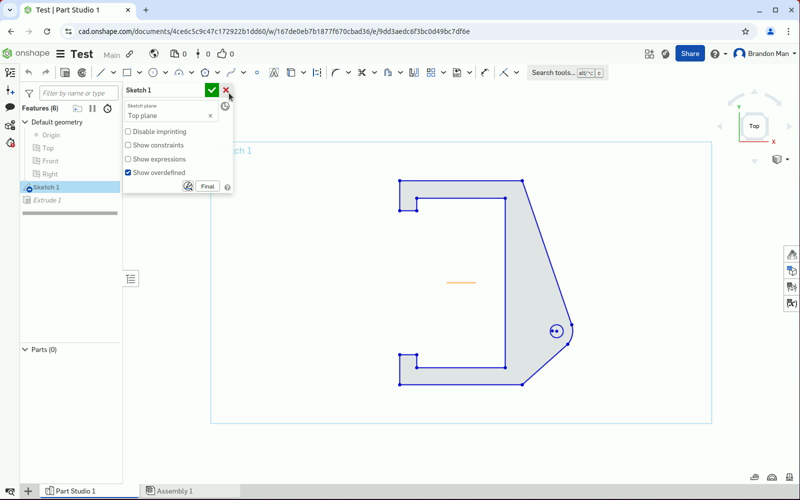
click(229, 92)
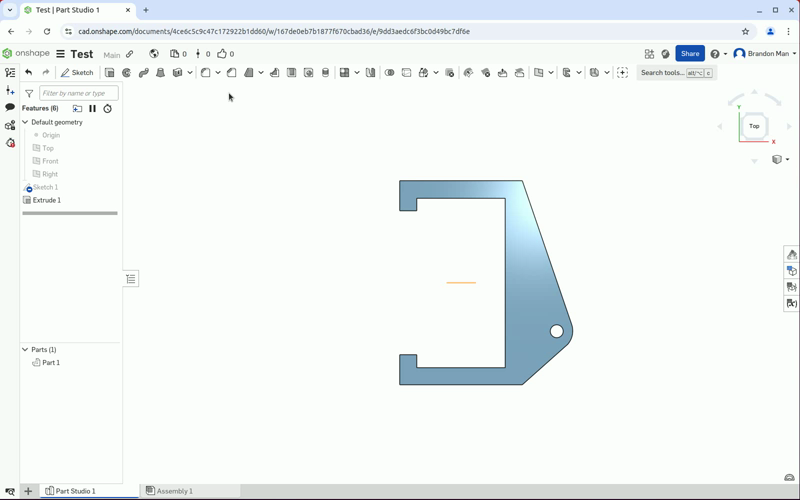
mouse_move(541, 75)
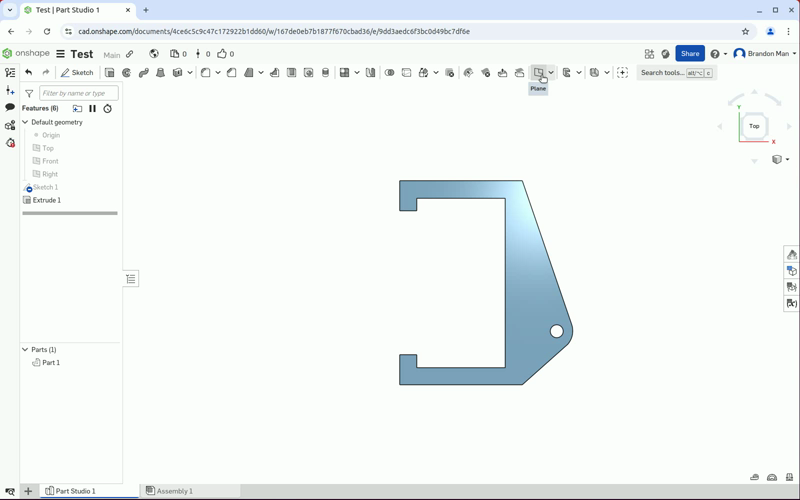
click(541, 75)
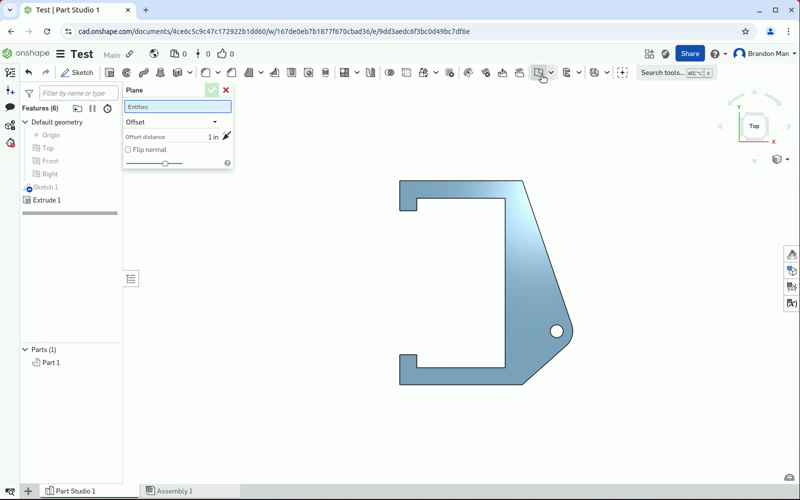
mouse_move(73, 150)
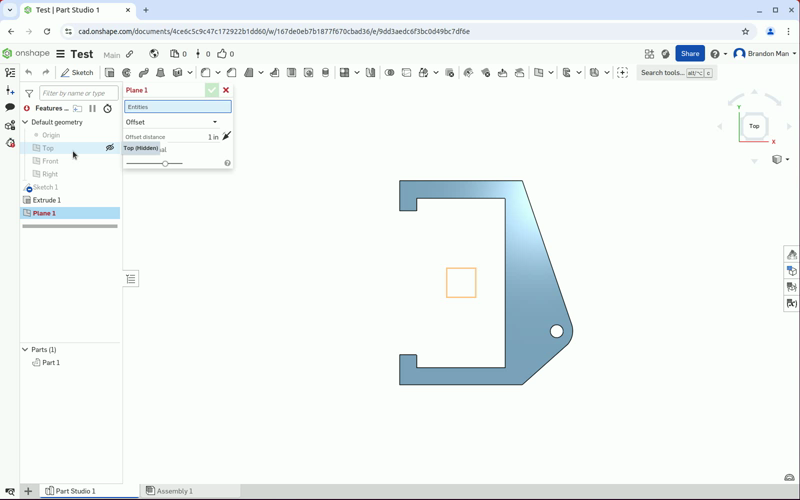
click(73, 150)
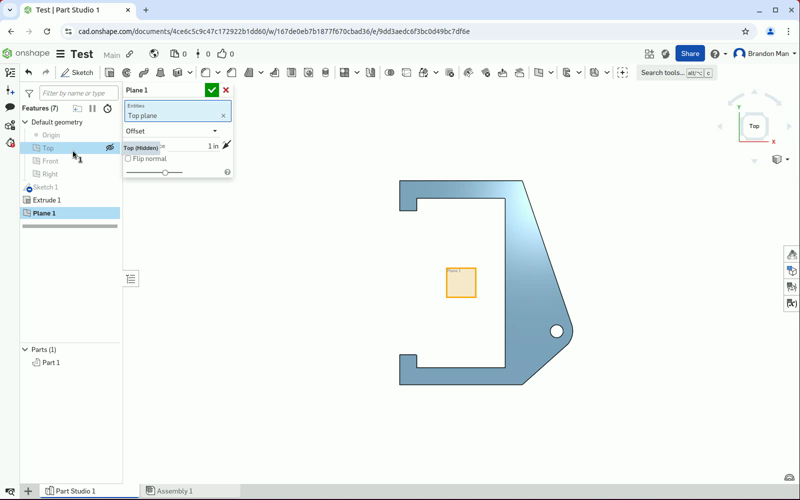
key(tab, 2)
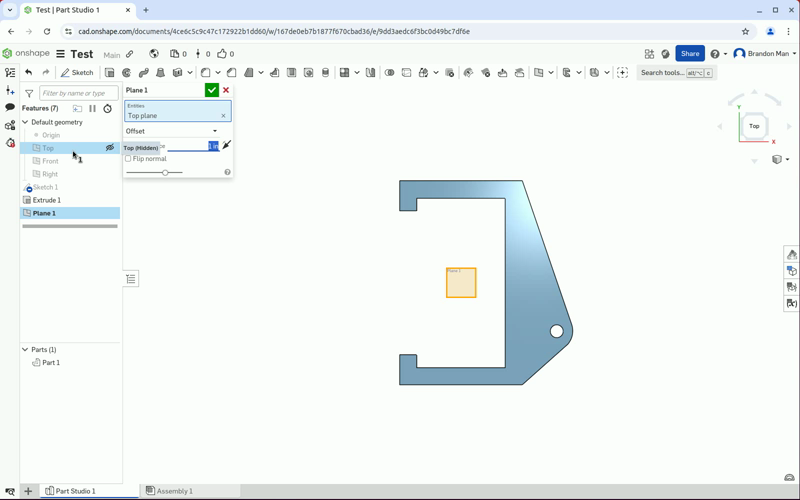
text(6.008)
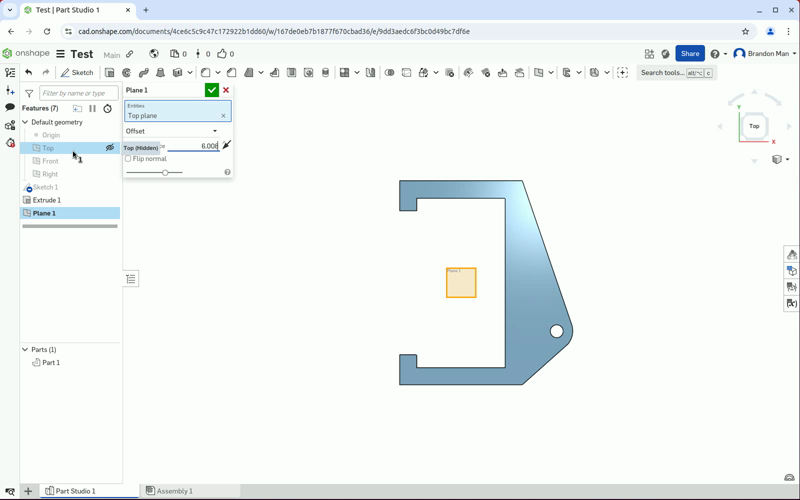
key(enter, 2)
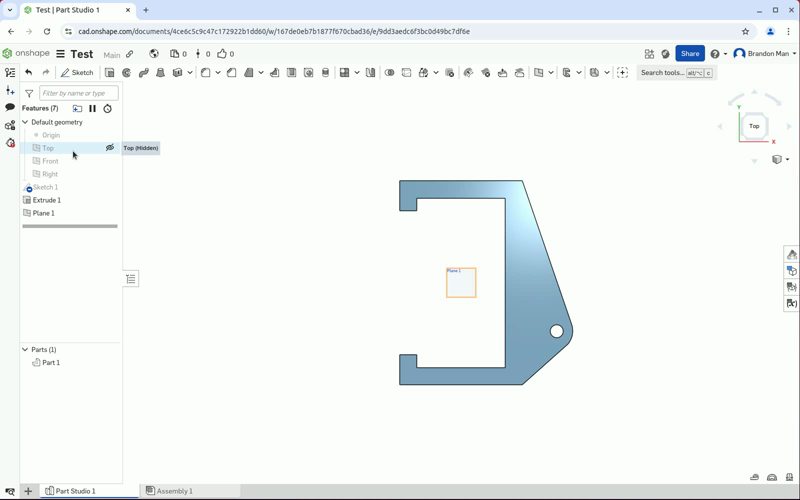
key(shift+s)
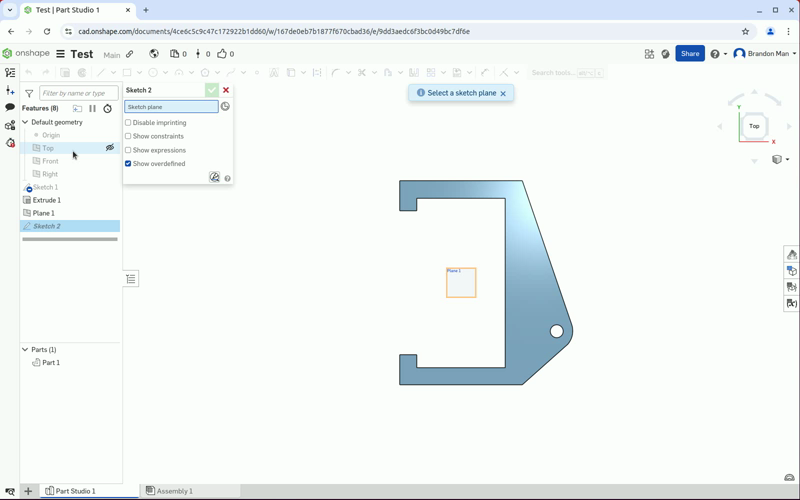
mouse_move(73, 215)
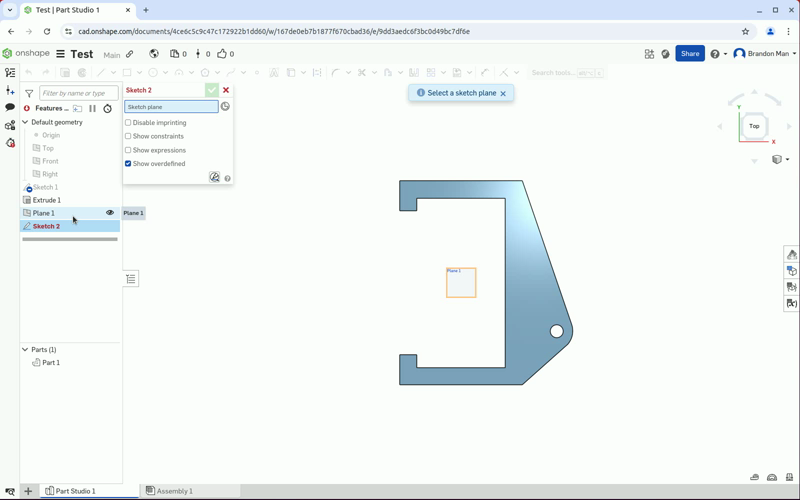
click(73, 215)
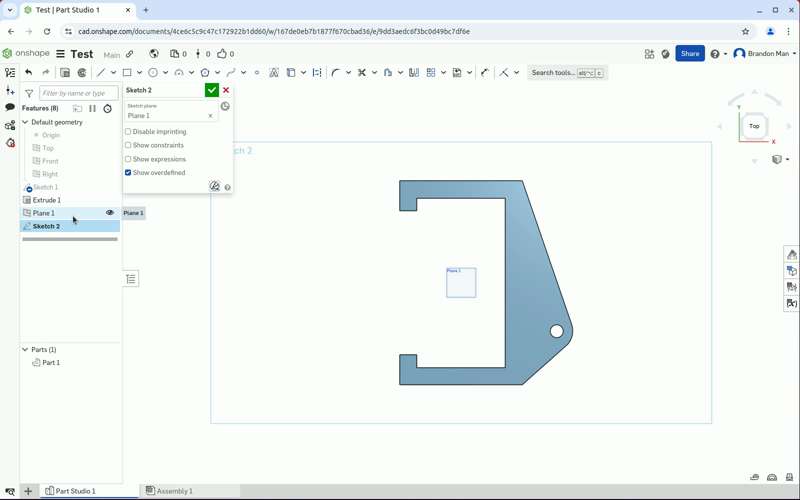
mouse_move(73, 352)
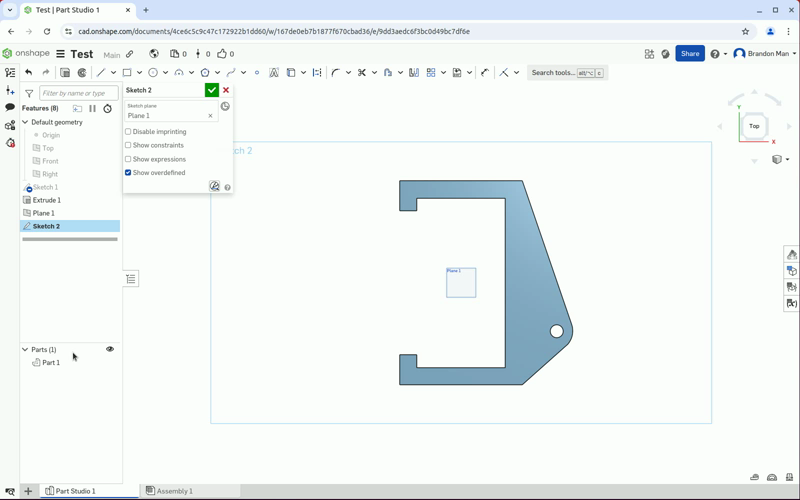
key(y)
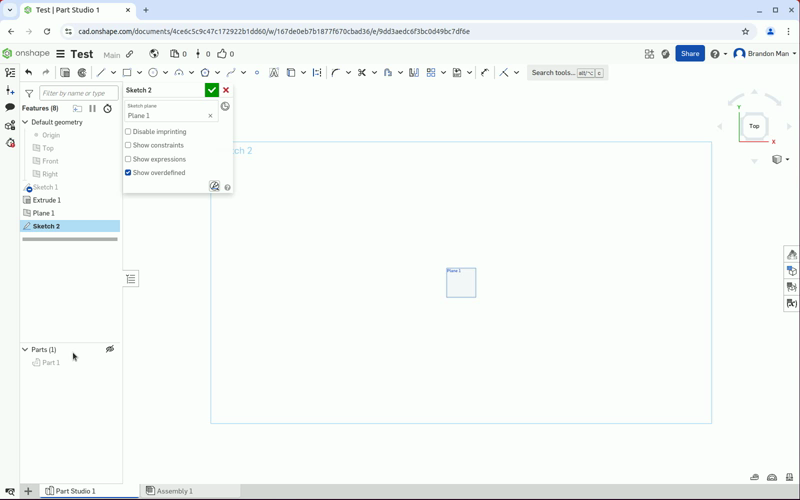
key(l)
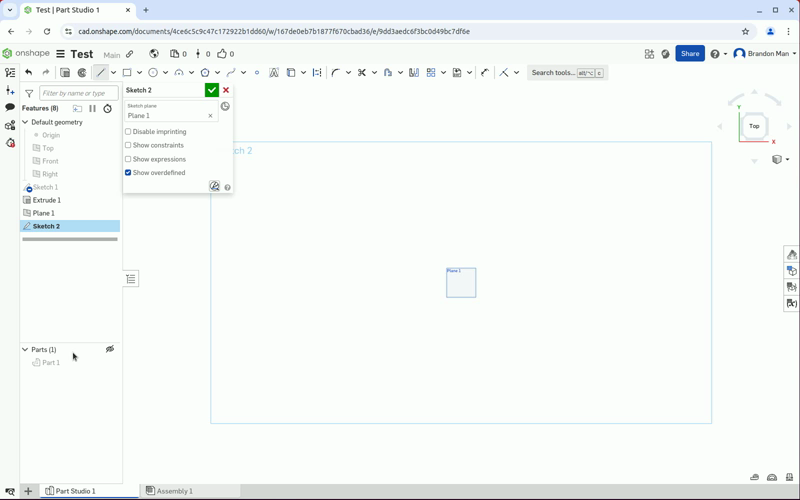
key_down(shift)
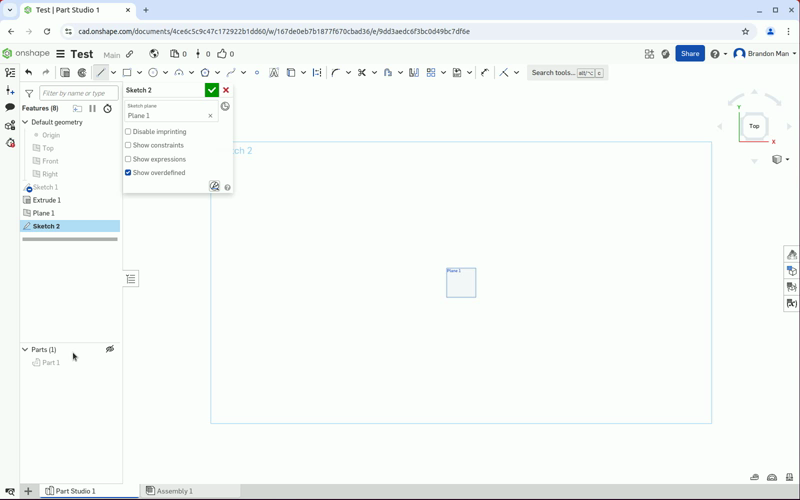
mouse_move(504, 384)
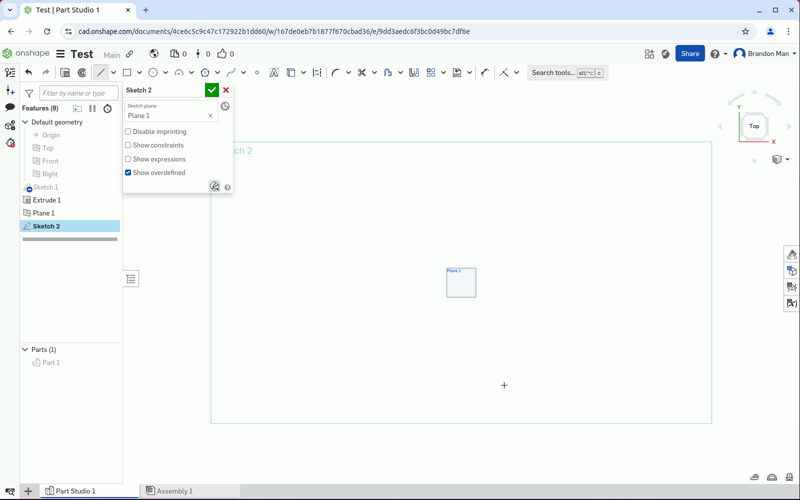
click(504, 384)
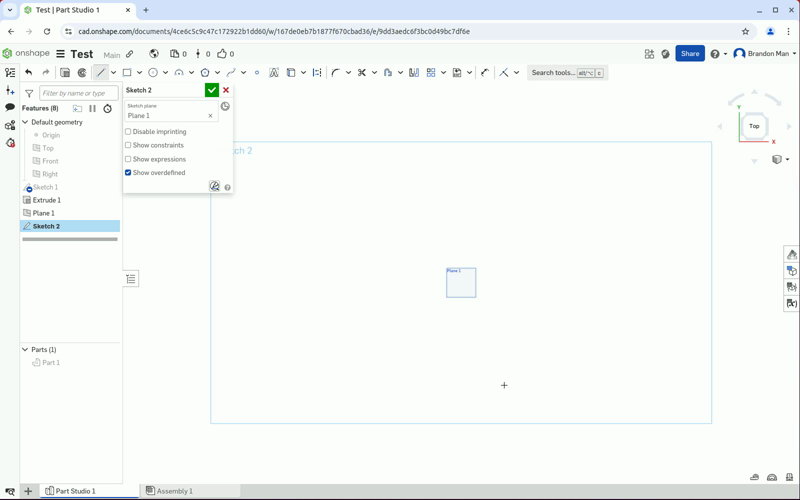
key_up(shift)
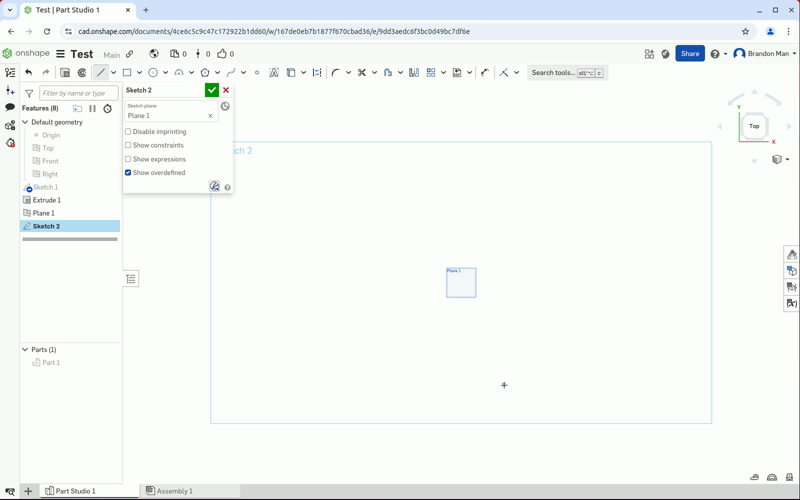
key_down(shift)
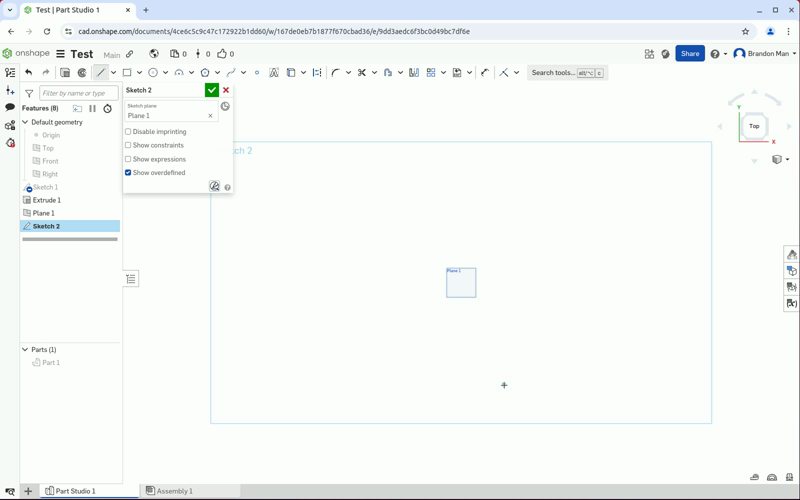
mouse_move(534, 384)
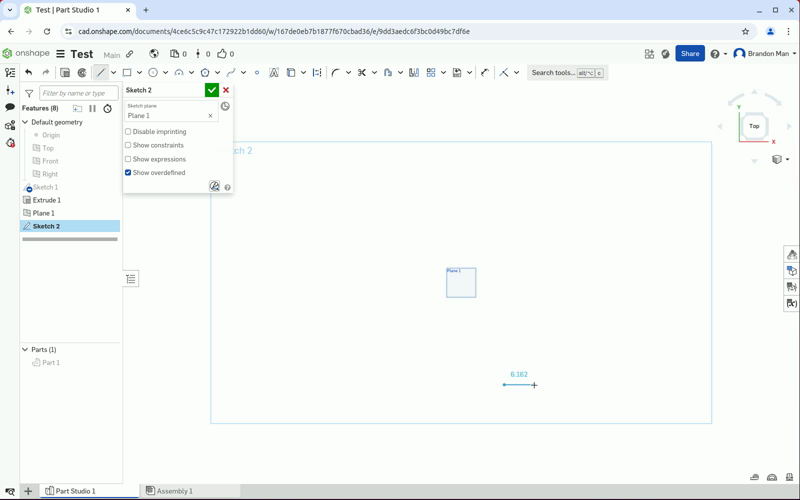
mouse_move(521, 384)
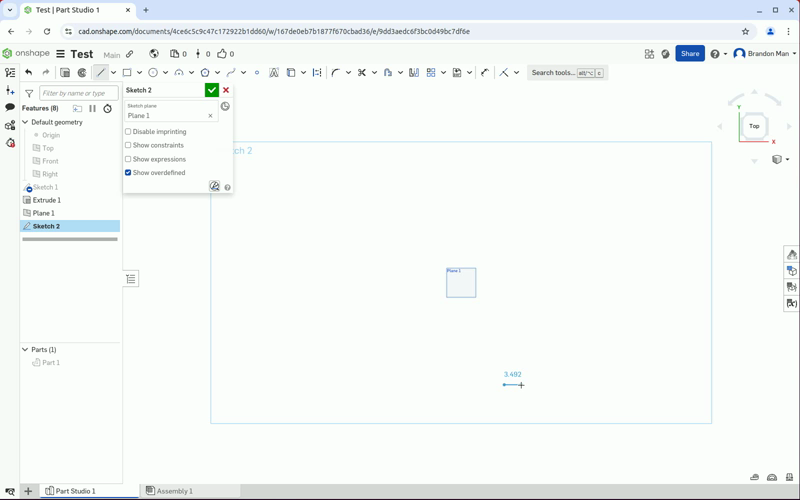
click(521, 384)
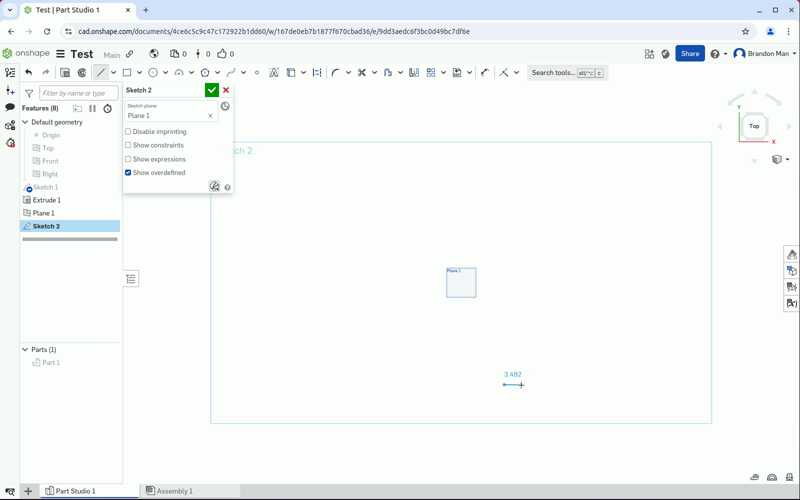
key_up(shift)
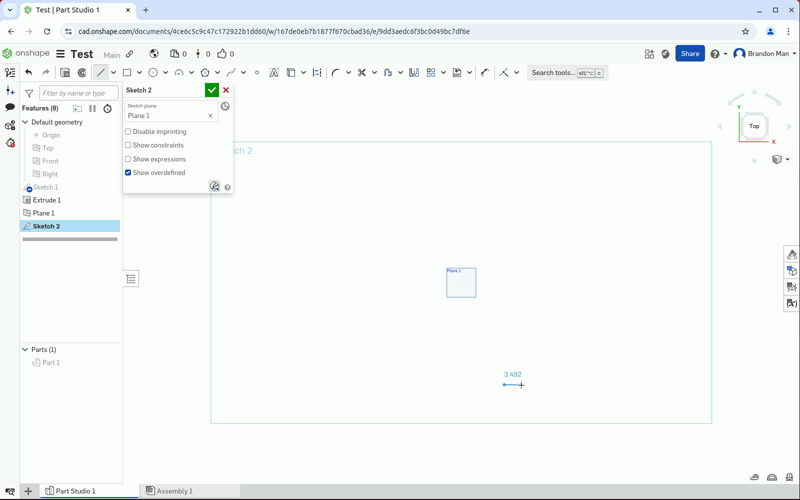
key_down(shift)
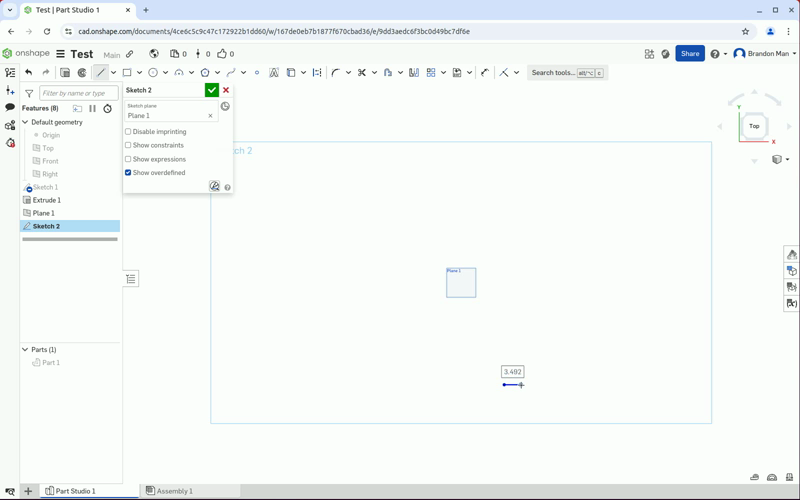
mouse_move(566, 344)
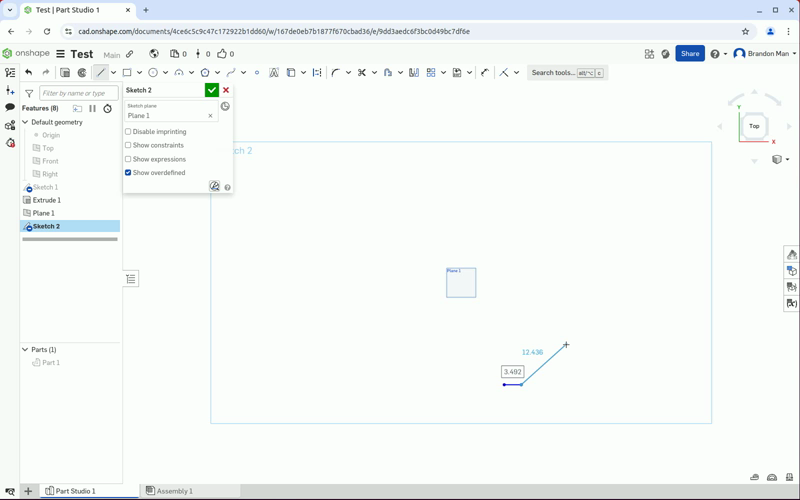
click(566, 344)
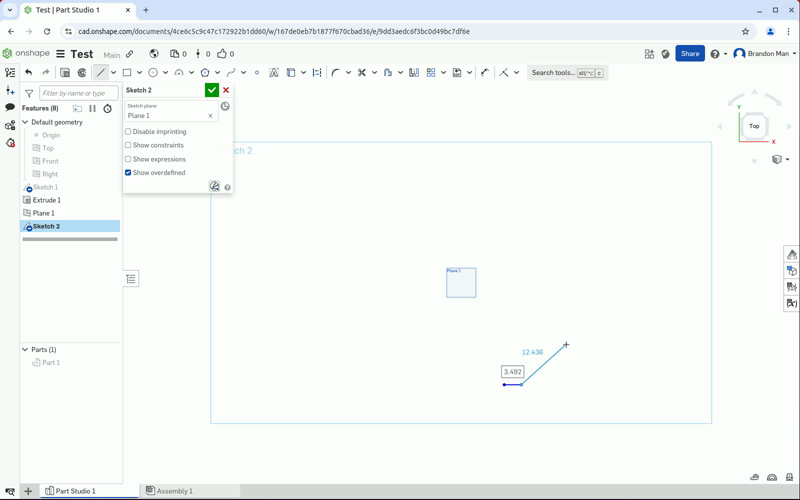
key_up(shift)
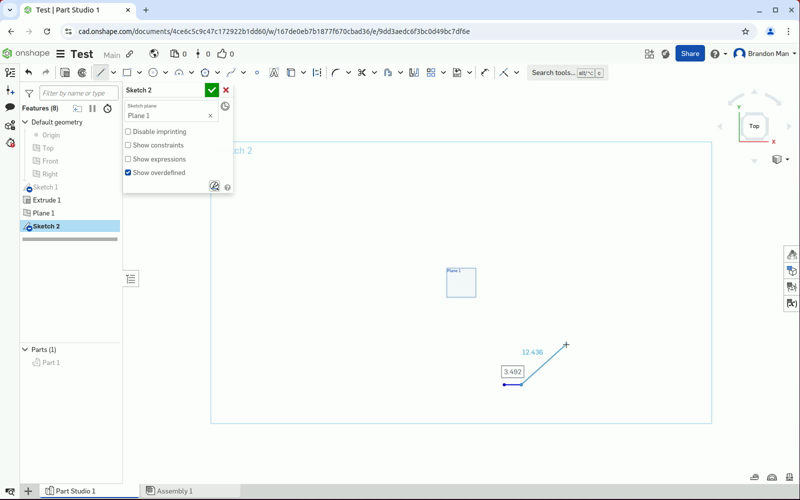
key(esc)
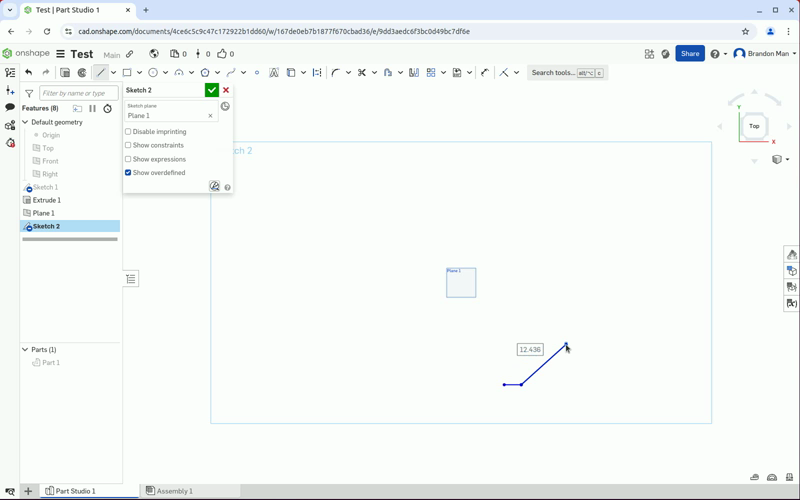
key(a)
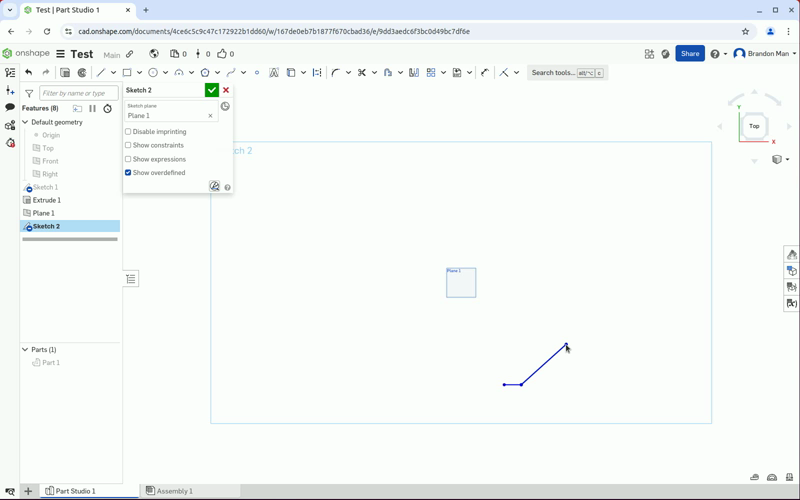
mouse_move(566, 344)
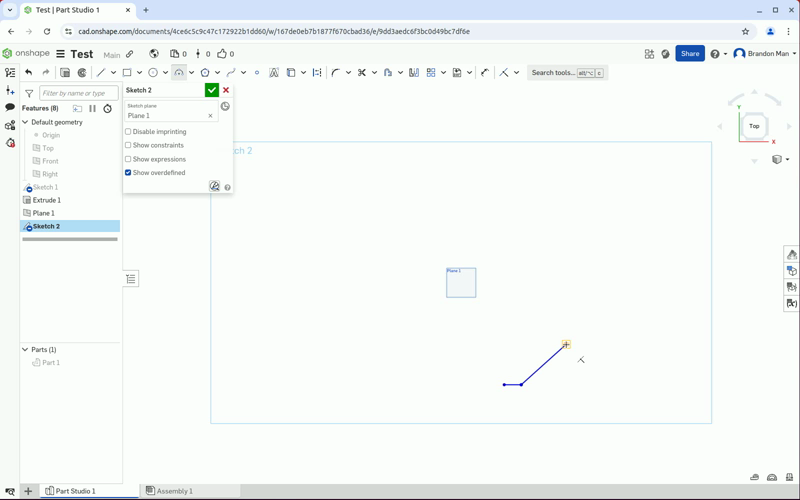
click(566, 344)
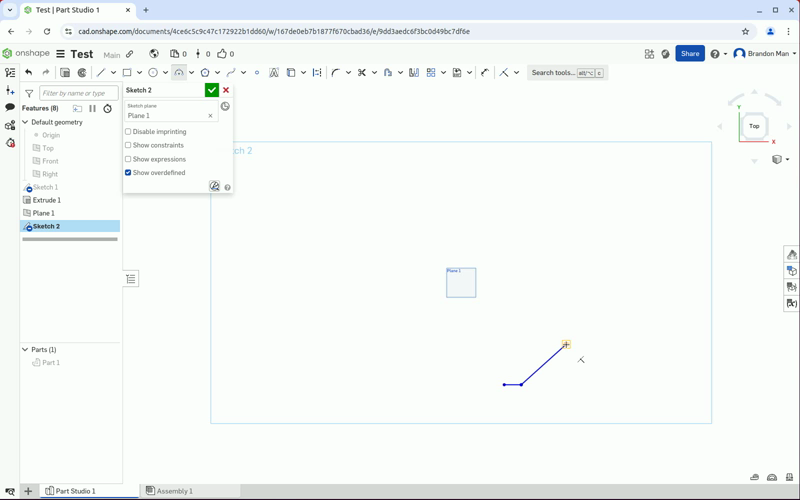
key_down(shift)
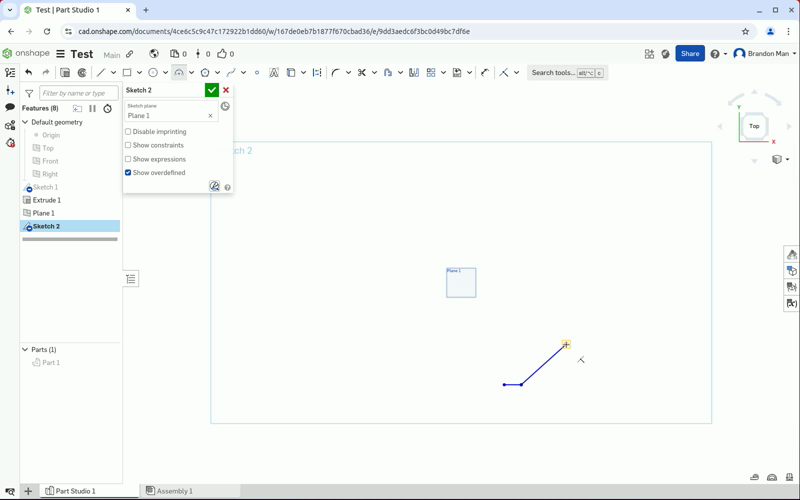
mouse_move(570, 324)
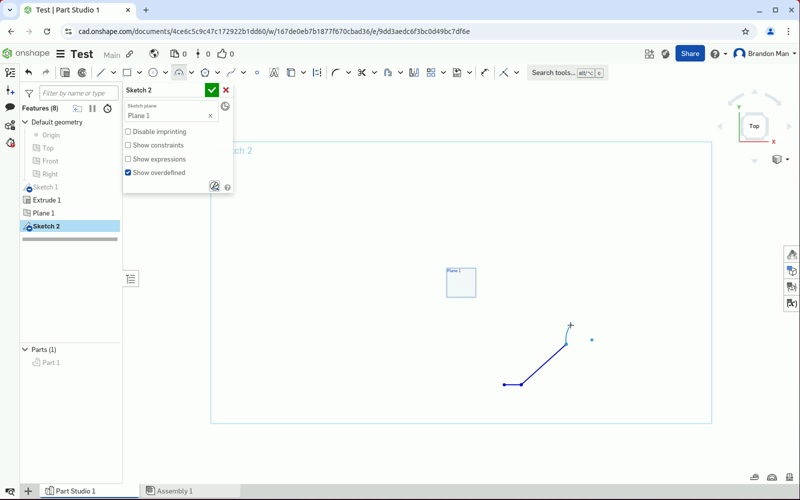
click(570, 324)
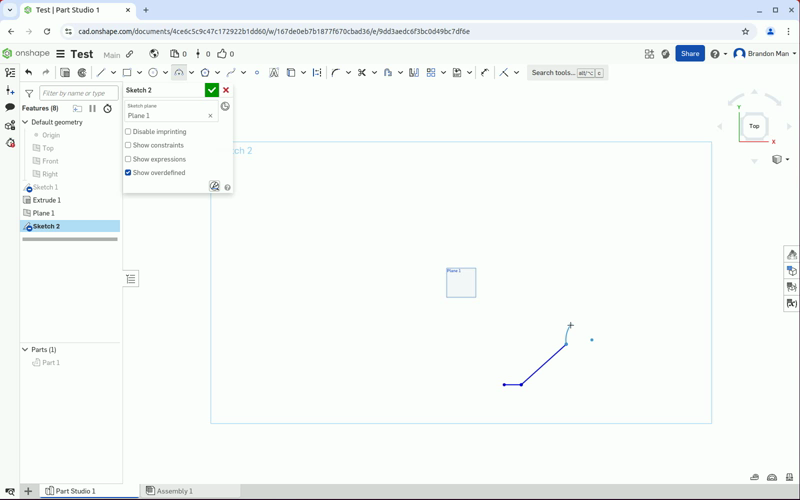
mouse_move(572, 335)
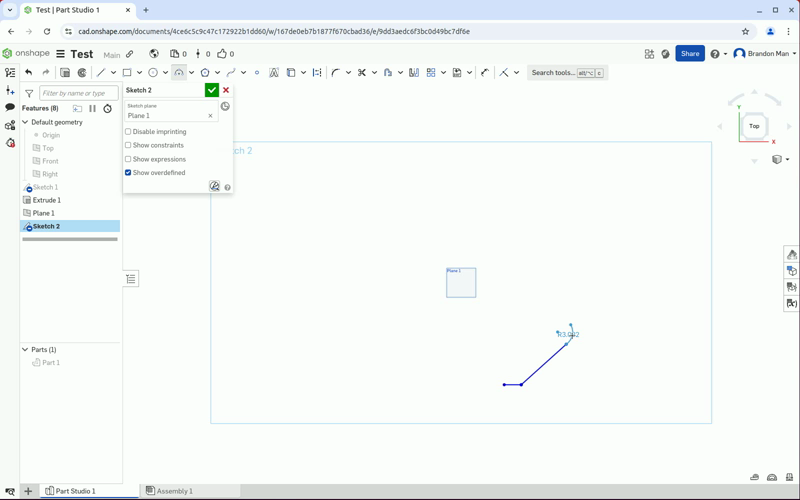
click(572, 335)
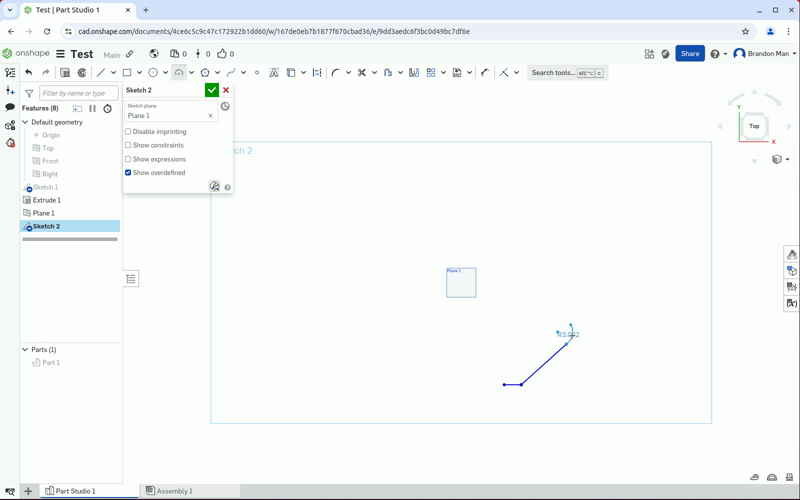
key_up(shift)
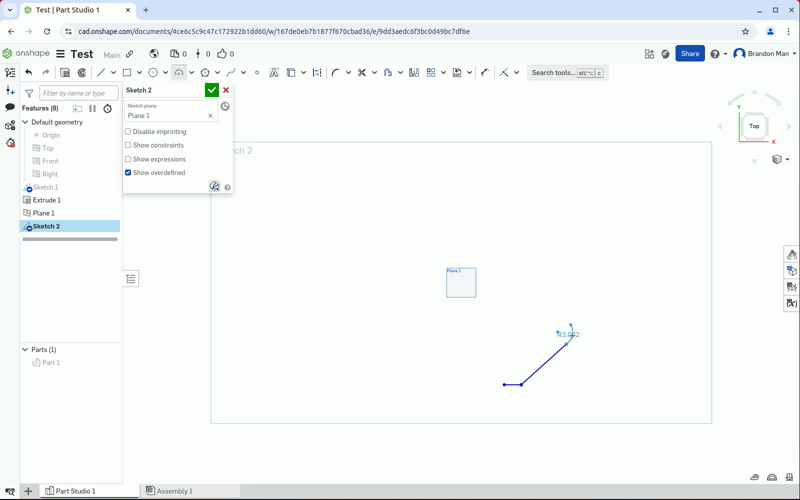
key(esc)
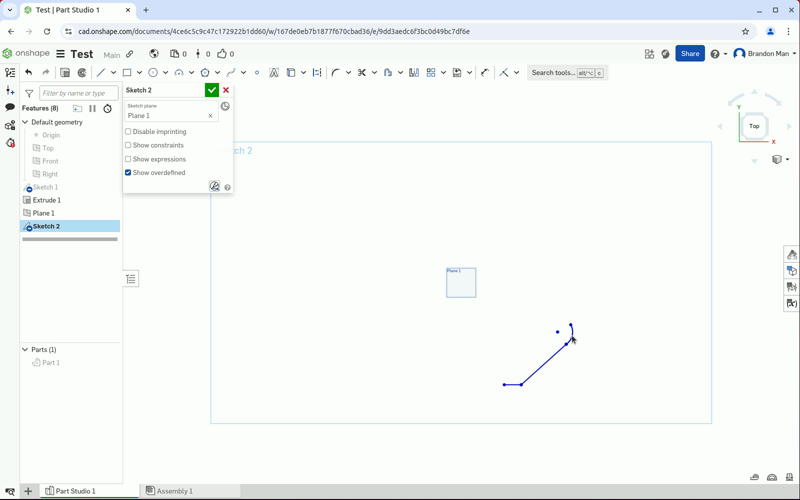
key(l)
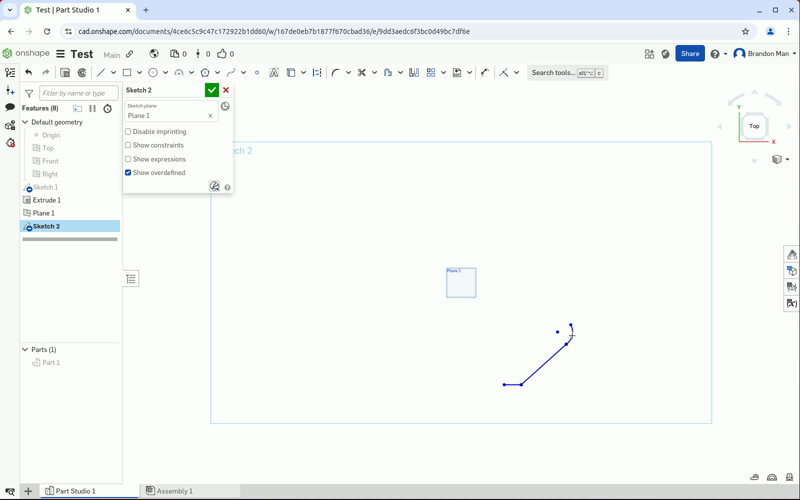
mouse_move(570, 324)
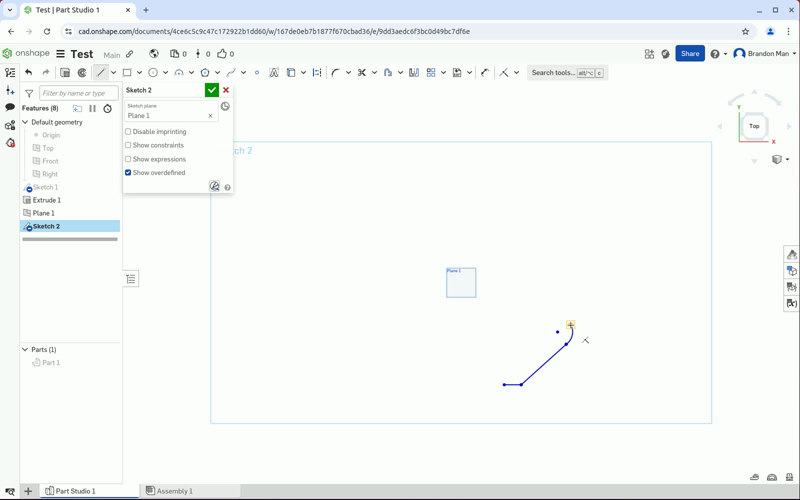
click(570, 324)
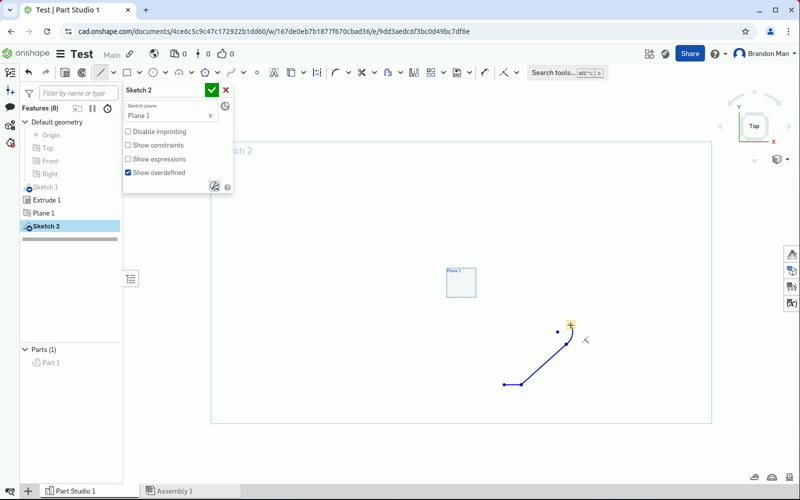
key_down(shift)
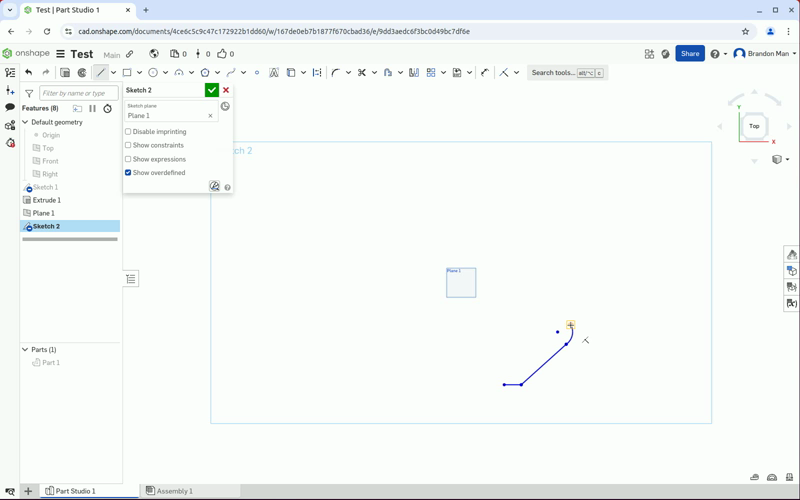
mouse_move(521, 180)
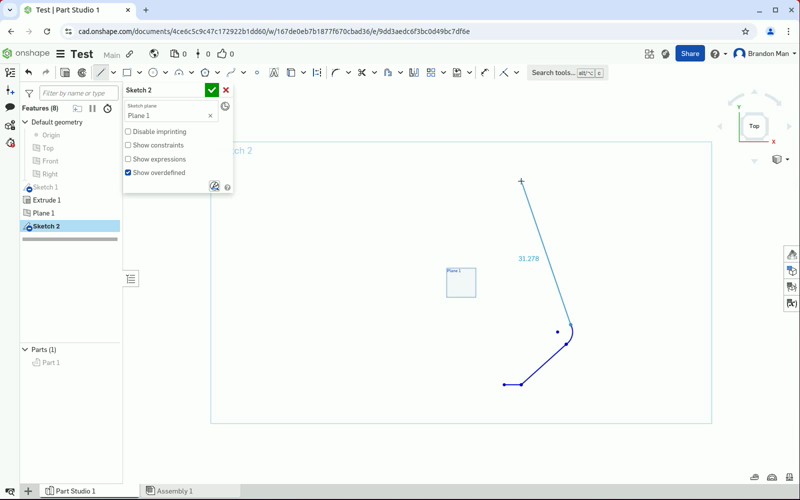
click(521, 180)
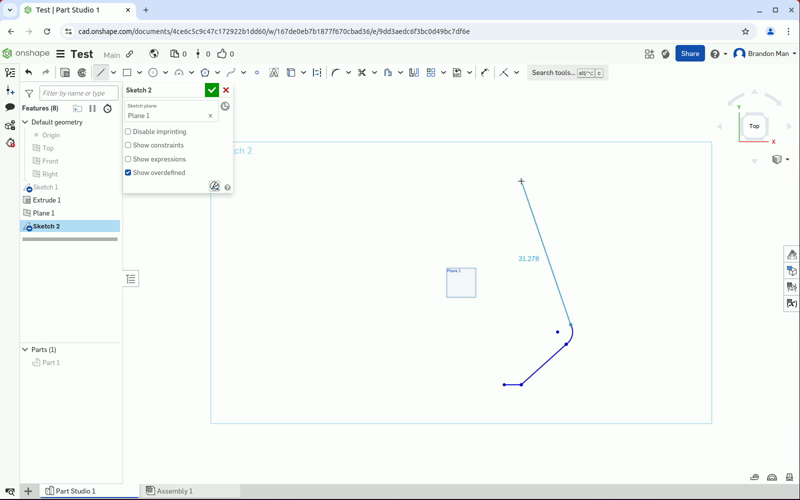
key_up(shift)
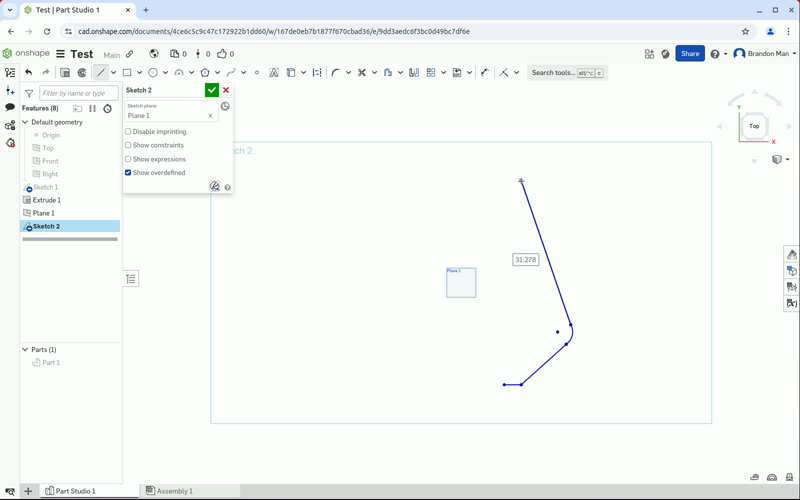
key_down(shift)
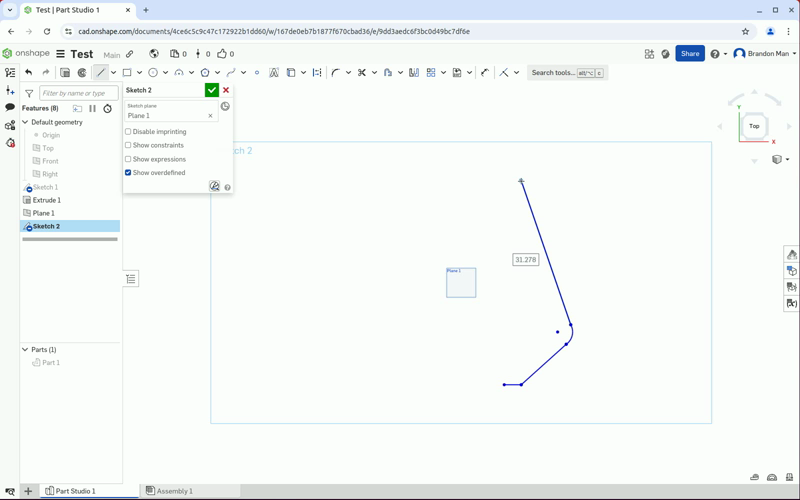
mouse_move(551, 180)
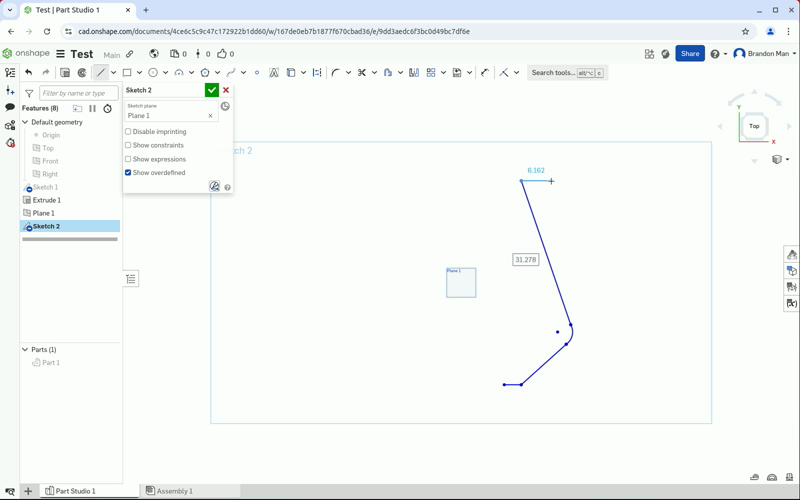
mouse_move(504, 180)
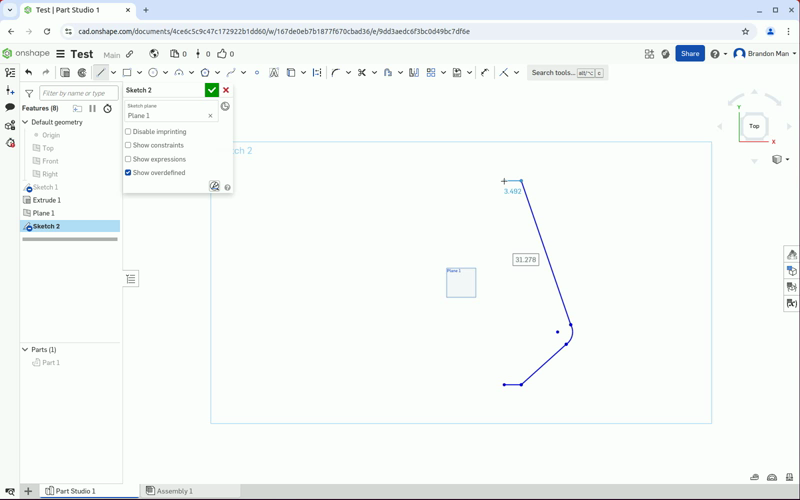
click(504, 180)
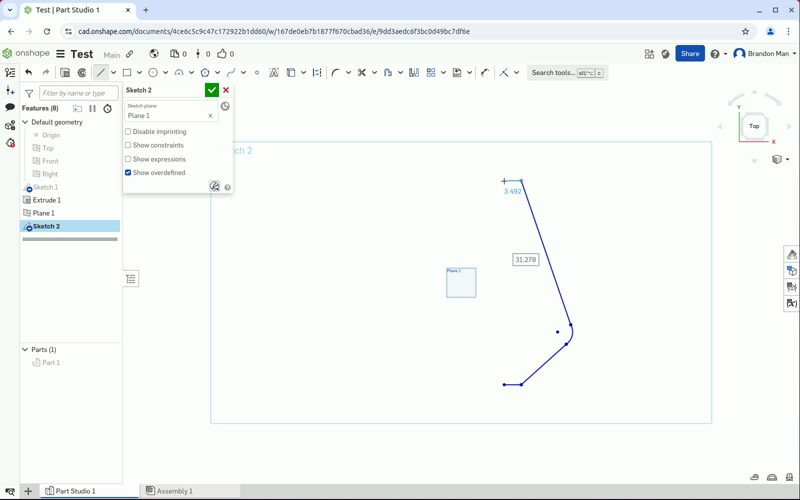
key_up(shift)
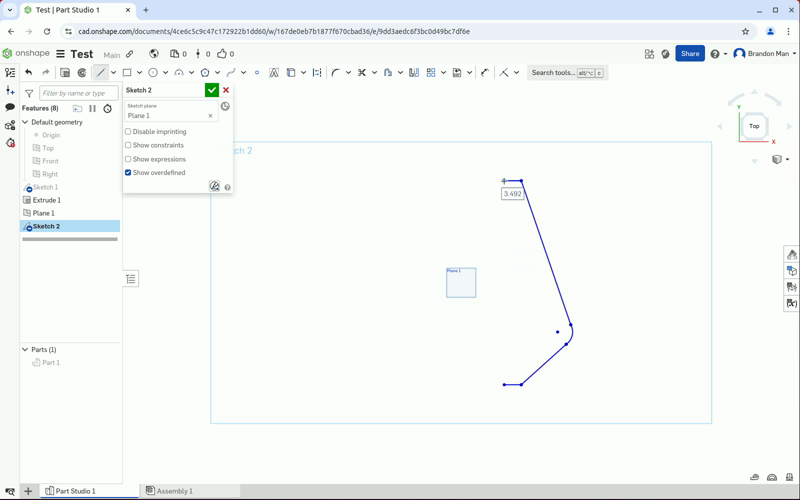
key_down(shift)
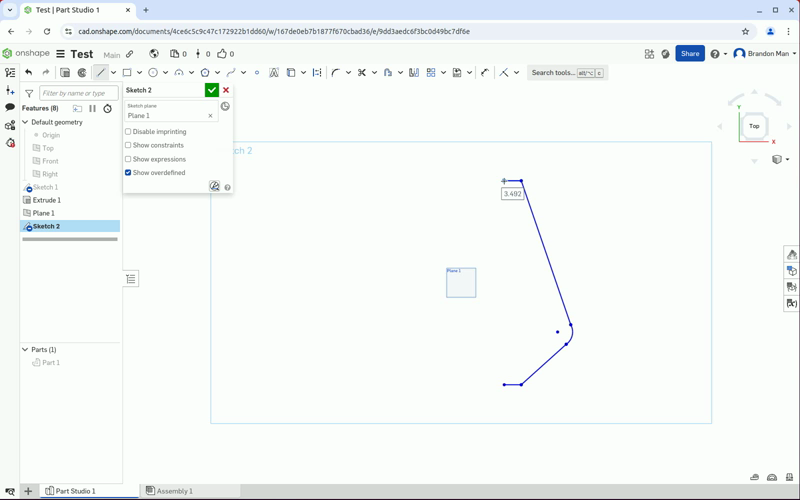
mouse_move(534, 180)
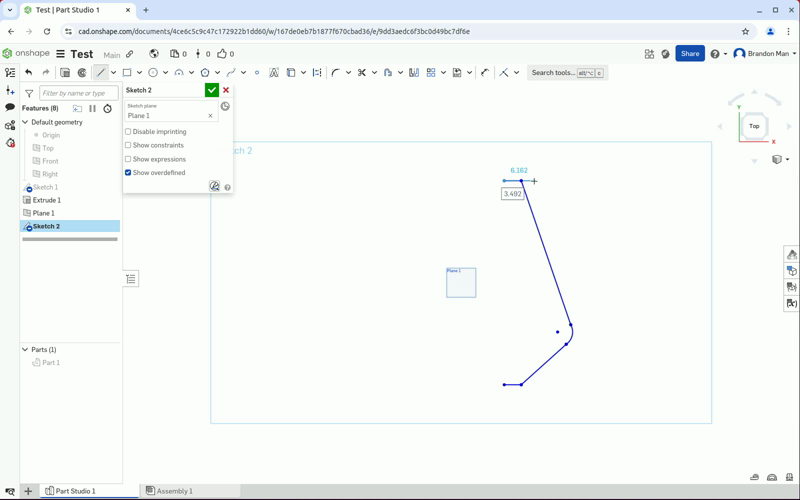
mouse_move(504, 198)
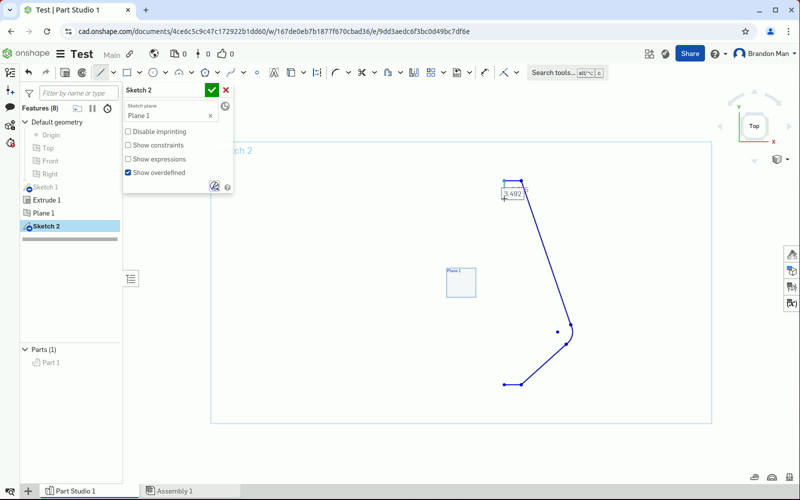
click(504, 198)
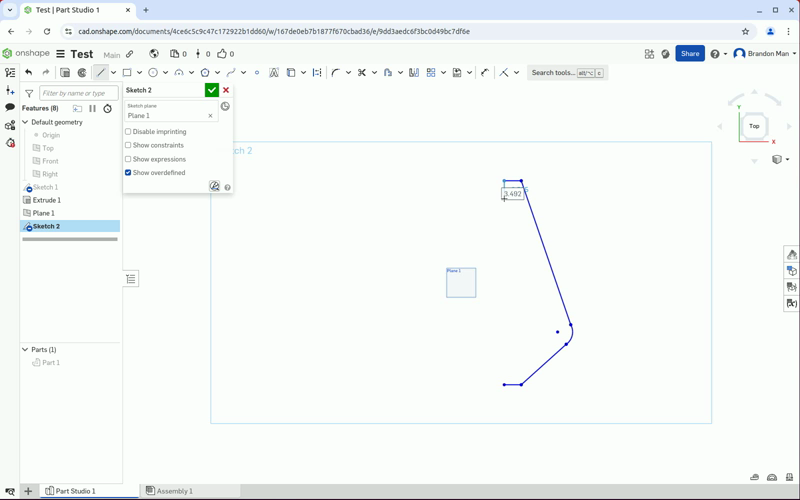
key_up(shift)
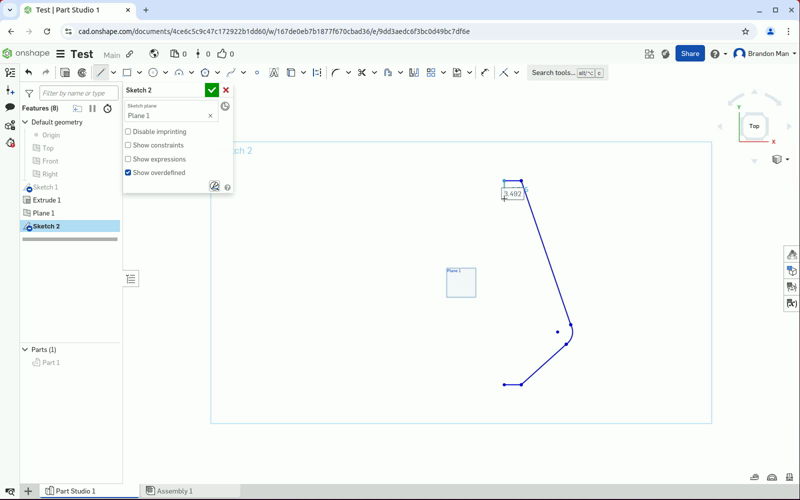
key_down(shift)
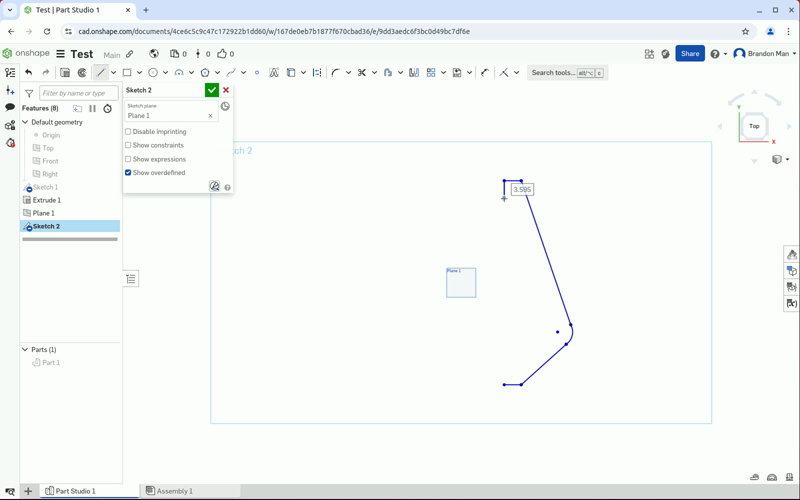
mouse_move(504, 367)
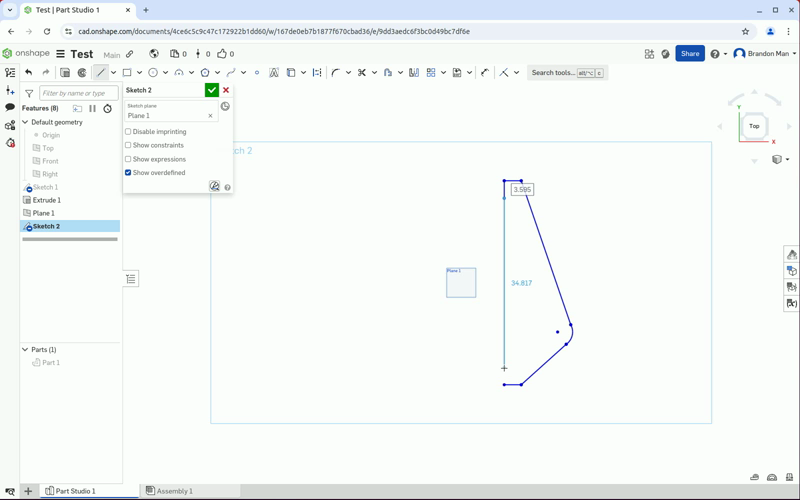
click(504, 367)
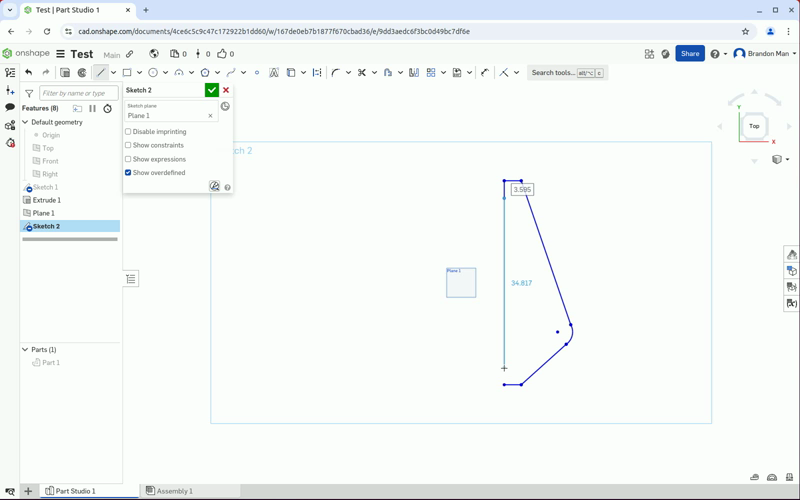
key_up(shift)
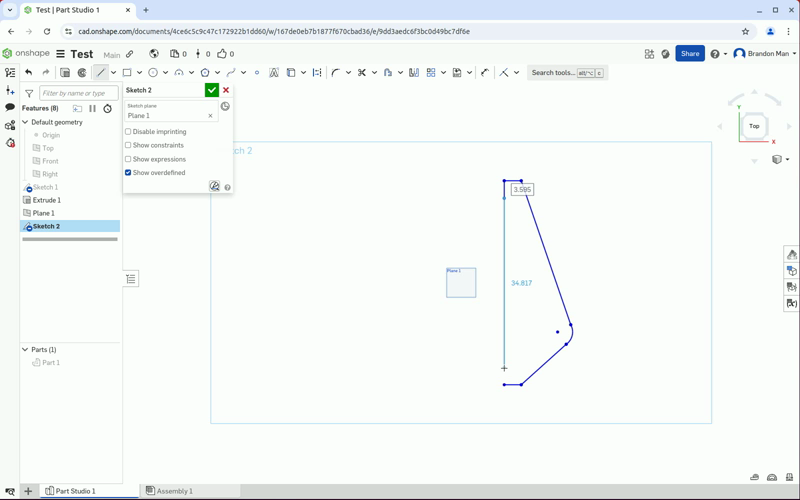
mouse_move(534, 367)
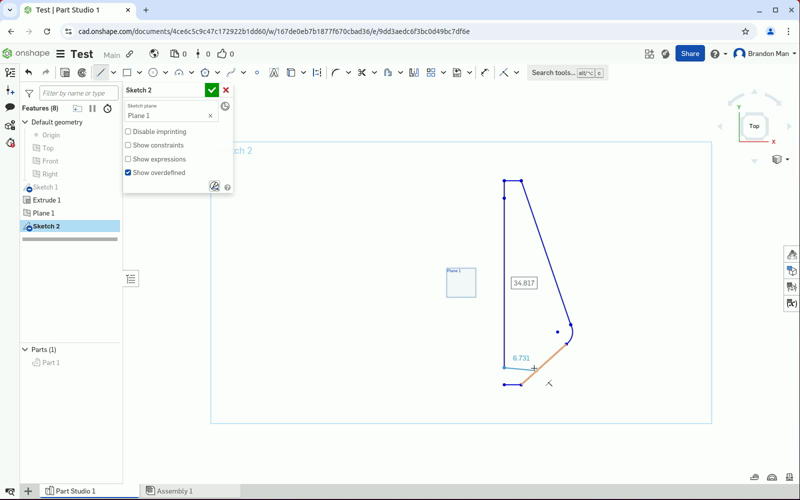
key_down(shift)
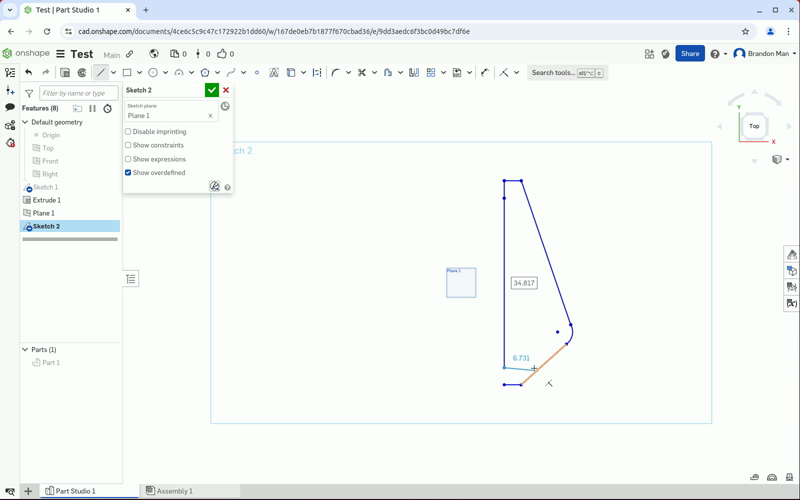
mouse_move(504, 384)
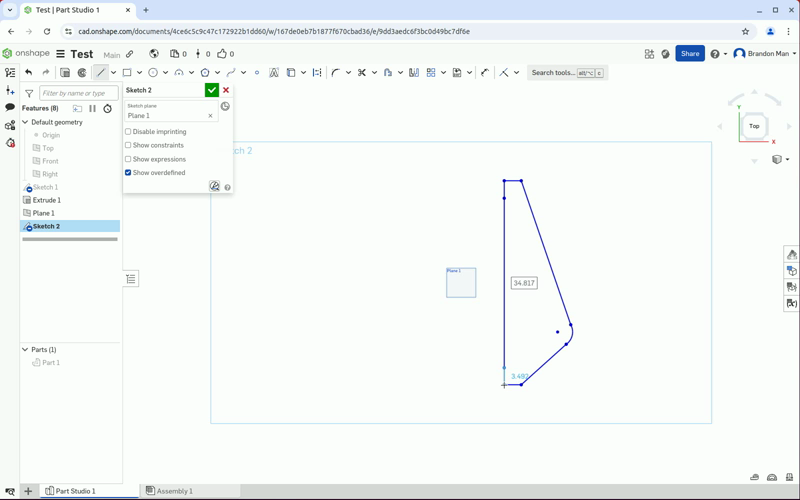
key_up(shift)
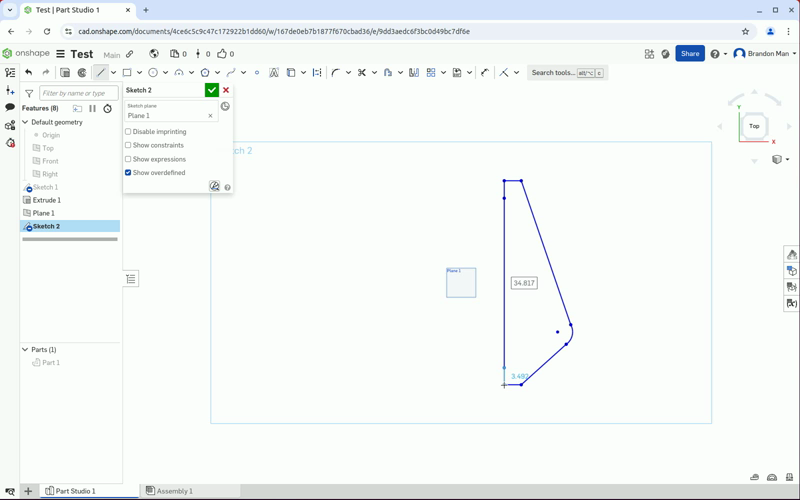
click(504, 384)
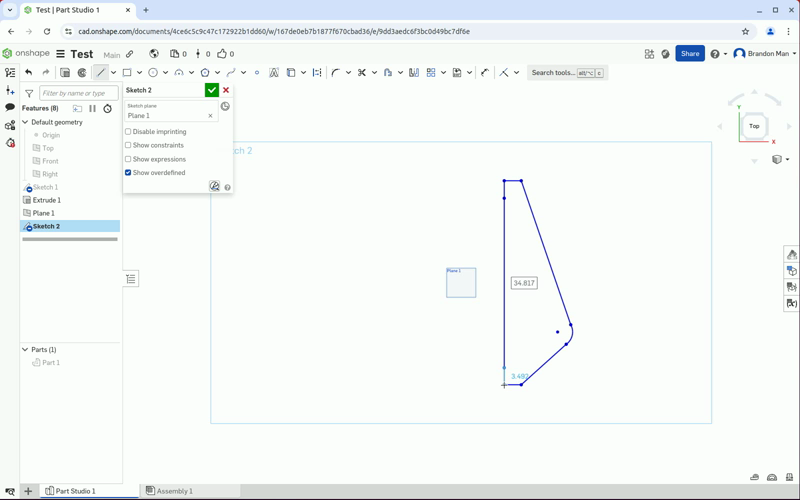
key(esc)
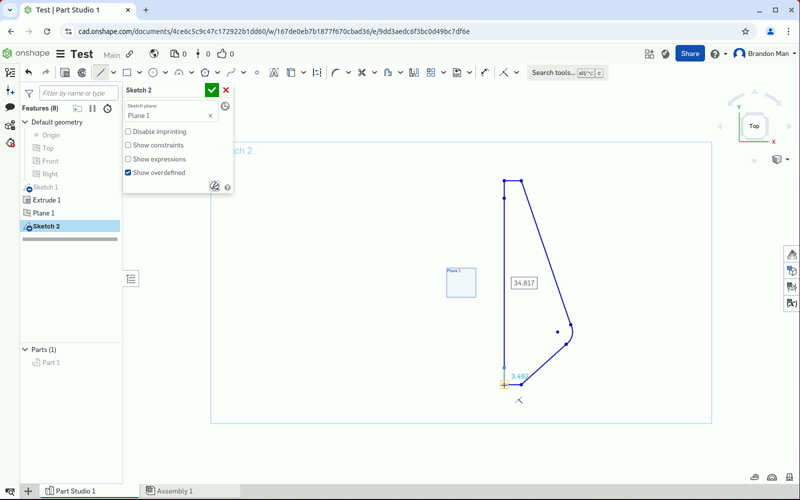
key(c)
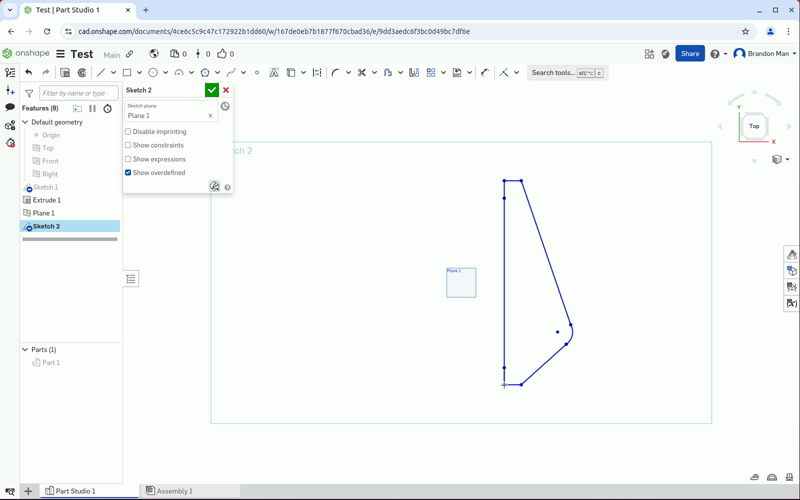
key_down(shift)
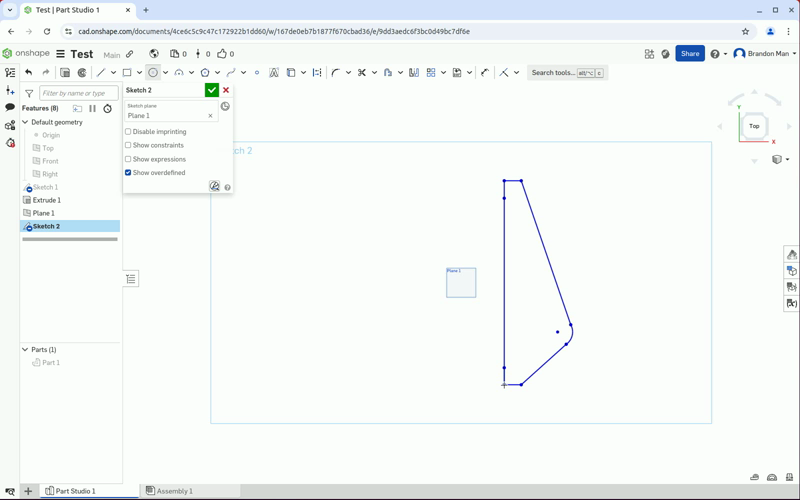
mouse_move(555, 331)
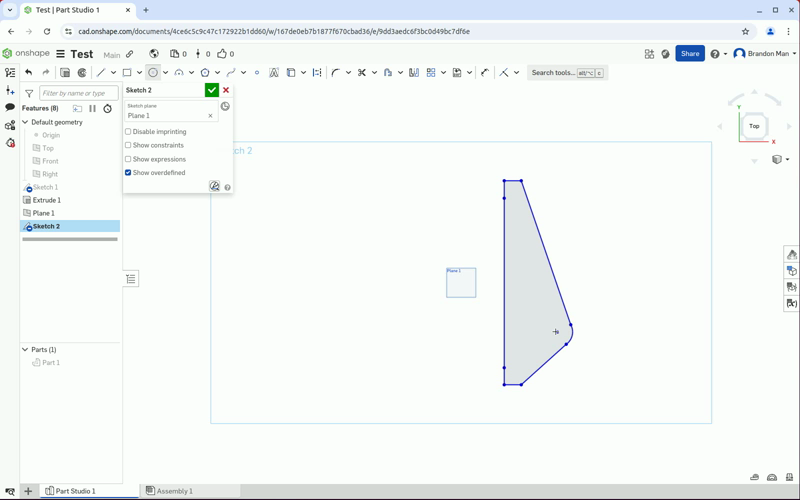
scroll(6)
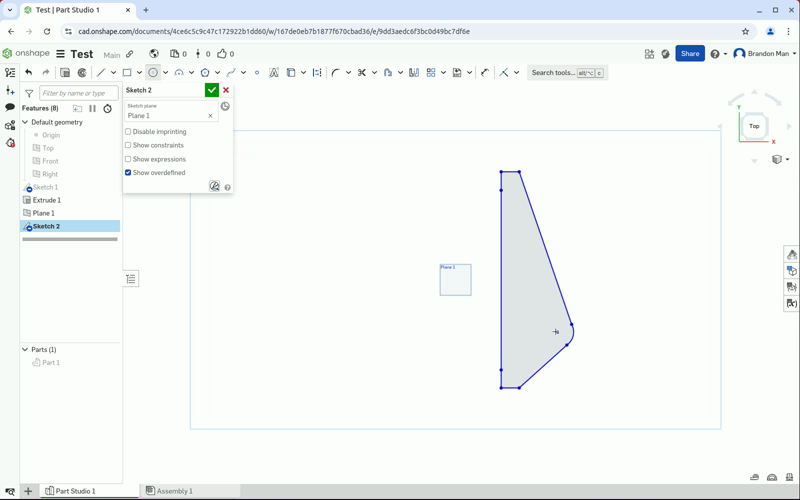
scroll(6)
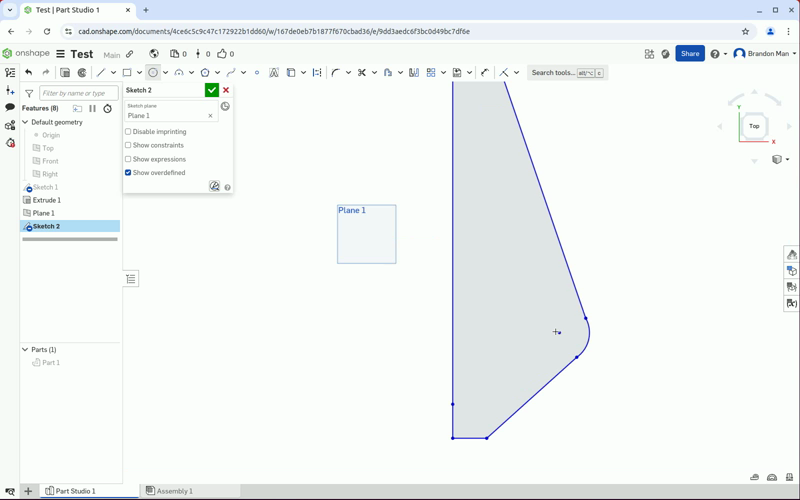
scroll(6)
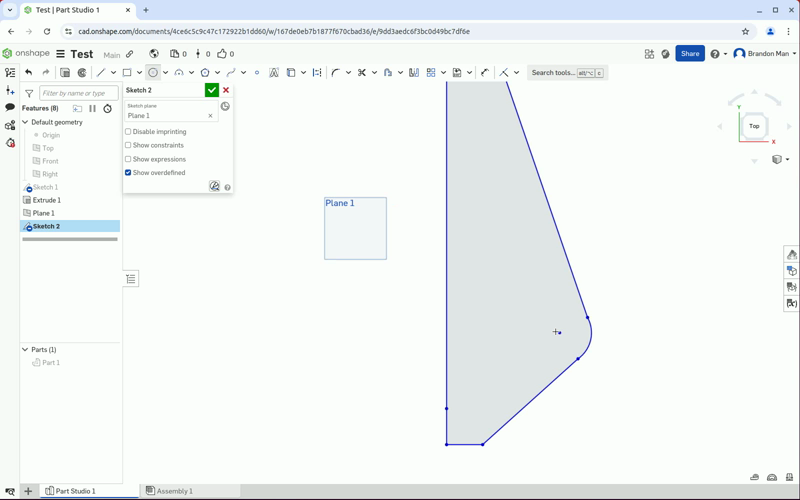
scroll(6)
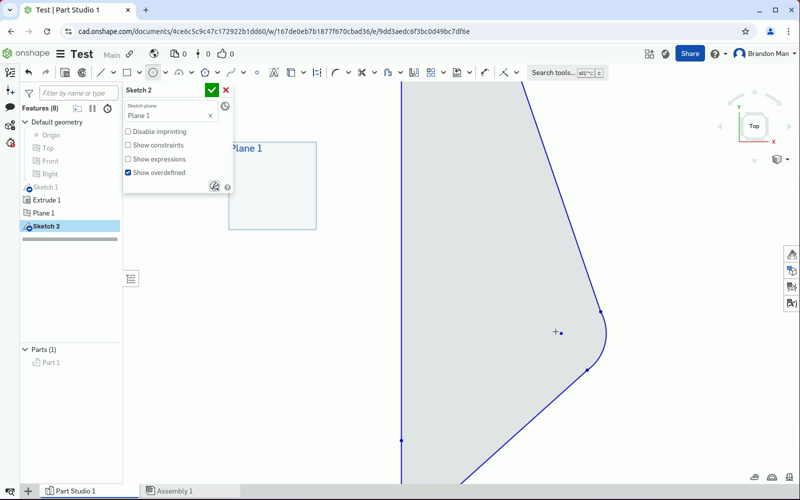
scroll(6)
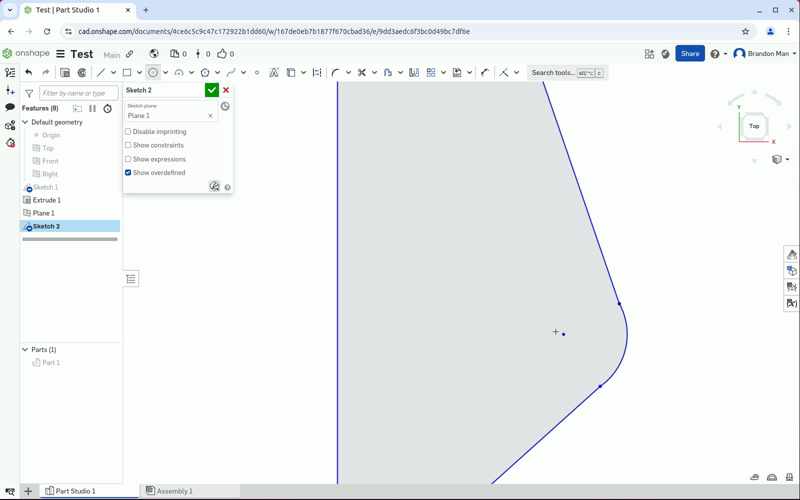
scroll(6)
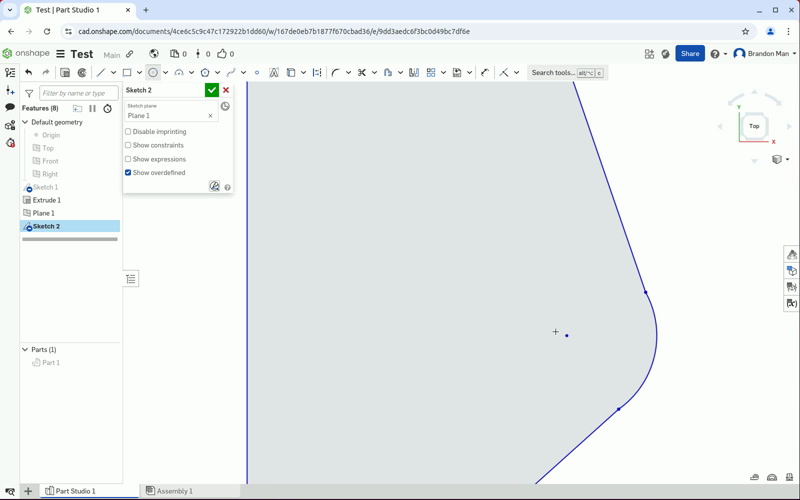
scroll(6)
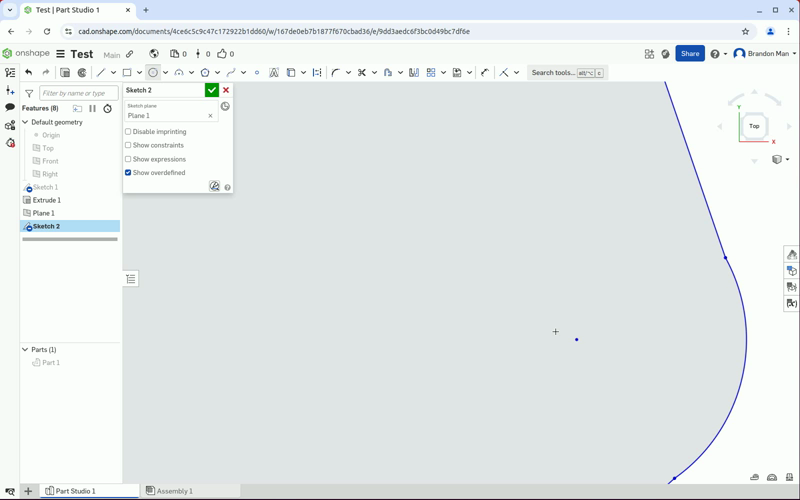
click(555, 331)
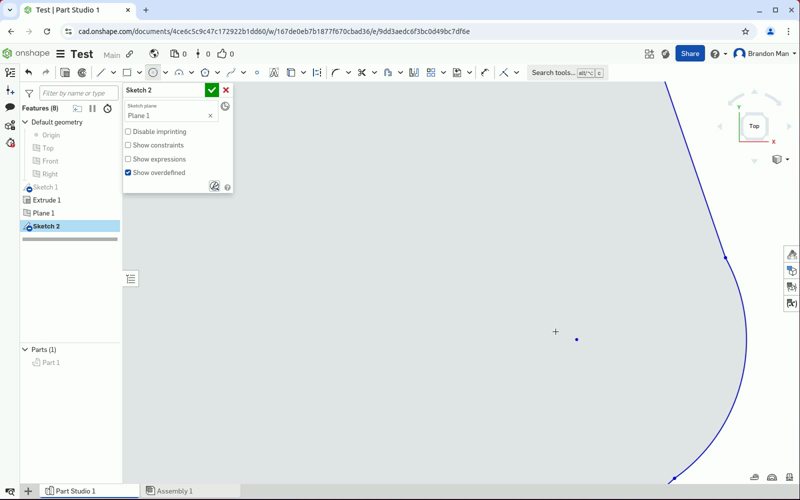
scroll(-6)
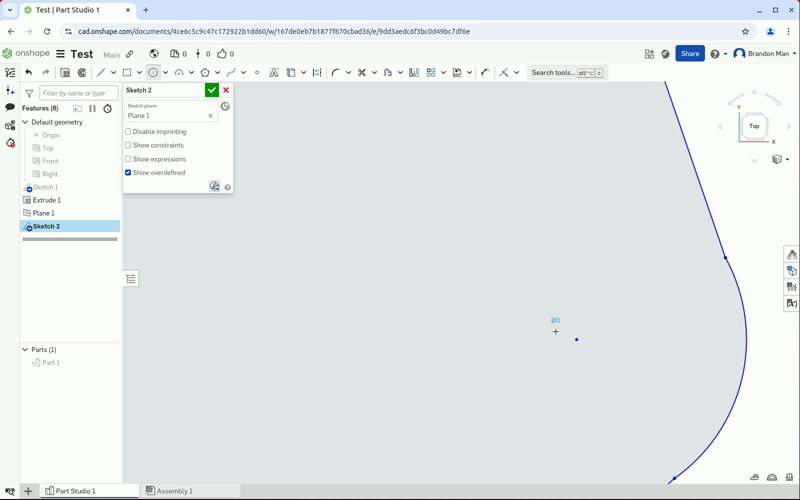
scroll(-6)
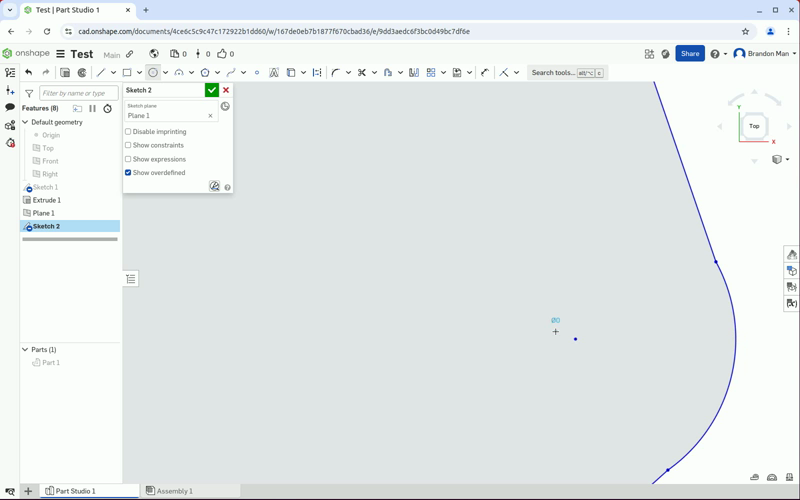
scroll(-6)
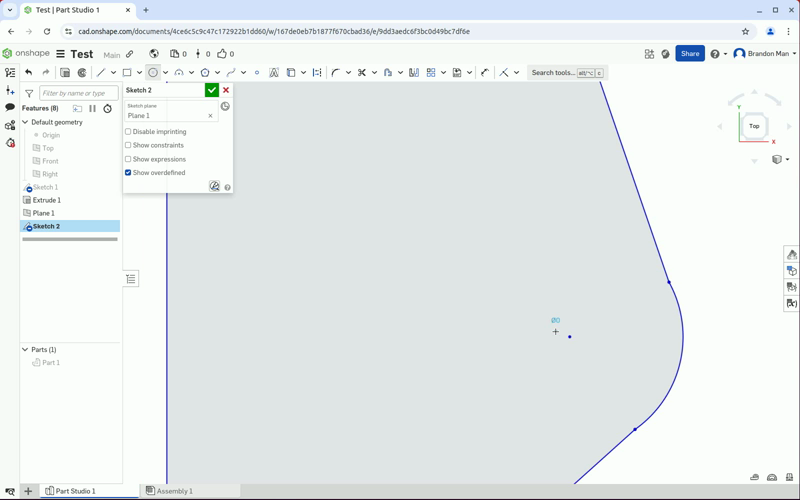
scroll(-6)
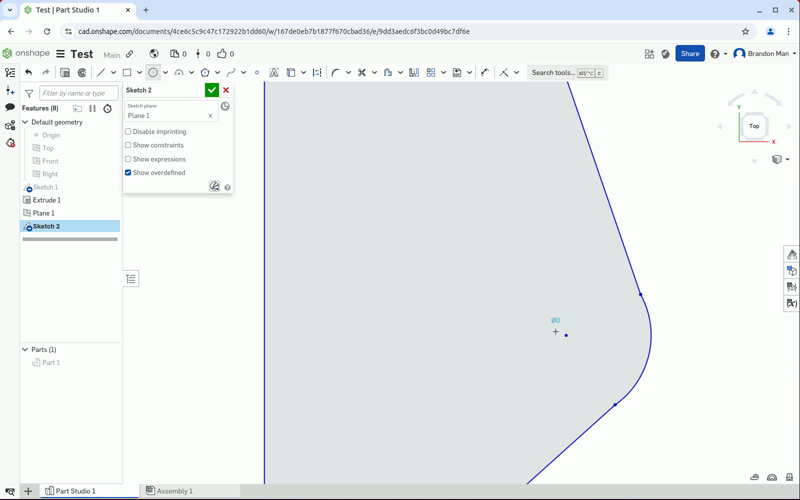
scroll(-6)
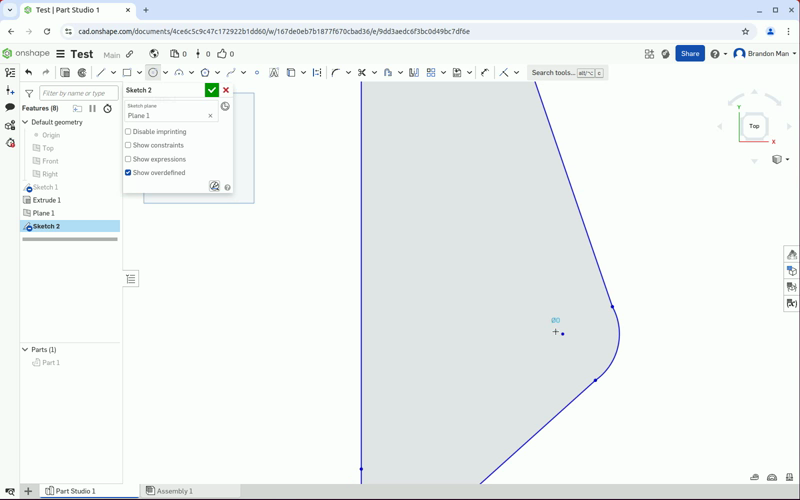
scroll(-6)
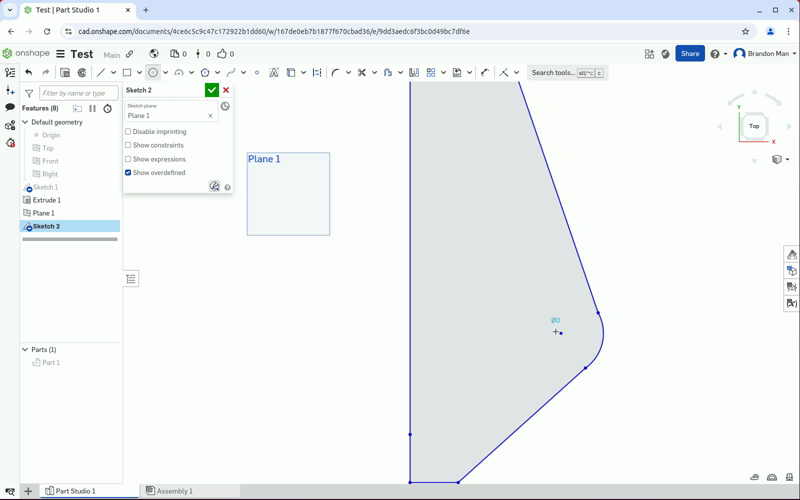
scroll(-6)
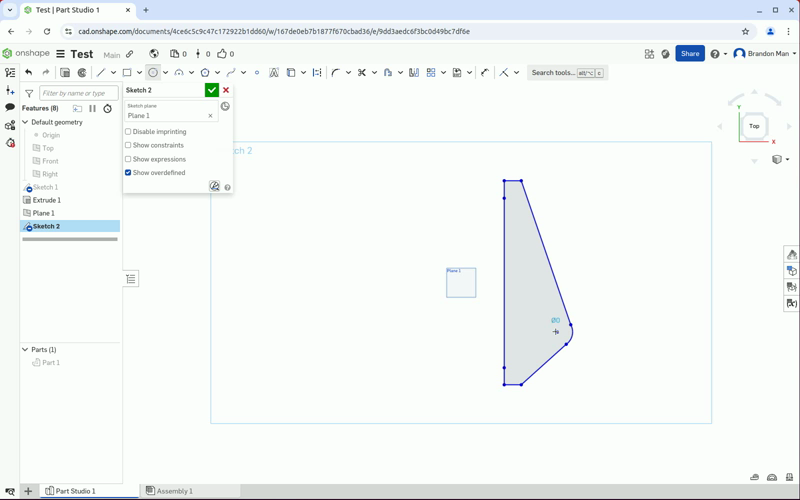
key_up(shift)
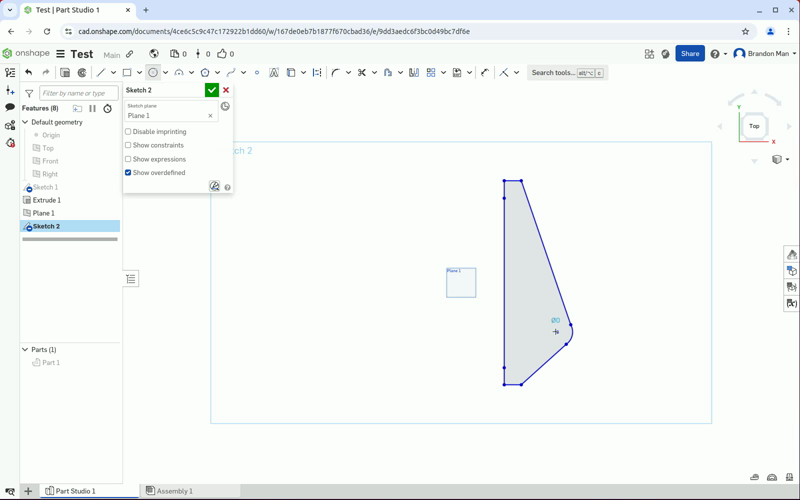
mouse_move(561, 331)
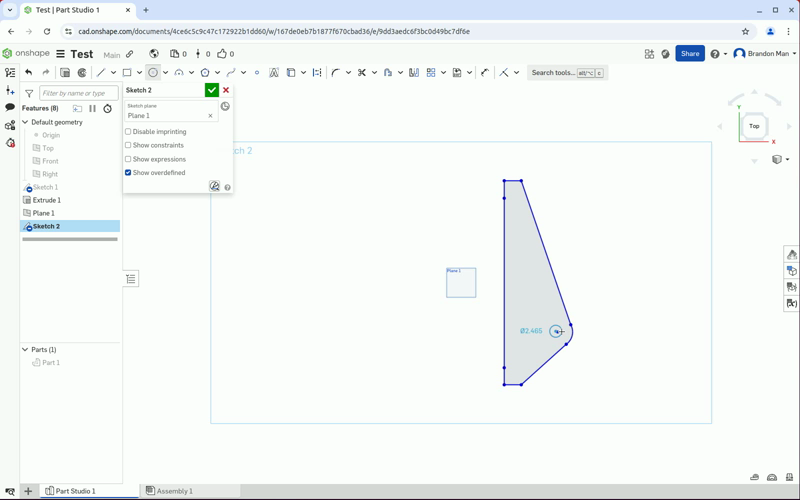
click(561, 331)
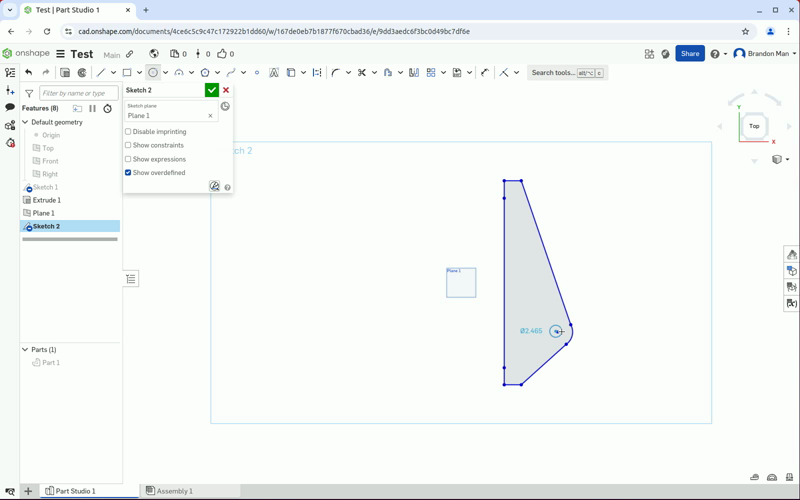
key(esc)
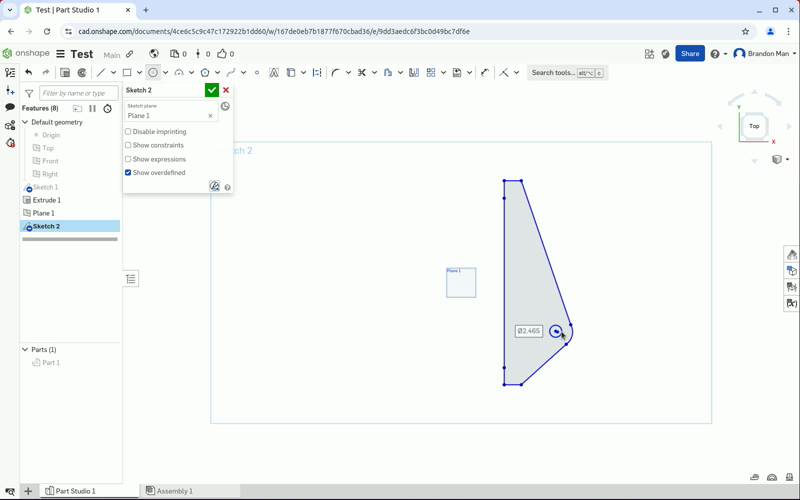
mouse_move(533, 247)
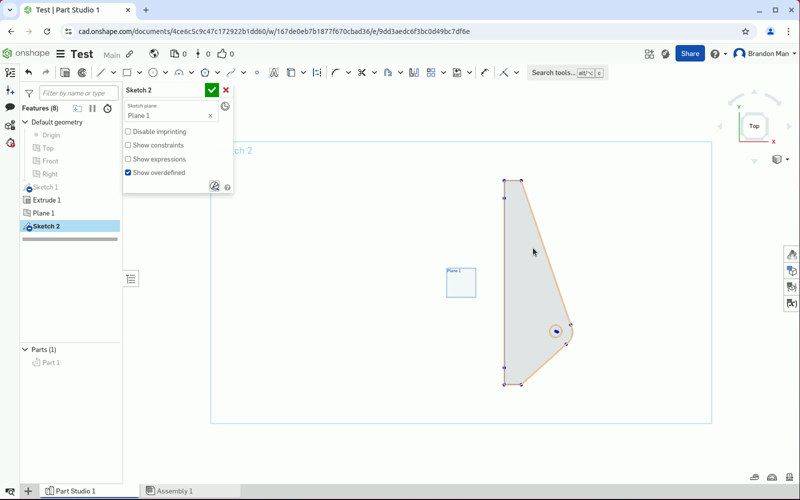
click(533, 247)
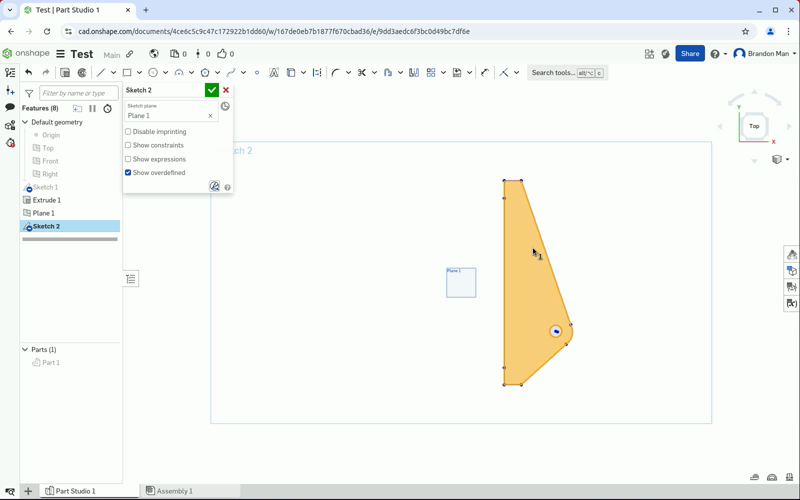
mouse_move(73, 352)
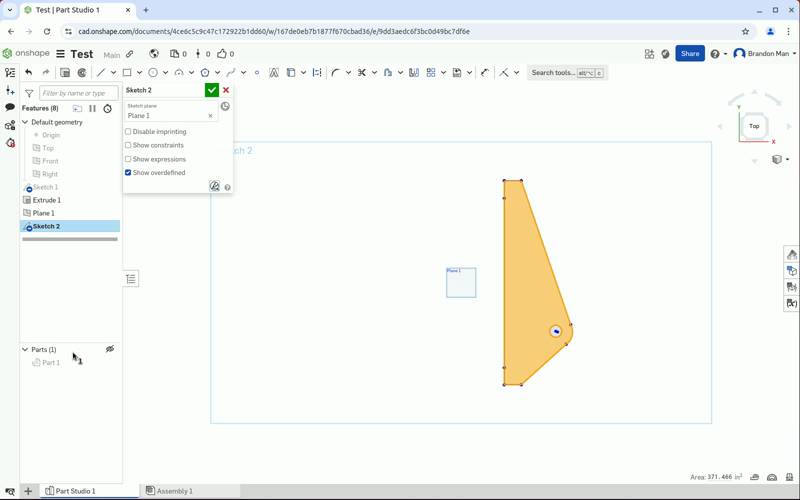
key(shift+y)
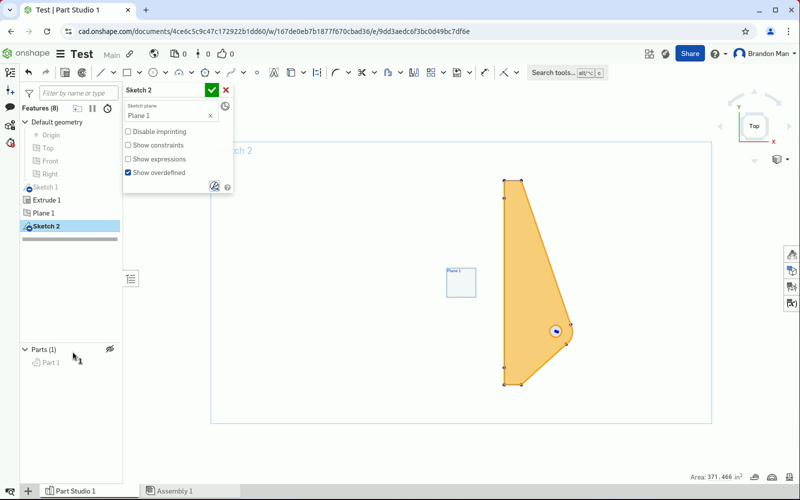
key(shift+e)
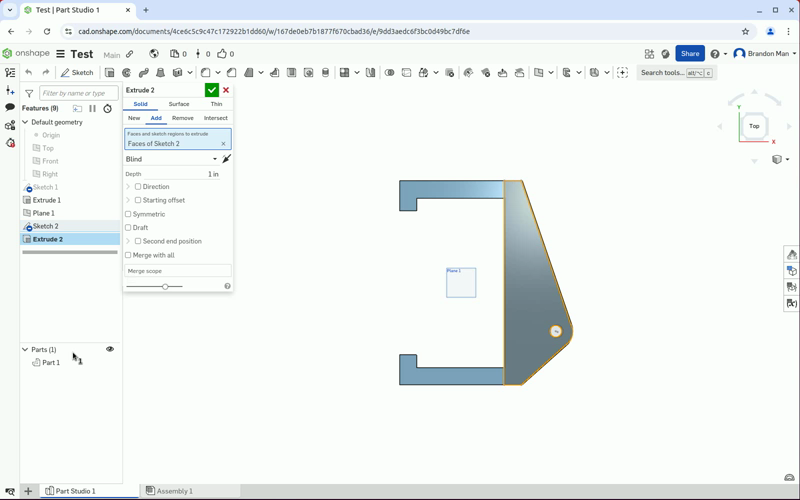
mouse_move(143, 106)
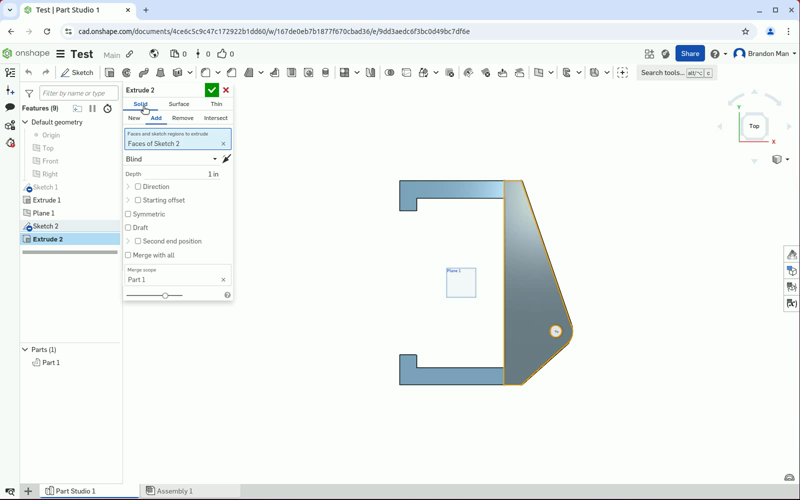
click(143, 106)
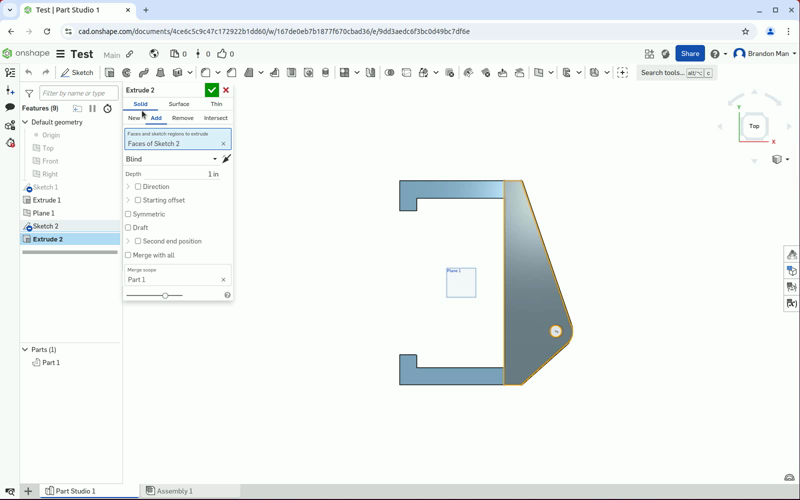
mouse_move(137, 120)
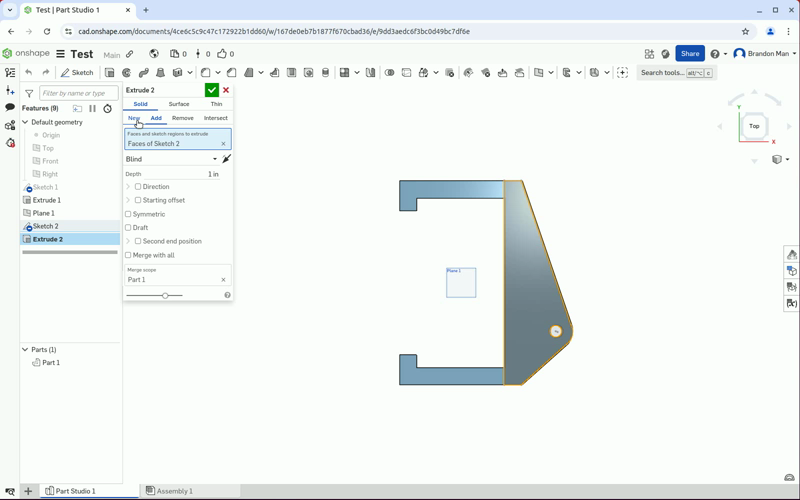
click(137, 120)
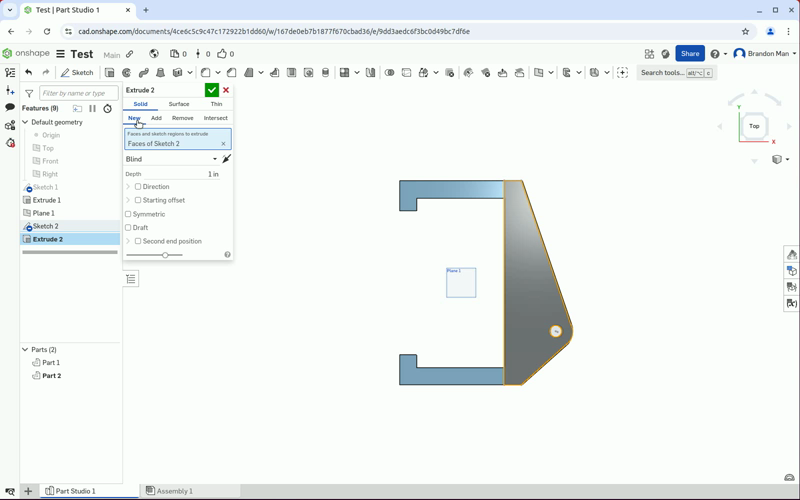
key(tab, 4)
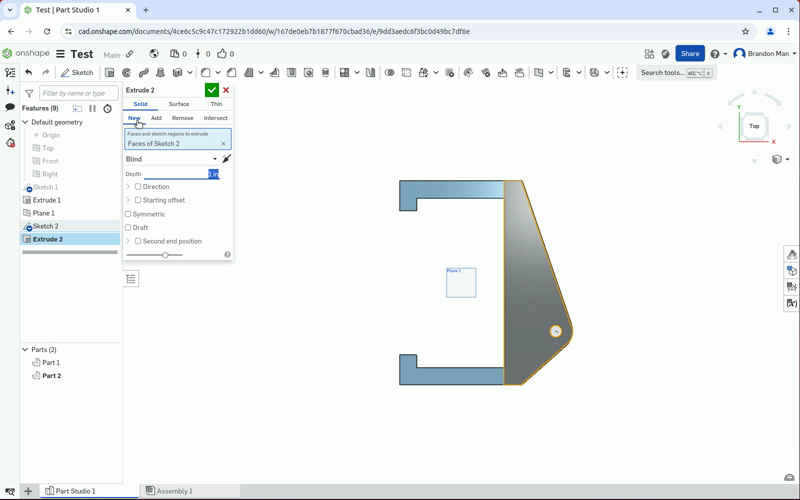
text(12.036)
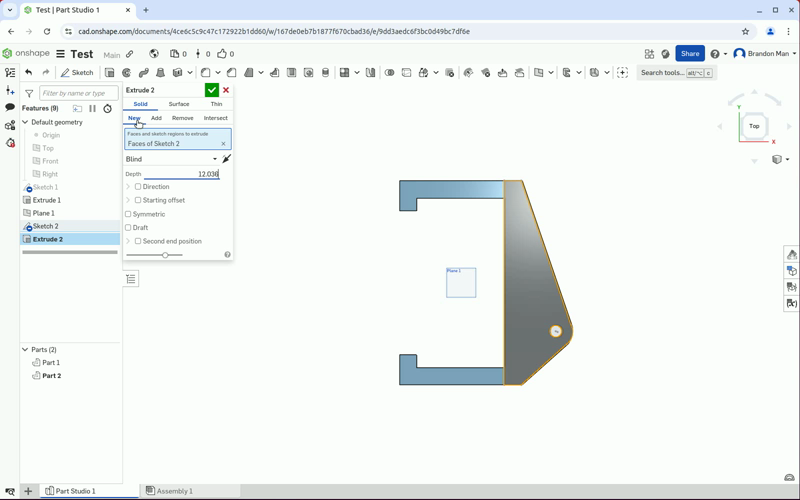
key(enter)
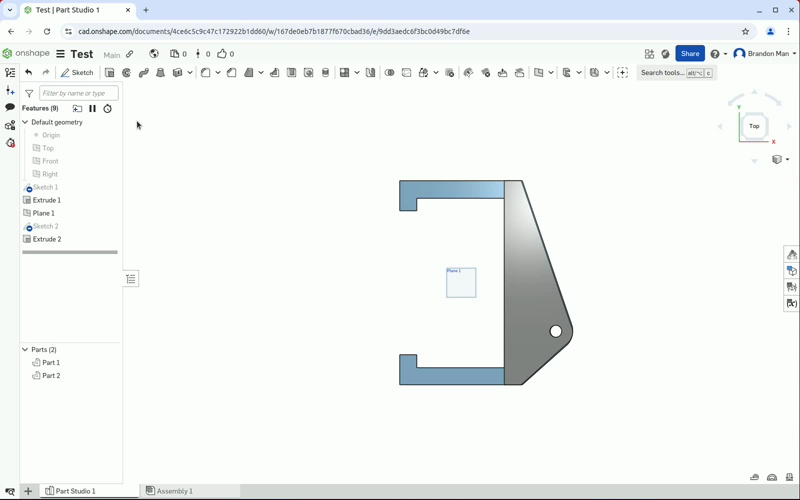
key(shift+h)
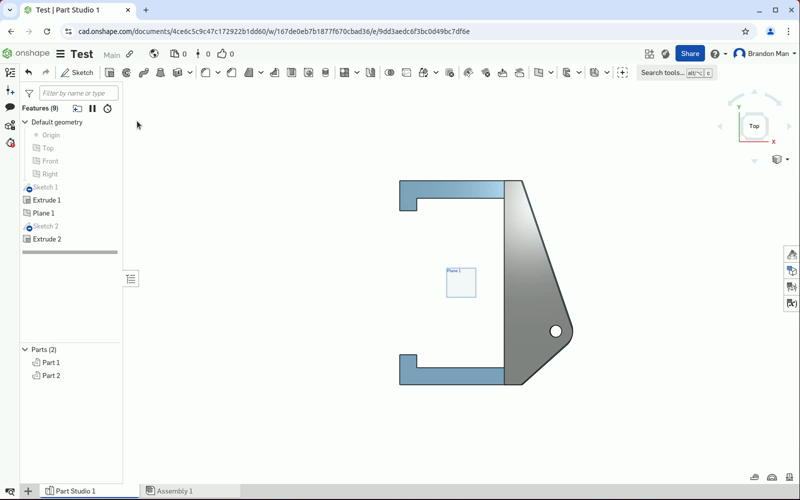
key(shift+h)
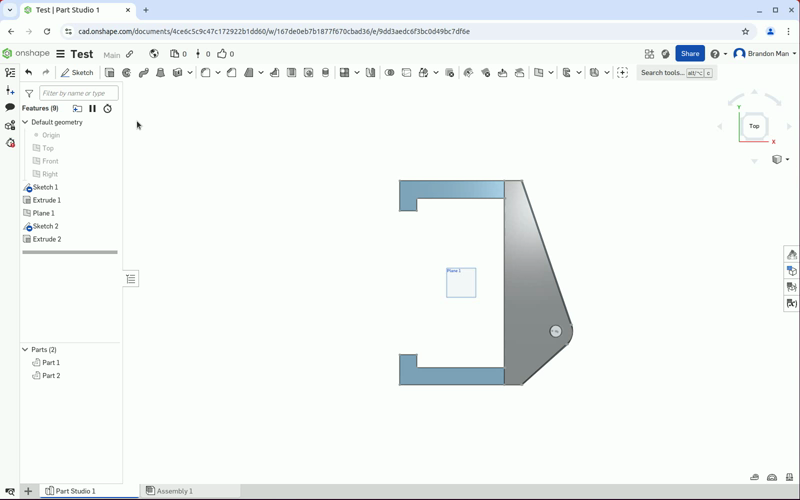
key(shift+7)
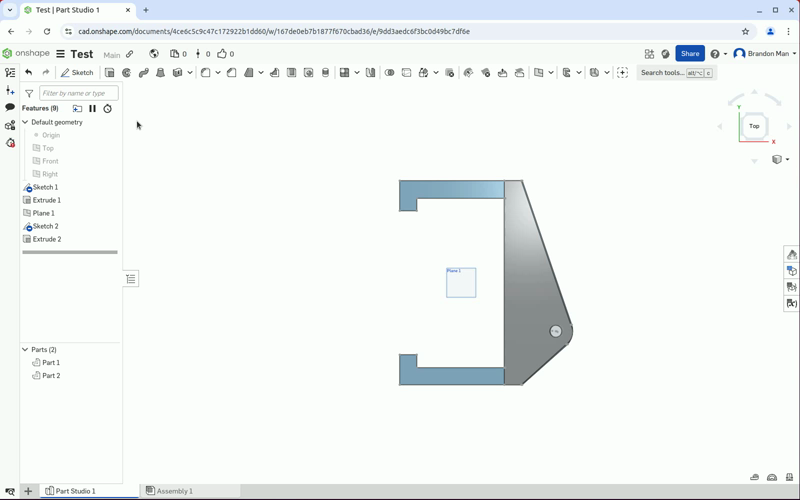
key(up, 3)
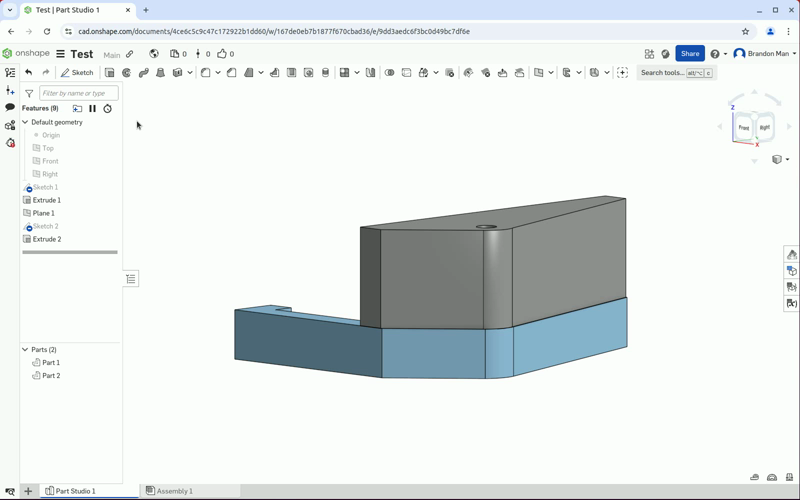
key(left, 3)
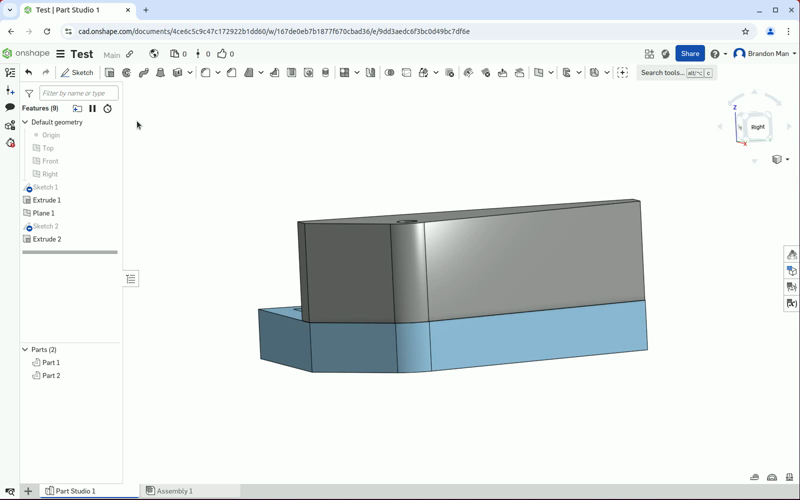
key(right, 3)
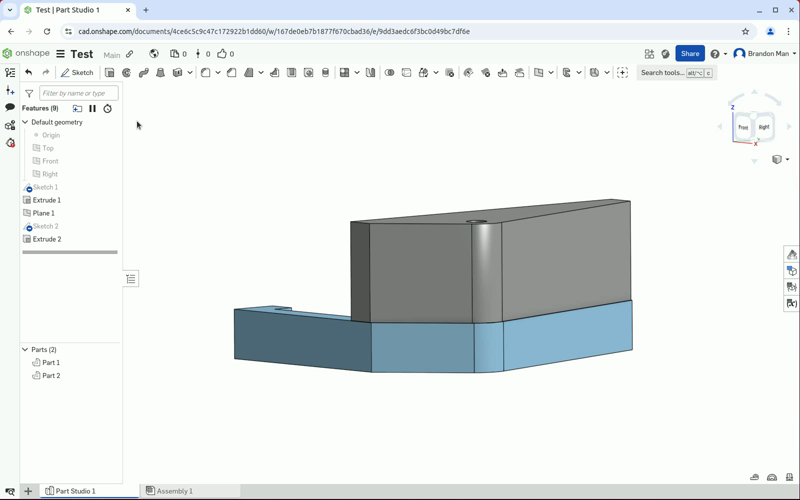
key(down, 3)
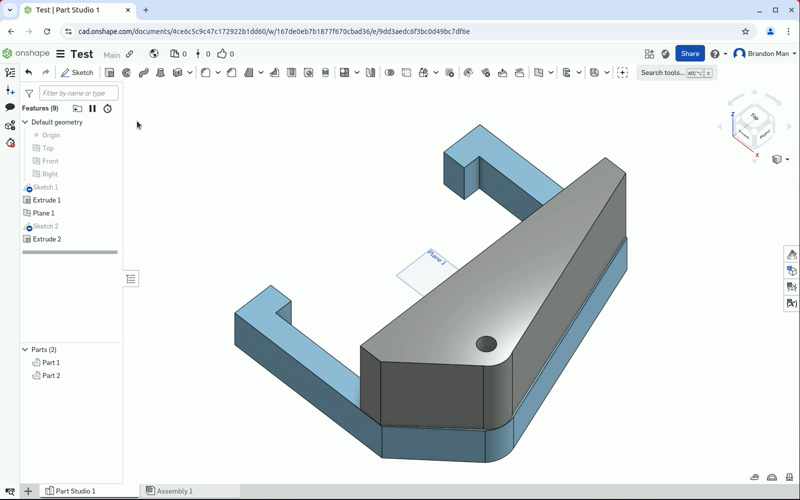
mouse_move(73, 189)
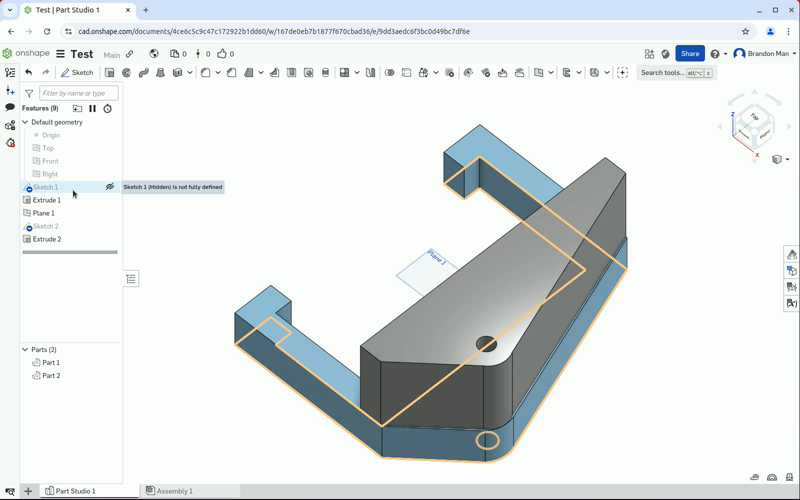
click(73, 189)